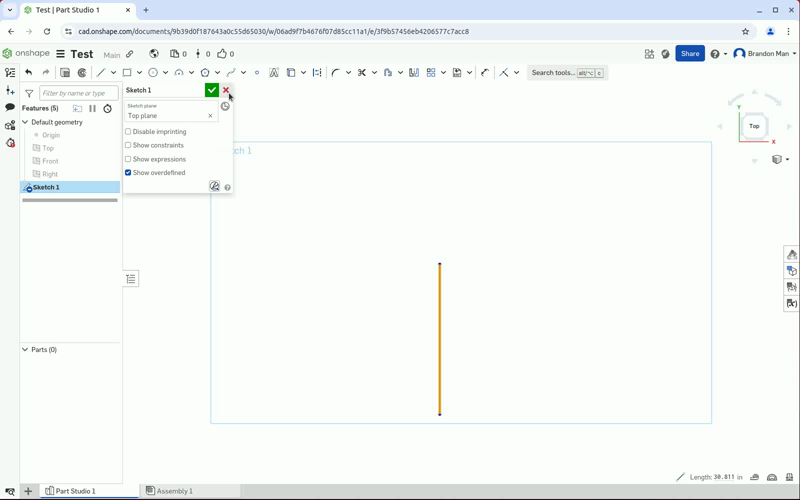
key(shift+h)
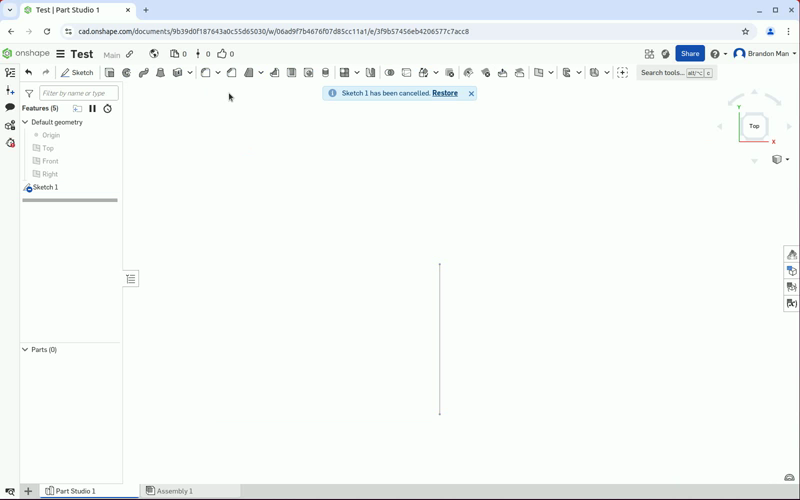
key(shift+s)
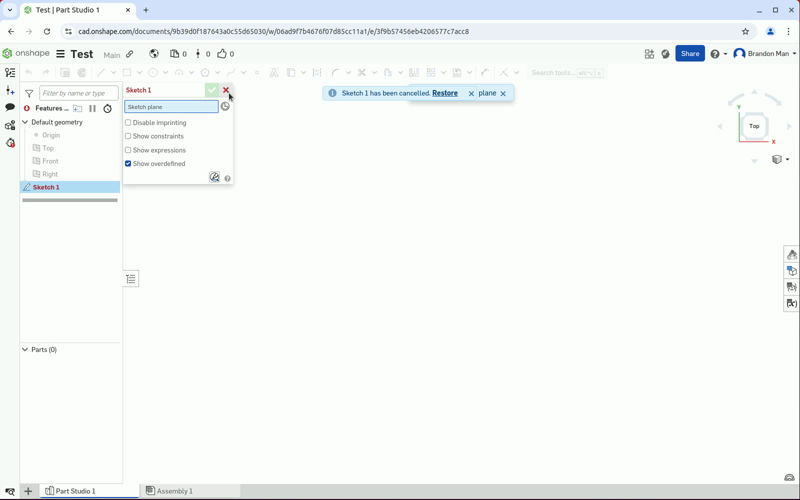
mouse_move(73, 150)
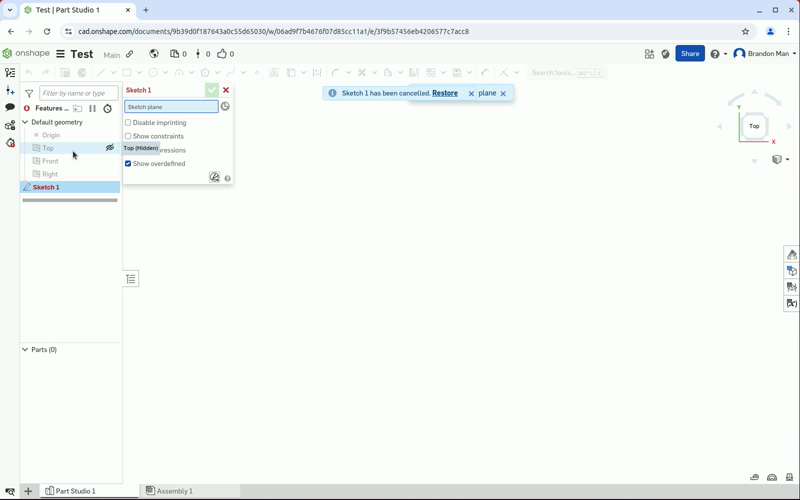
click(73, 150)
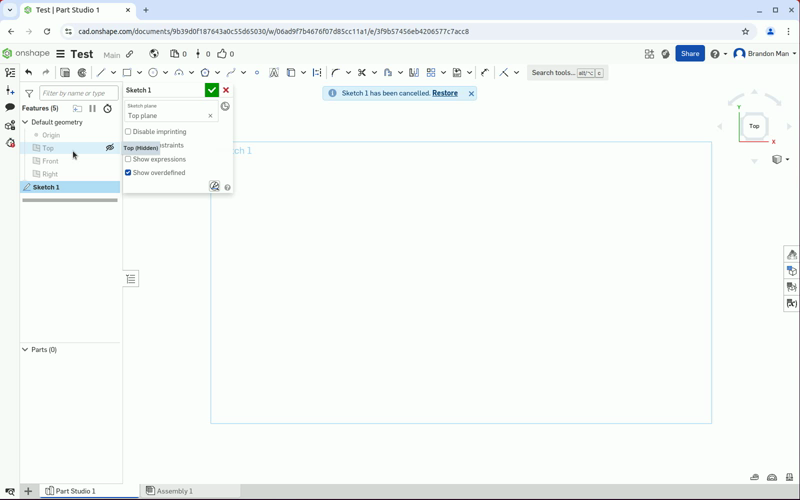
mouse_move(73, 352)
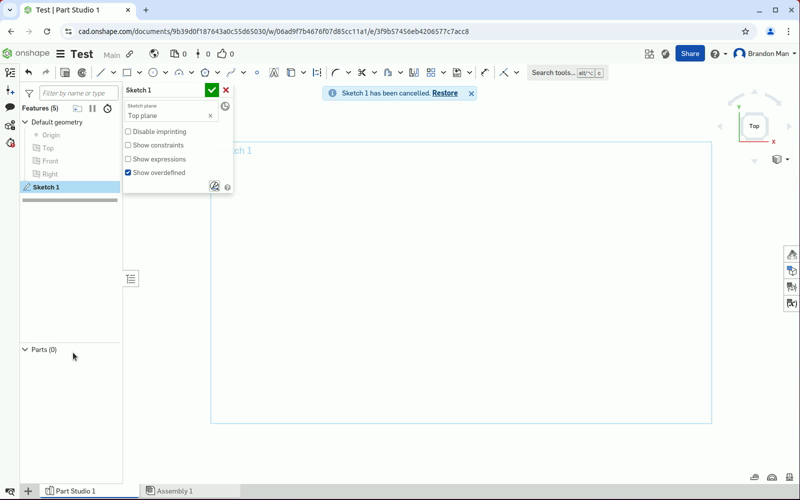
key(y)
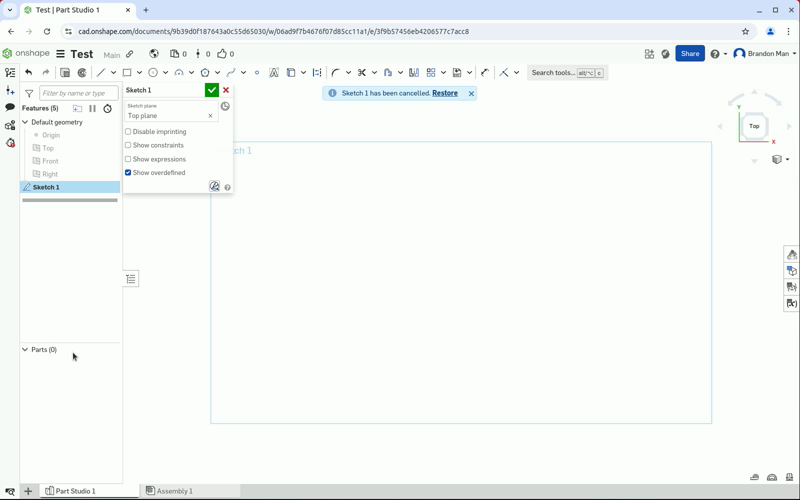
key(l)
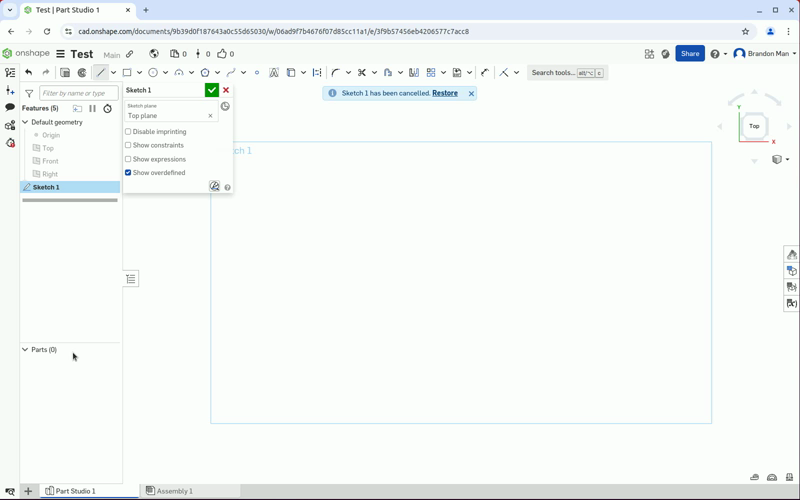
key_down(shift)
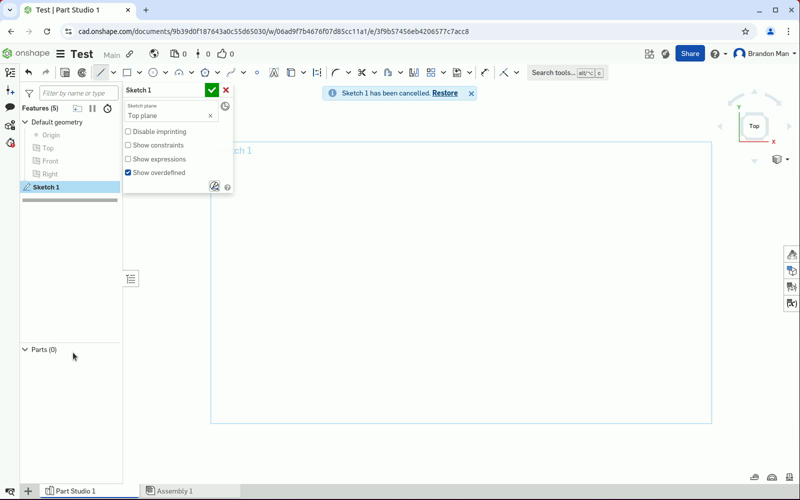
mouse_move(424, 273)
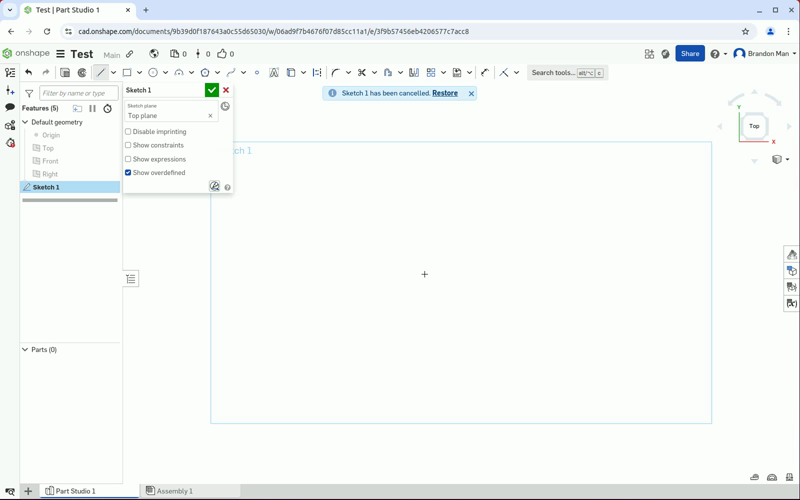
click(424, 273)
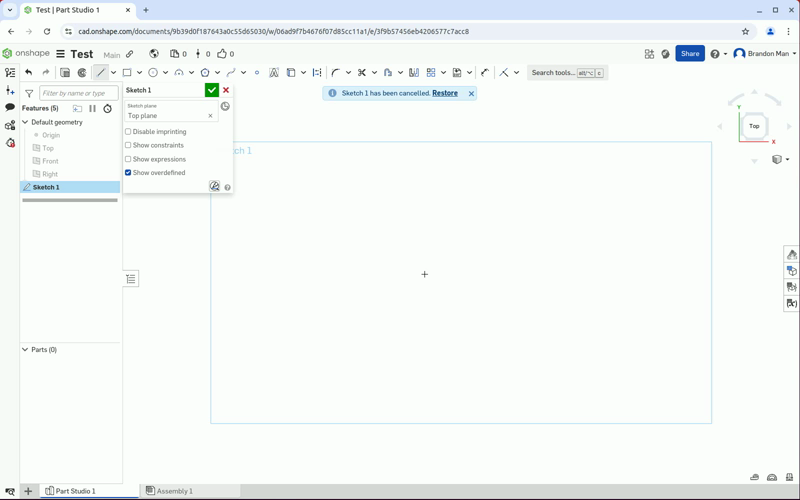
key_up(shift)
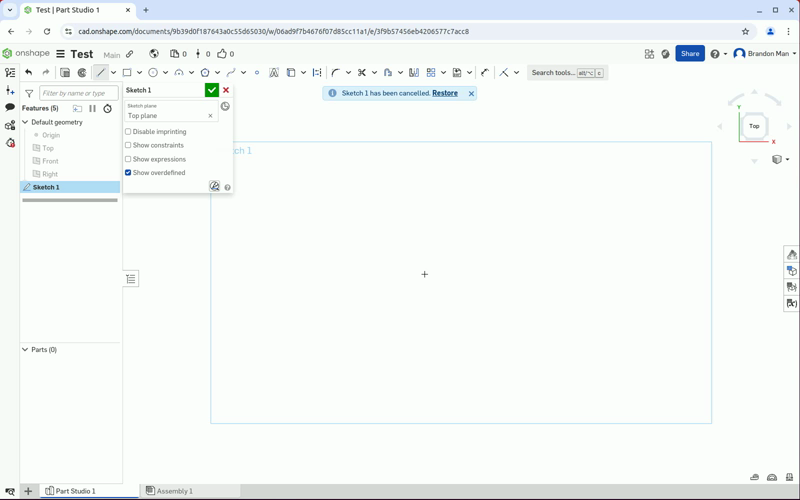
key_down(shift)
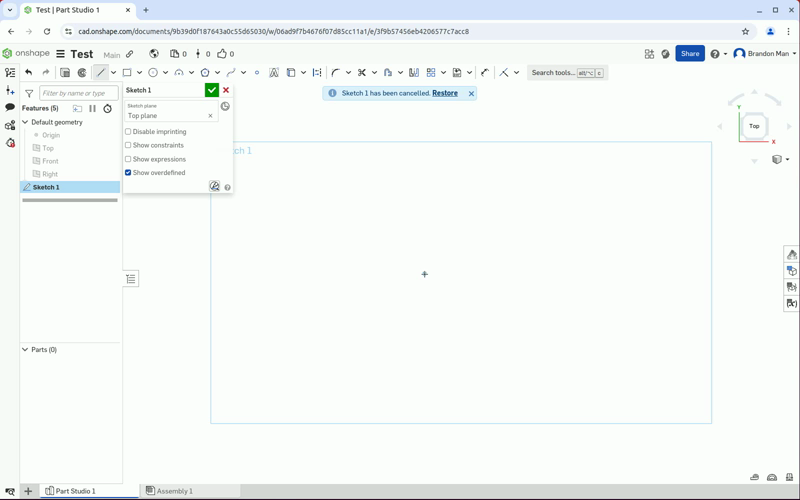
mouse_move(454, 273)
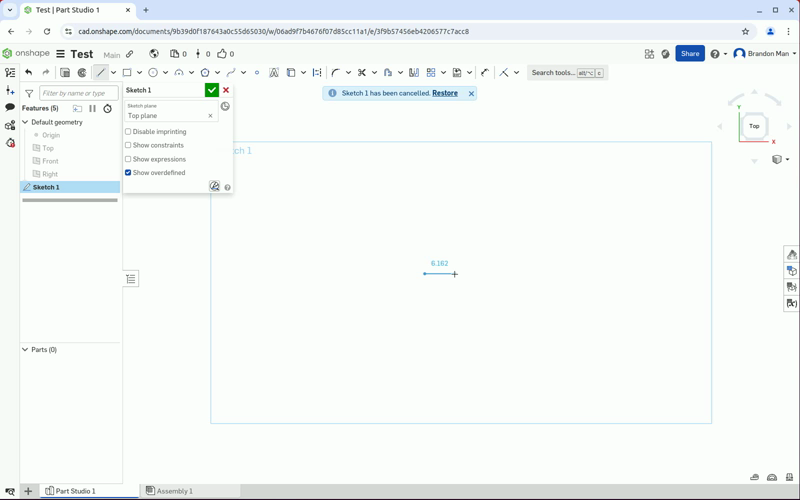
mouse_move(434, 273)
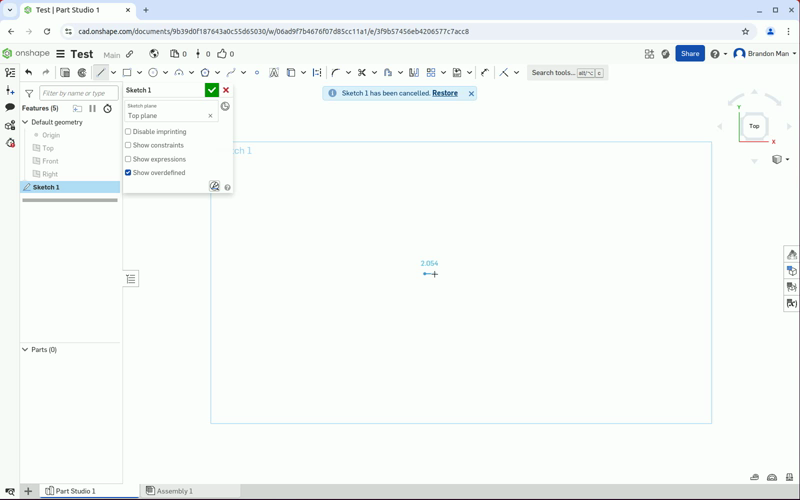
click(434, 273)
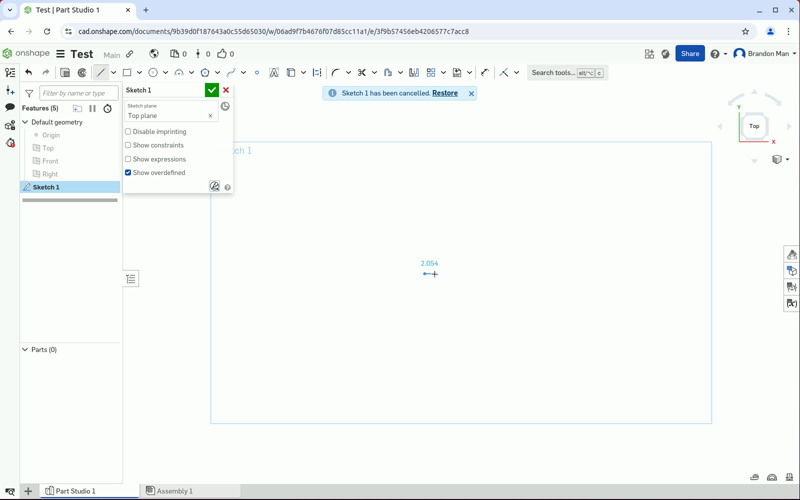
key_up(shift)
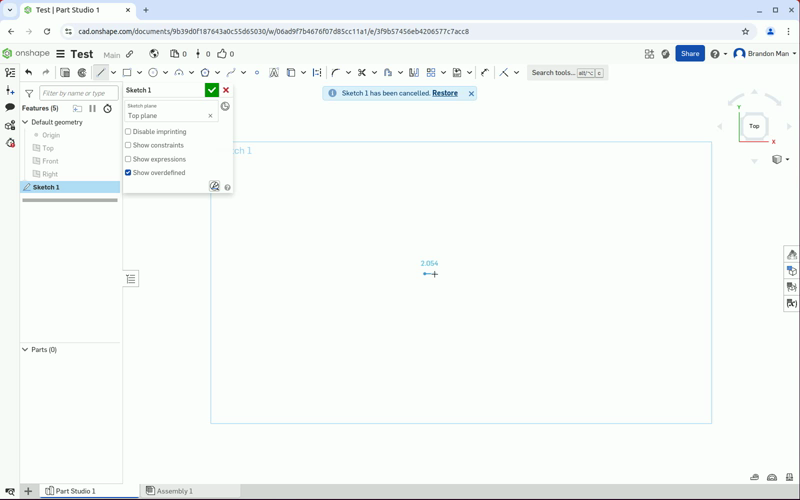
key_down(shift)
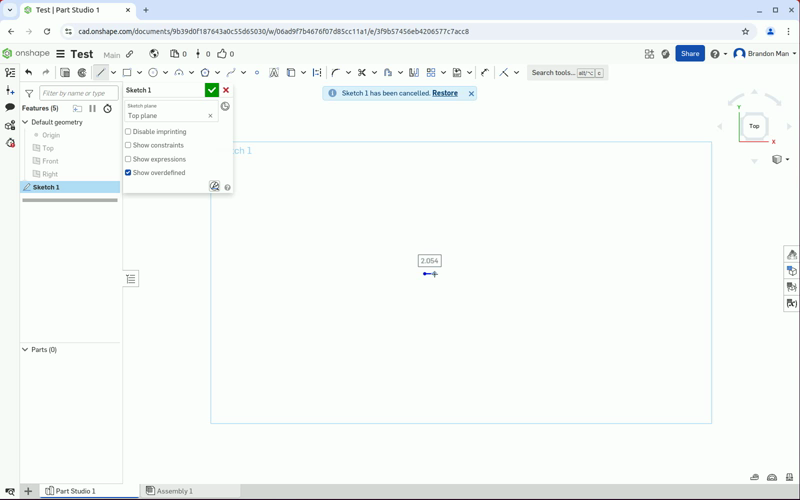
mouse_move(464, 273)
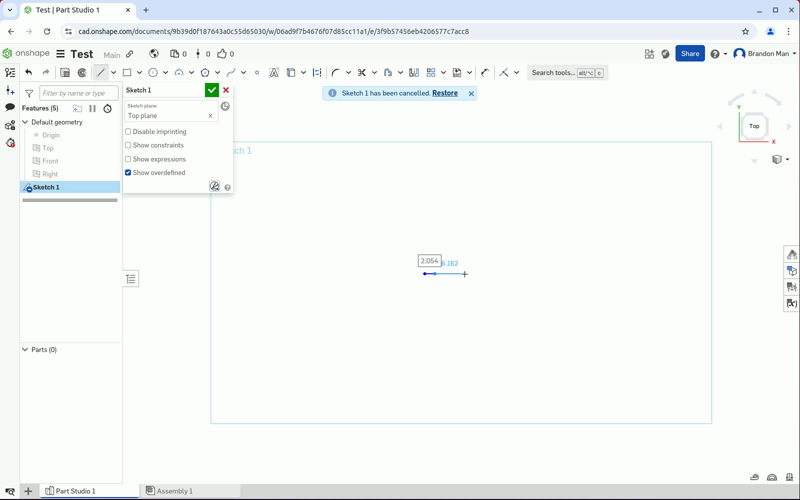
mouse_move(434, 252)
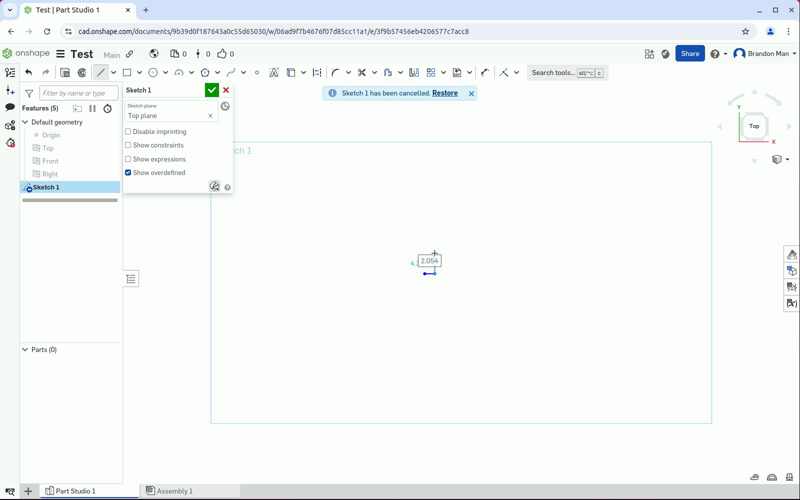
click(434, 252)
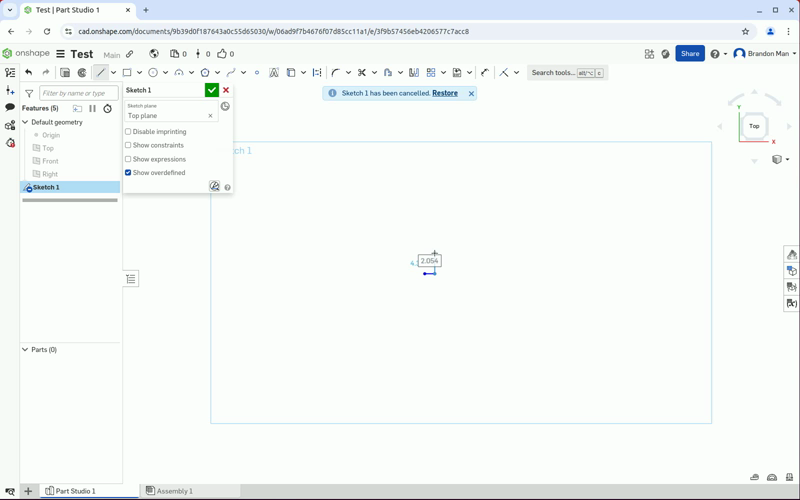
key_up(shift)
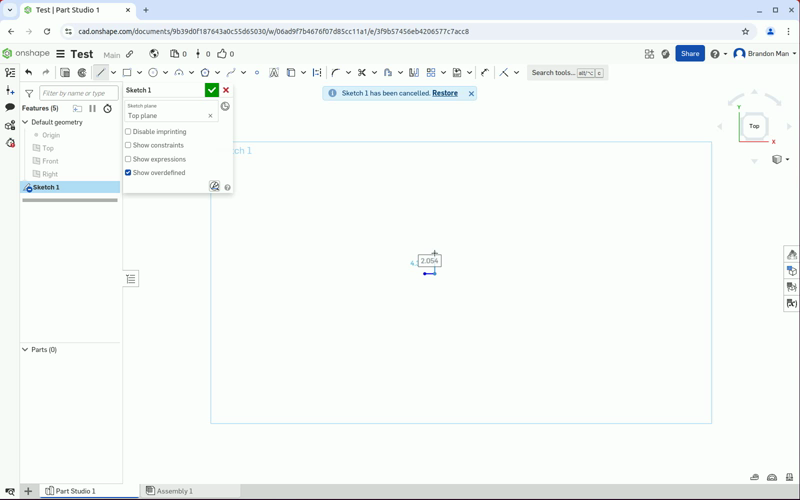
key_down(shift)
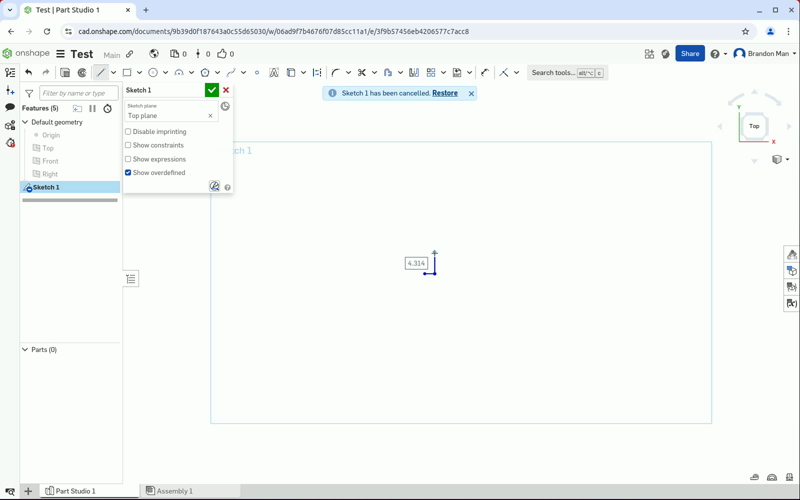
mouse_move(464, 252)
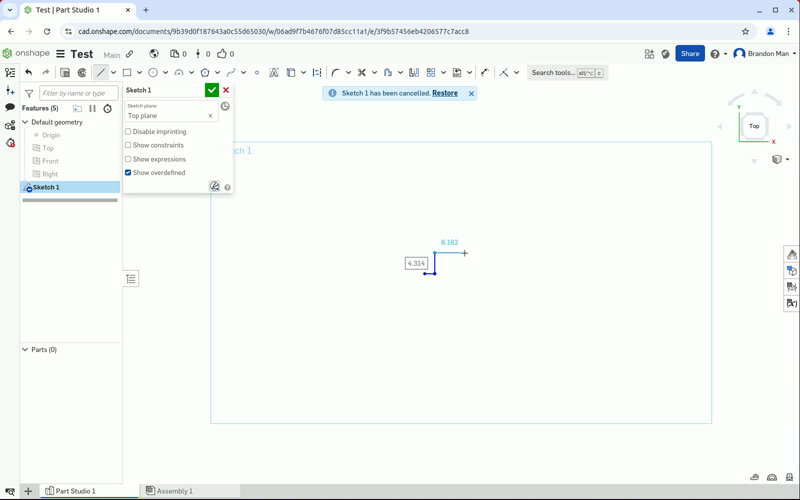
mouse_move(424, 252)
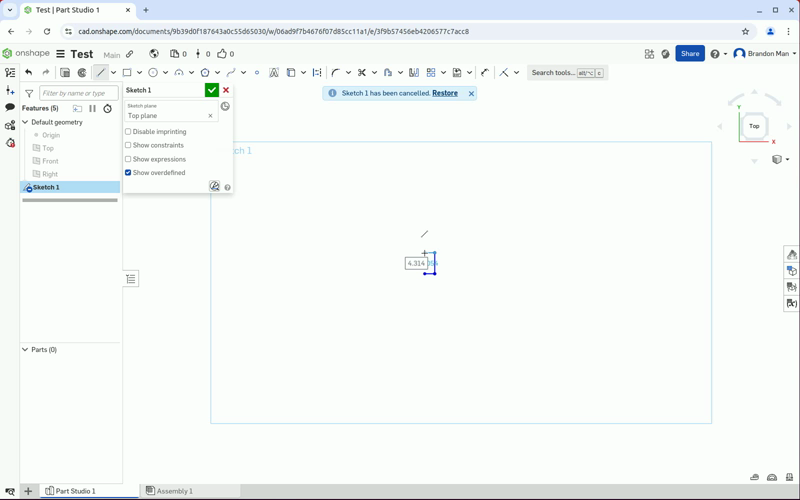
click(424, 252)
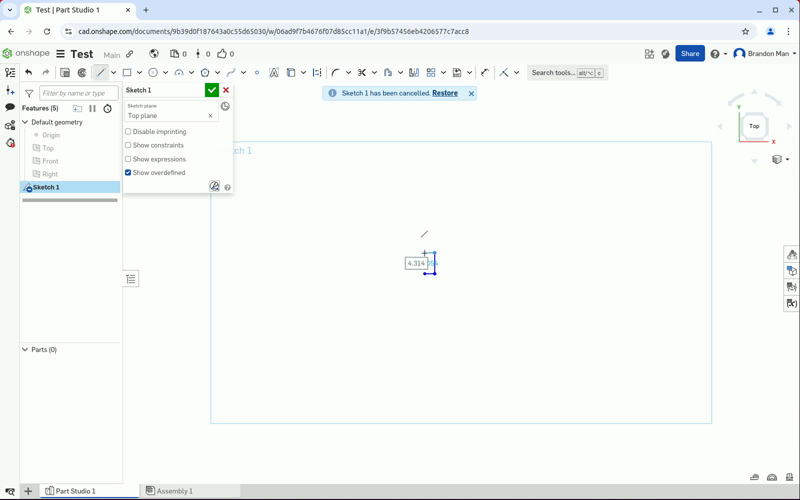
key_up(shift)
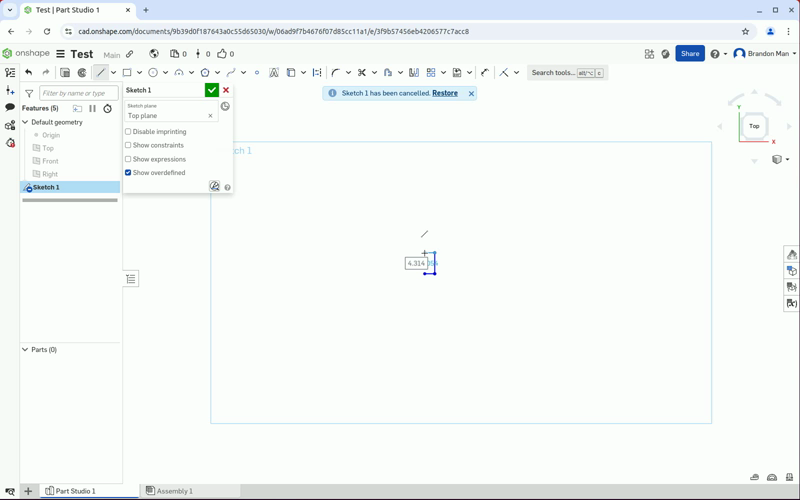
mouse_move(454, 252)
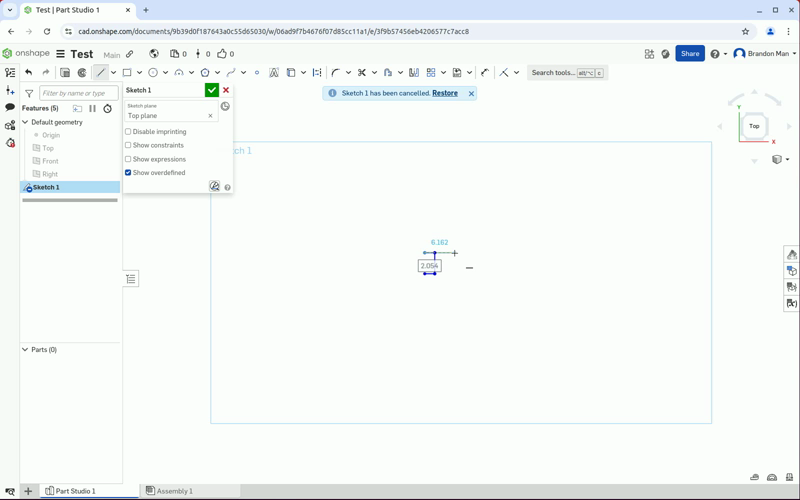
key_down(shift)
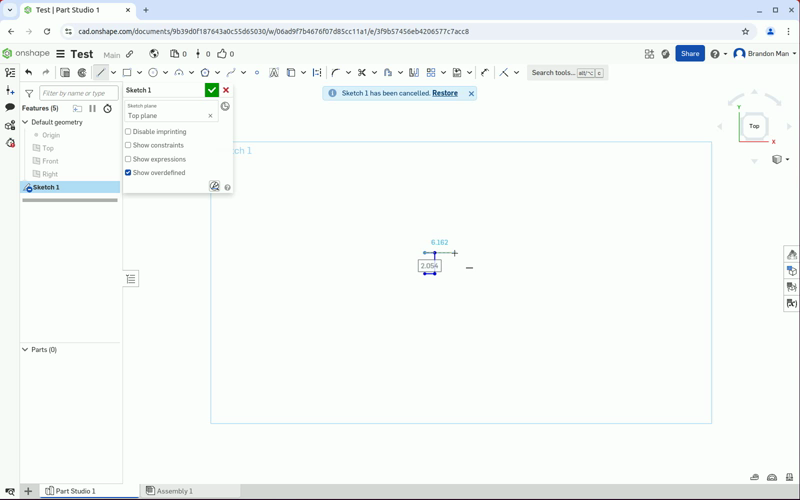
mouse_move(424, 273)
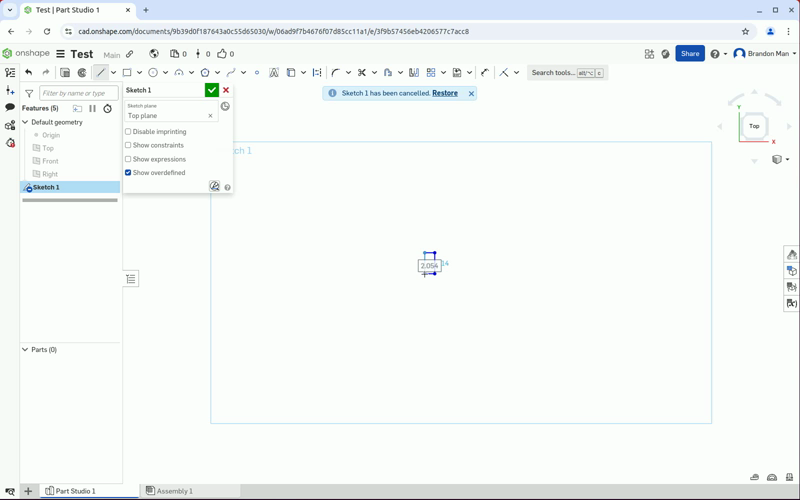
key_up(shift)
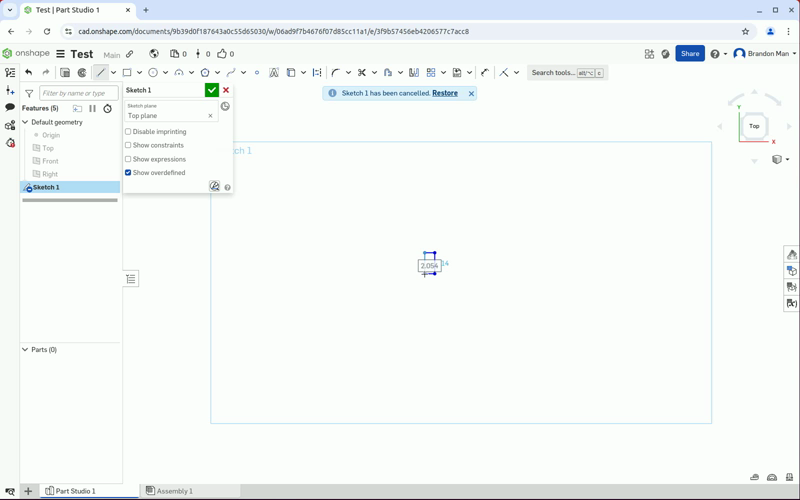
click(424, 273)
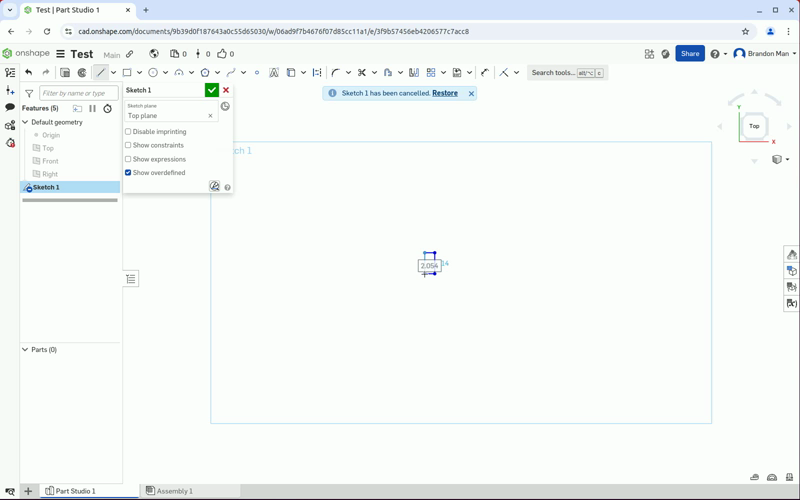
key(esc)
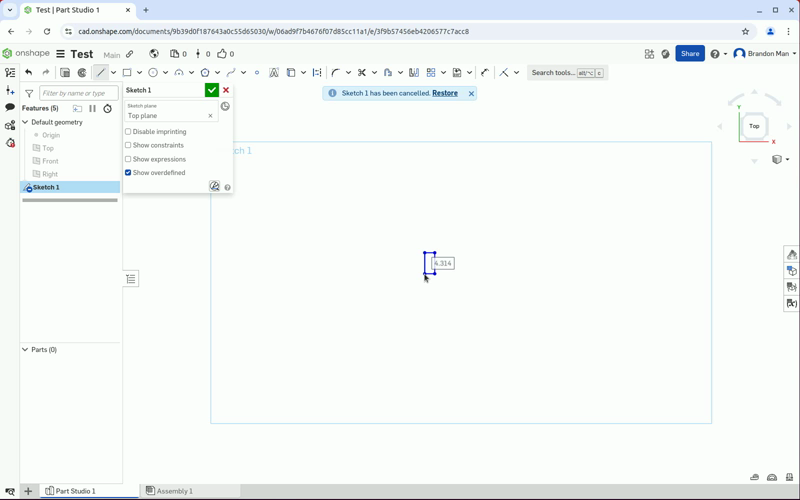
mouse_move(426, 265)
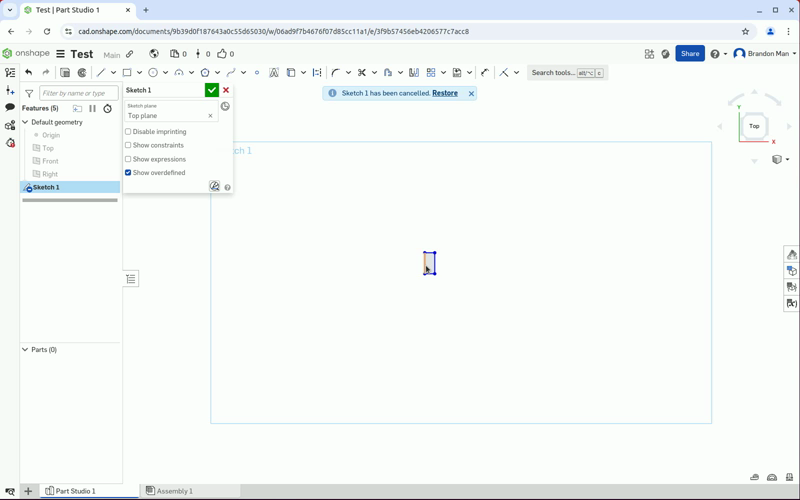
scroll(6)
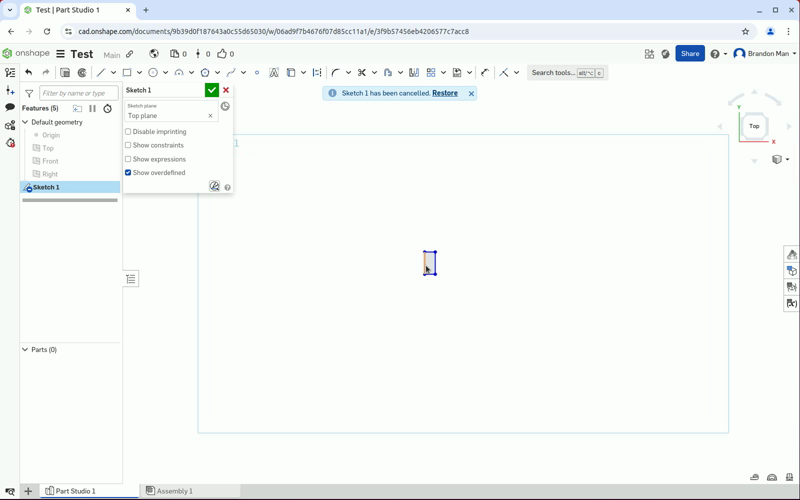
scroll(6)
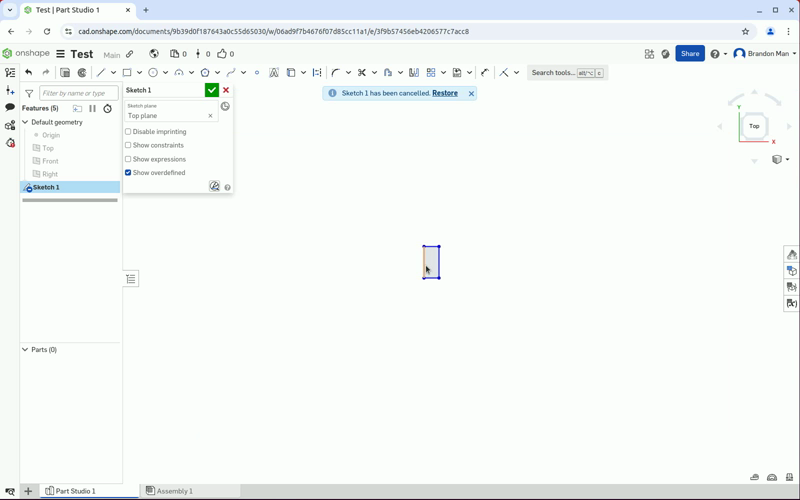
scroll(6)
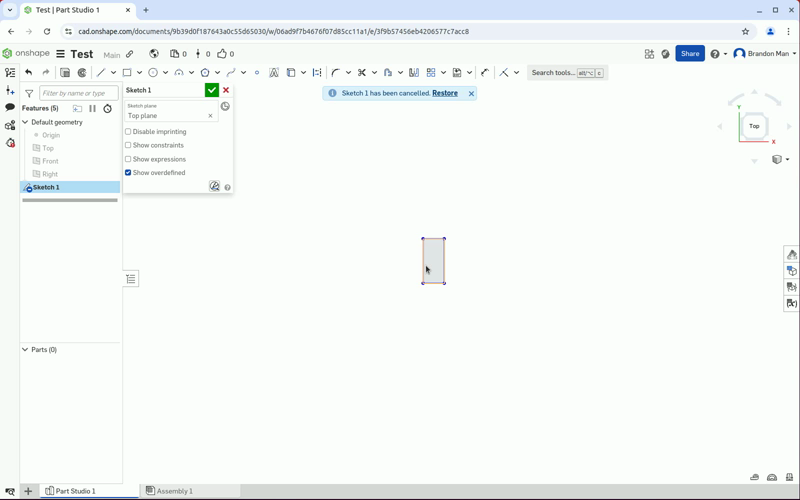
scroll(6)
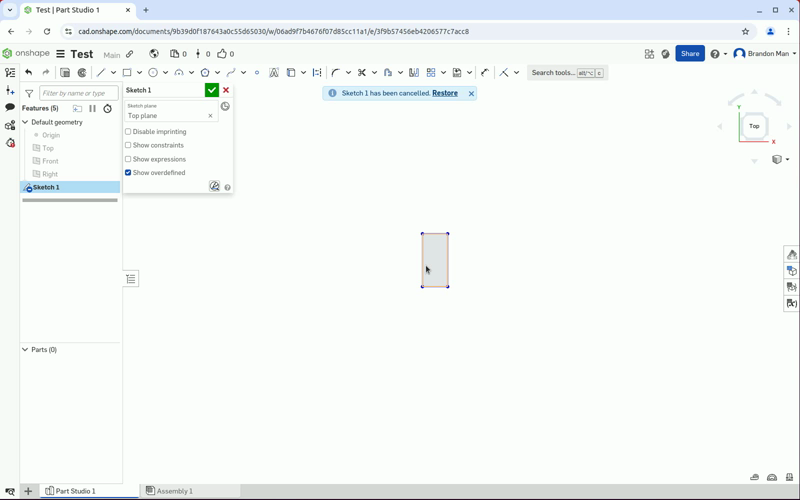
scroll(6)
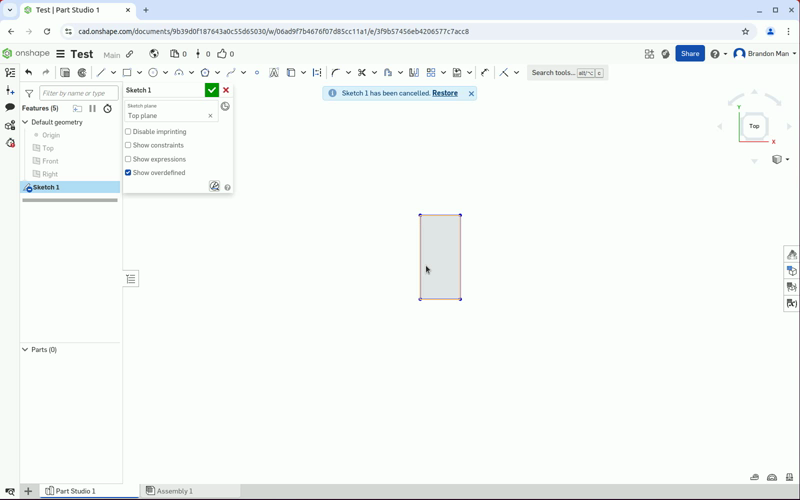
scroll(6)
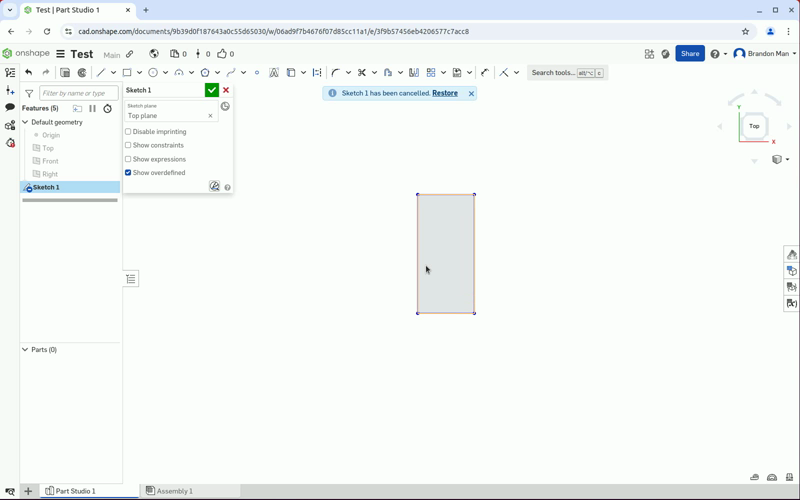
scroll(6)
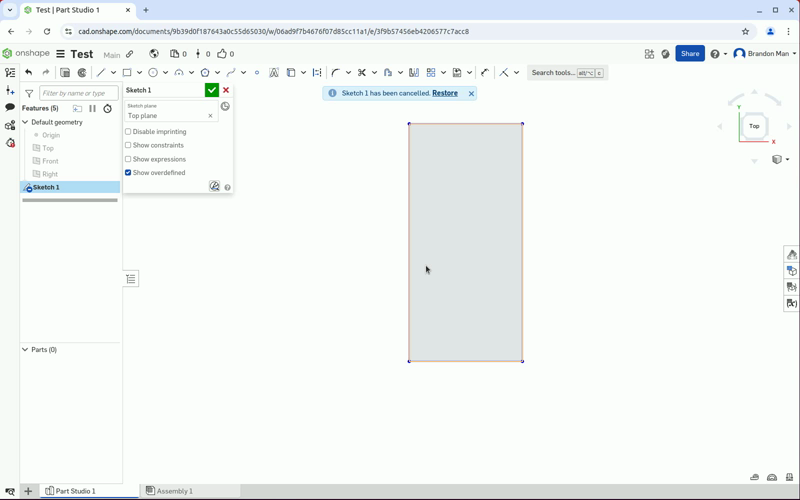
click(426, 265)
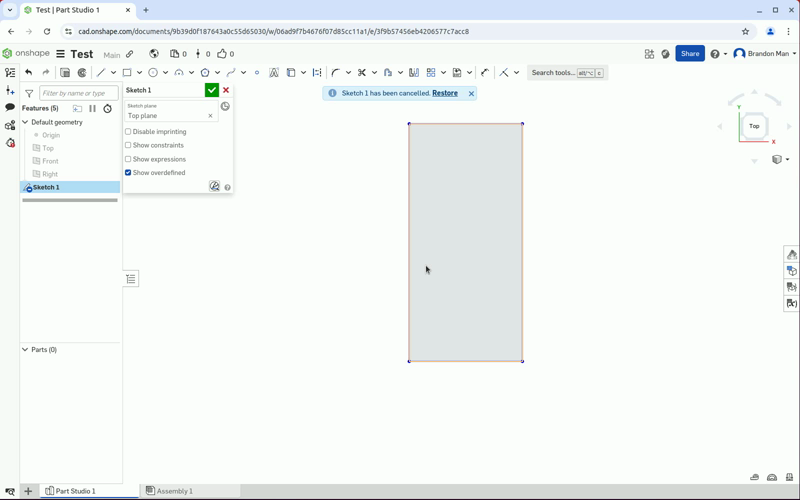
scroll(-6)
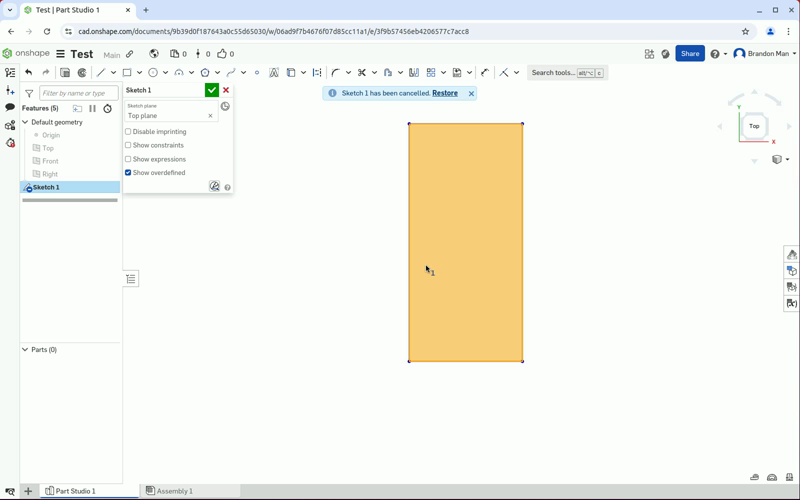
scroll(-6)
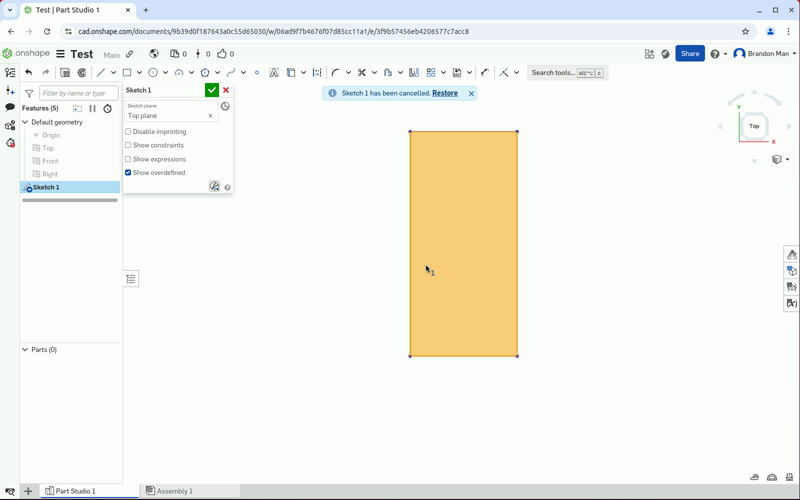
scroll(-6)
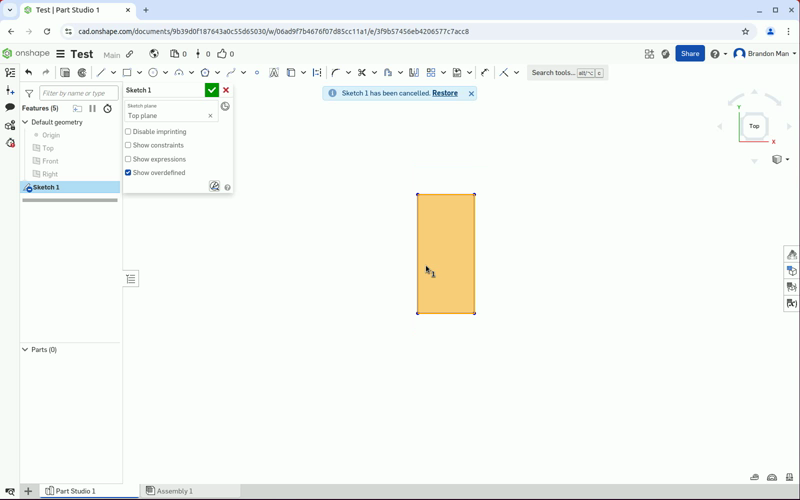
scroll(-6)
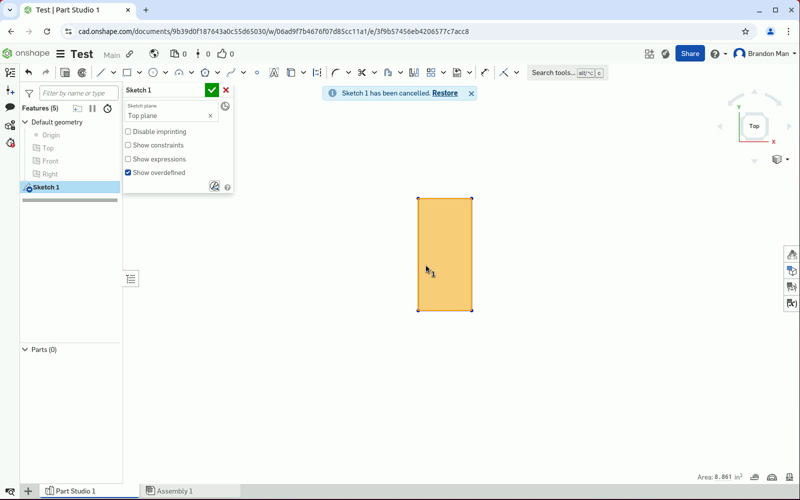
scroll(-6)
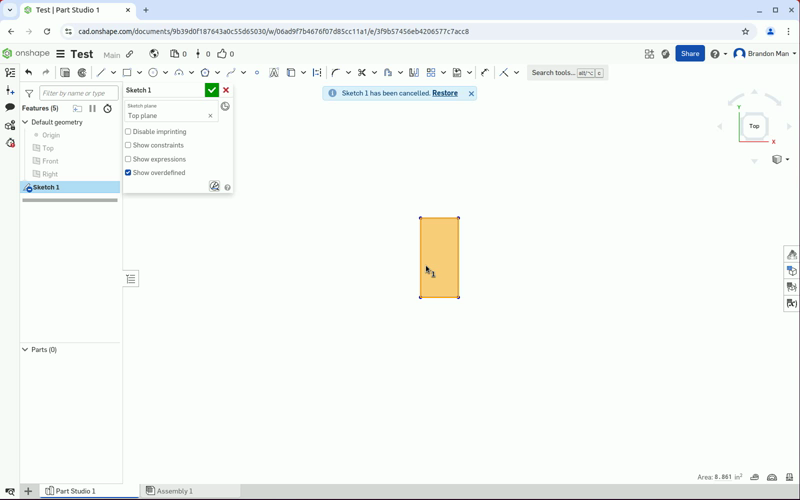
scroll(-6)
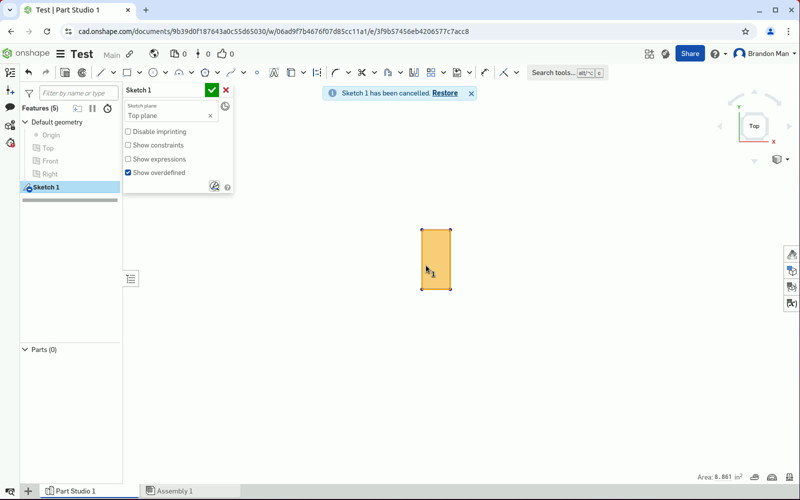
scroll(-6)
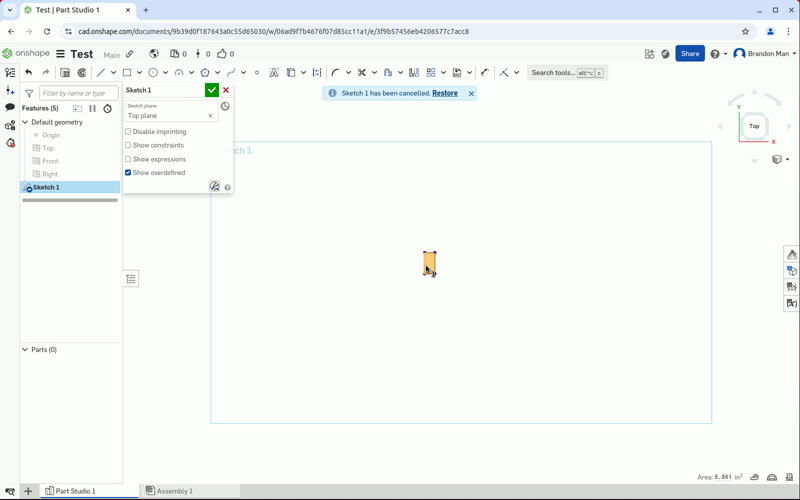
mouse_move(73, 352)
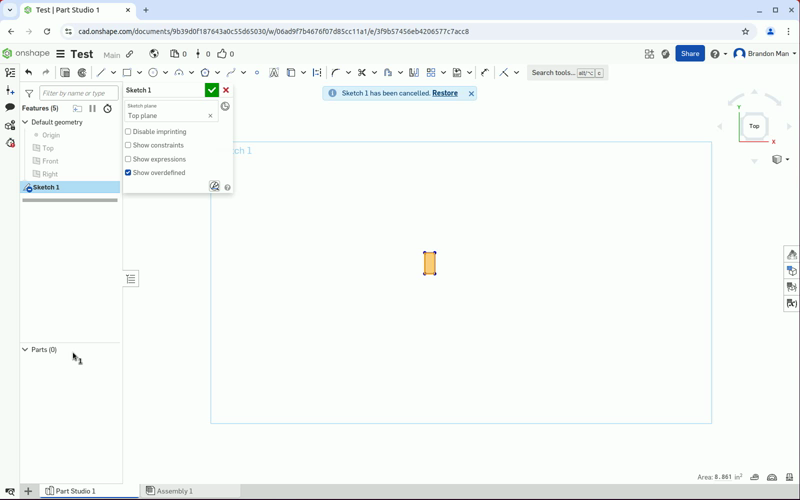
key(shift+y)
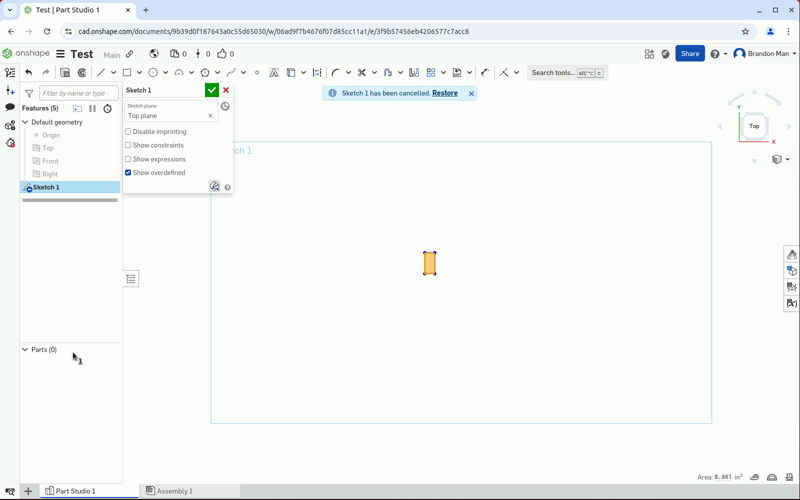
key(shift+e)
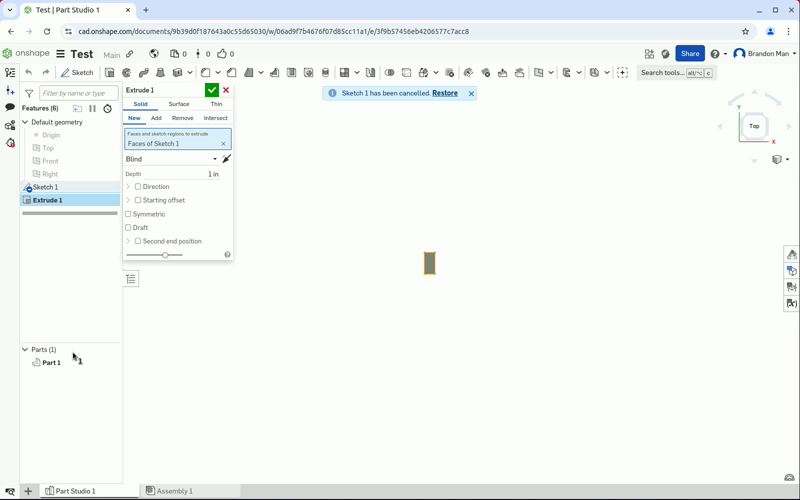
mouse_move(143, 106)
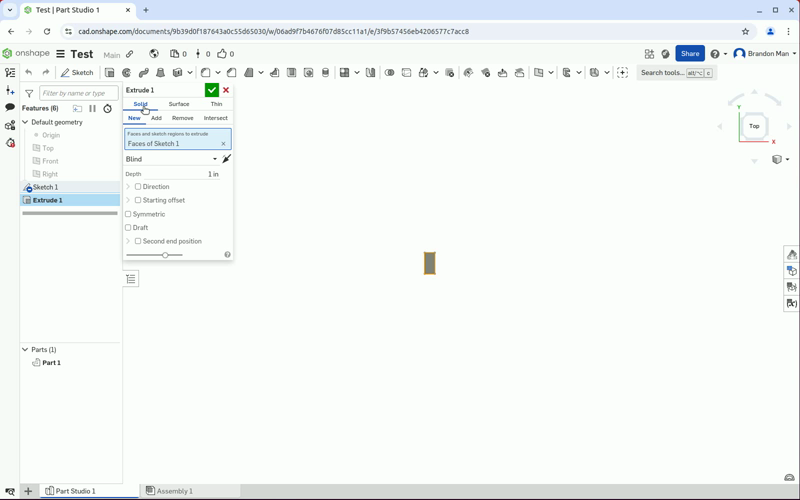
click(143, 106)
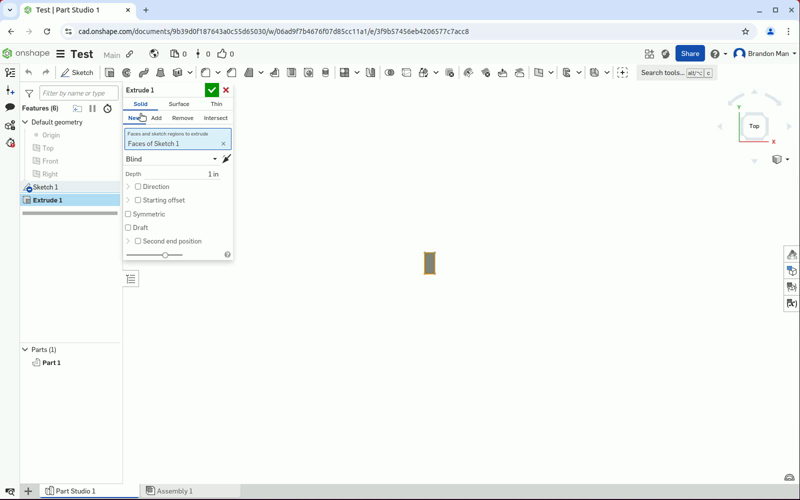
mouse_move(137, 120)
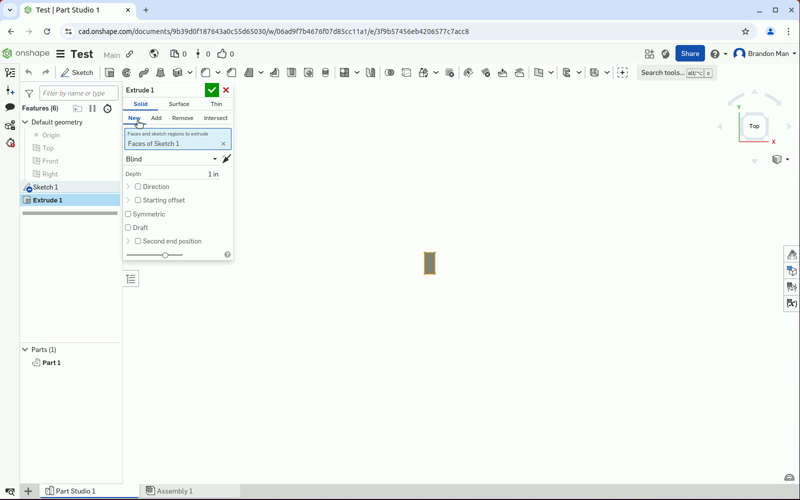
click(137, 120)
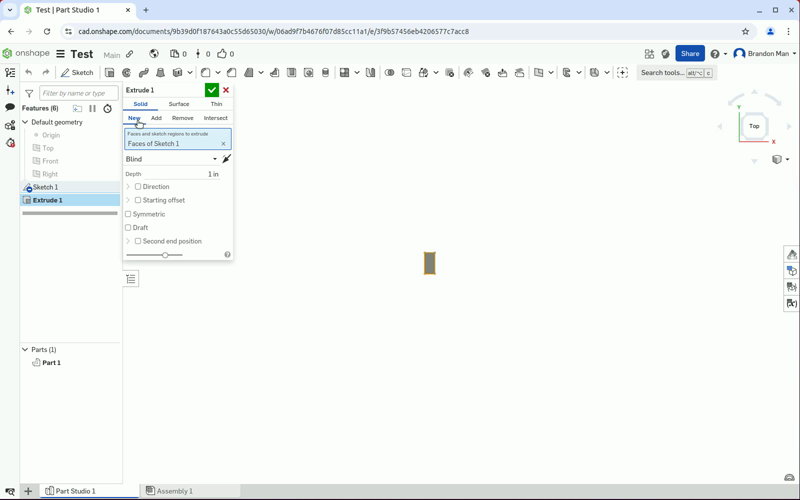
key(tab, 4)
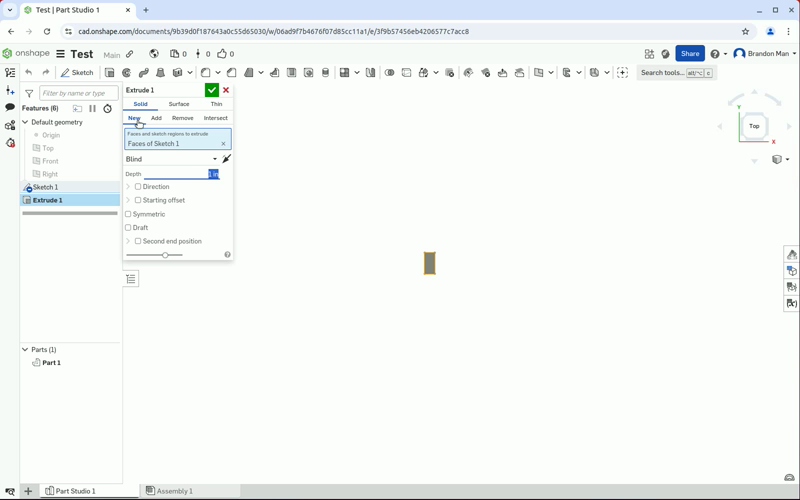
text(2.166)
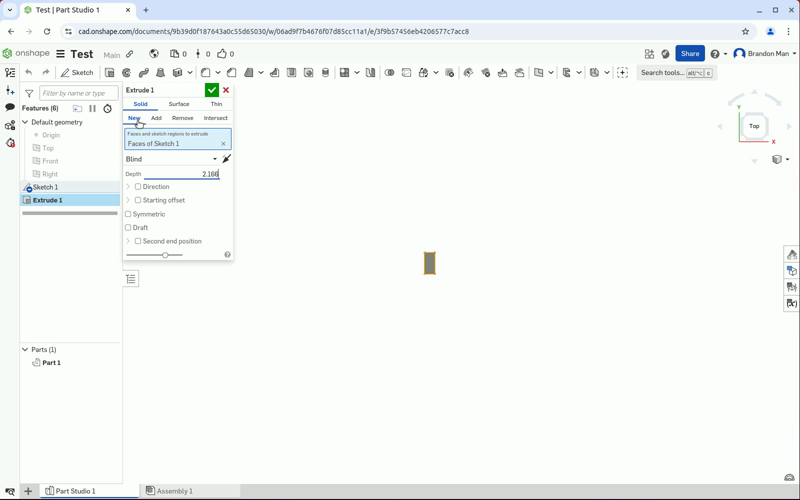
key(enter)
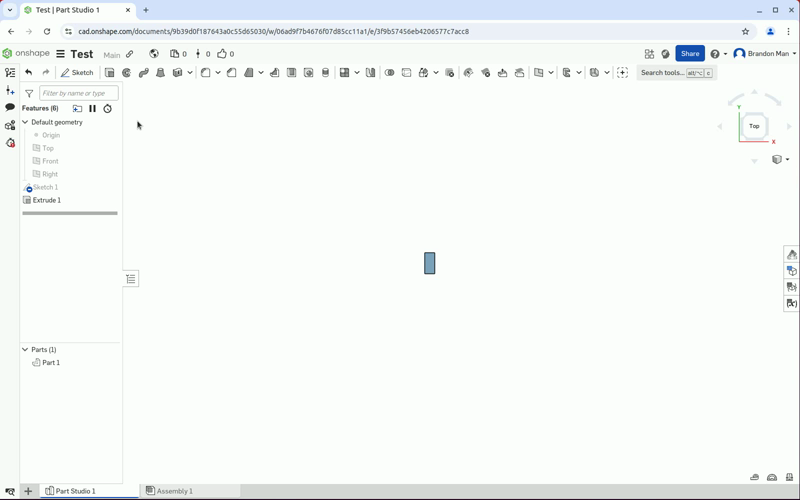
key(shift+h)
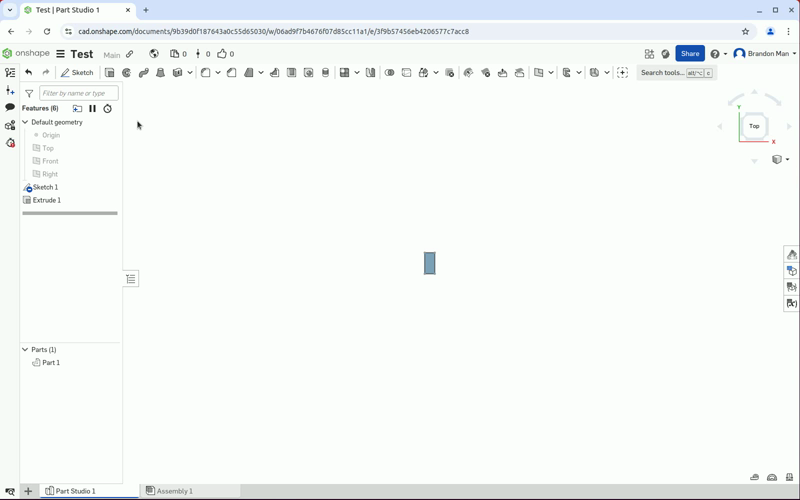
key(shift+h)
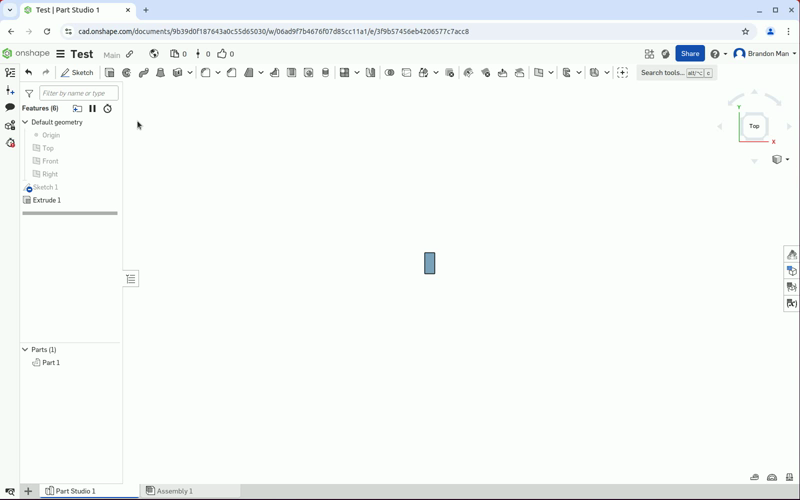
mouse_move(73, 189)
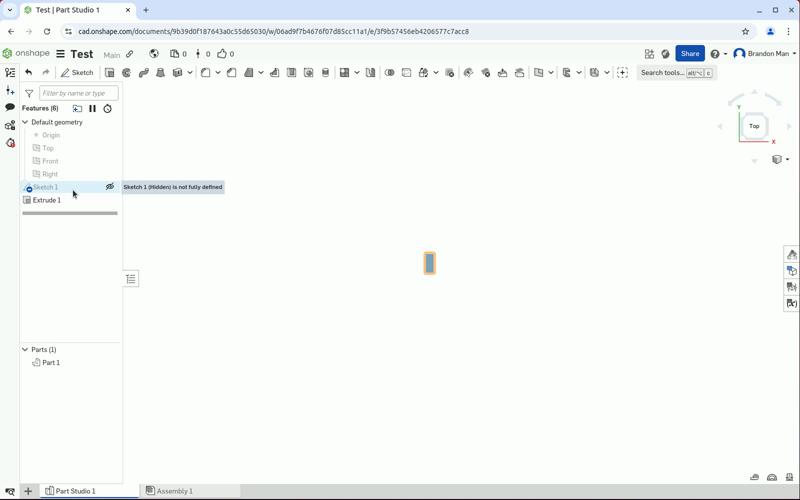
click(73, 189)
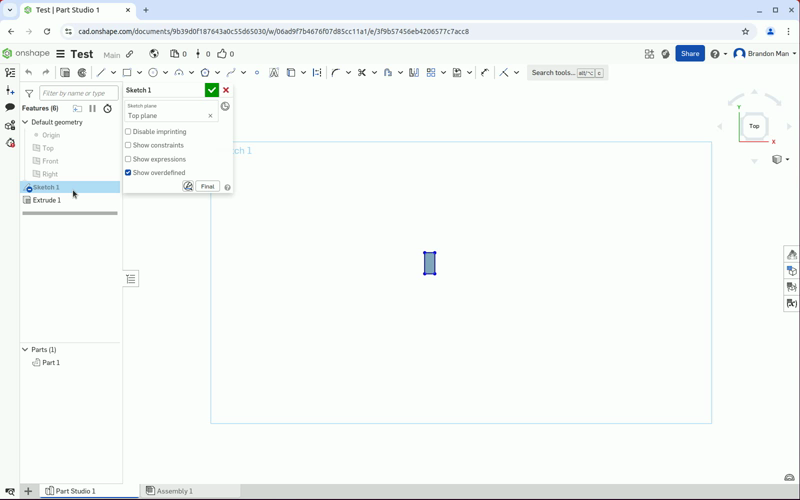
mouse_move(229, 92)
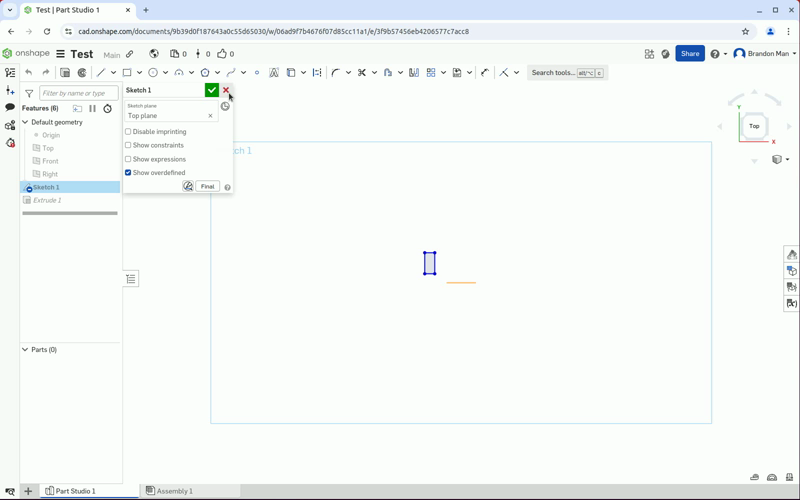
click(229, 92)
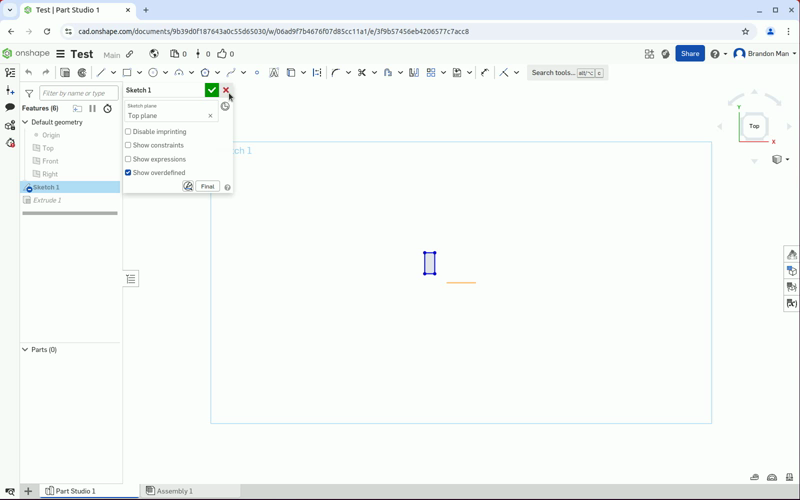
key(shift+s)
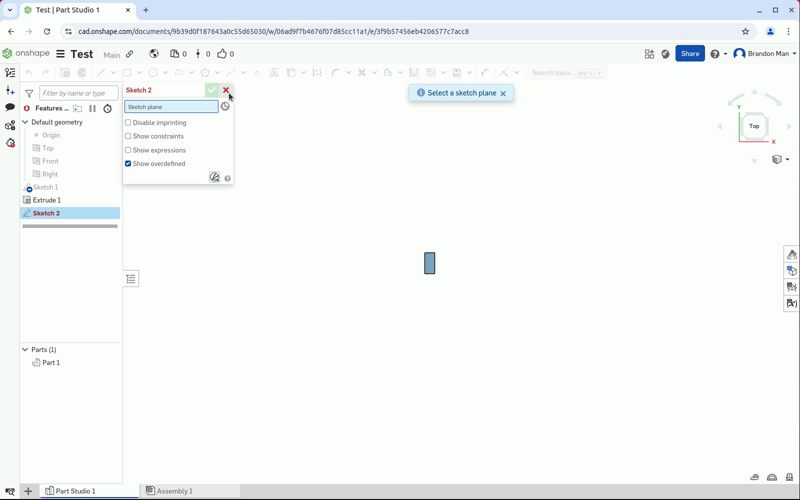
mouse_move(73, 150)
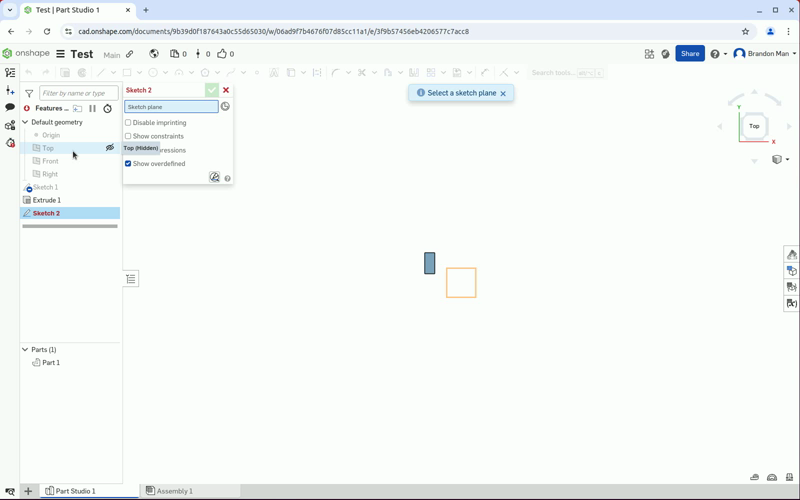
click(73, 150)
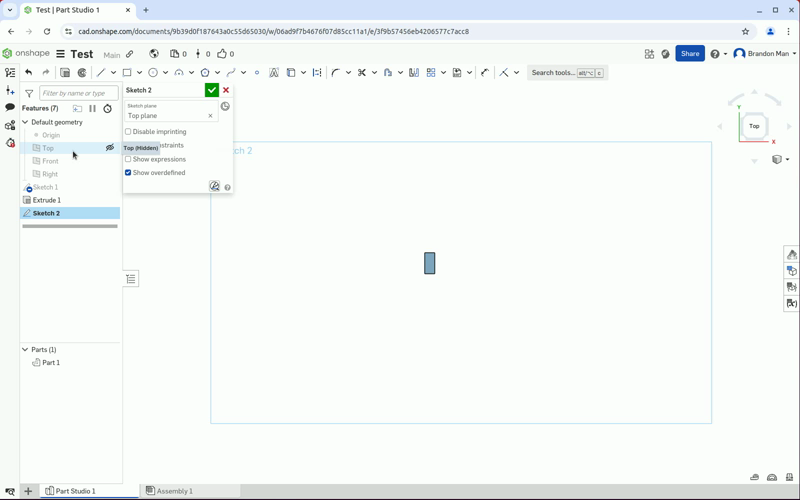
mouse_move(73, 352)
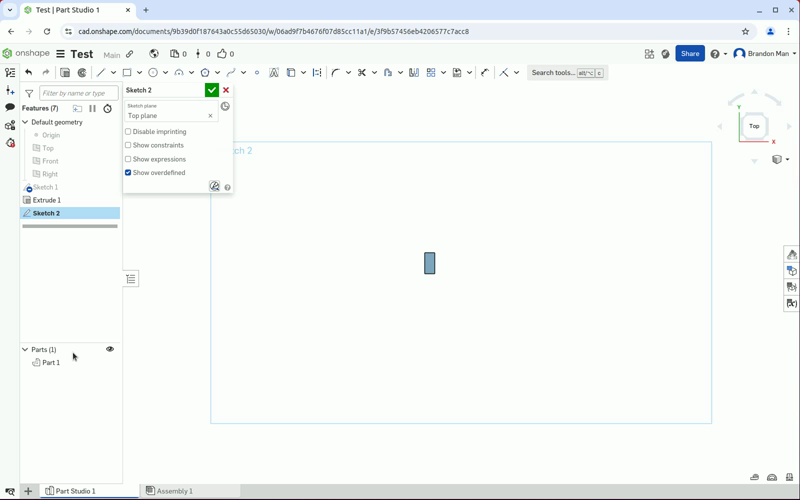
key(y)
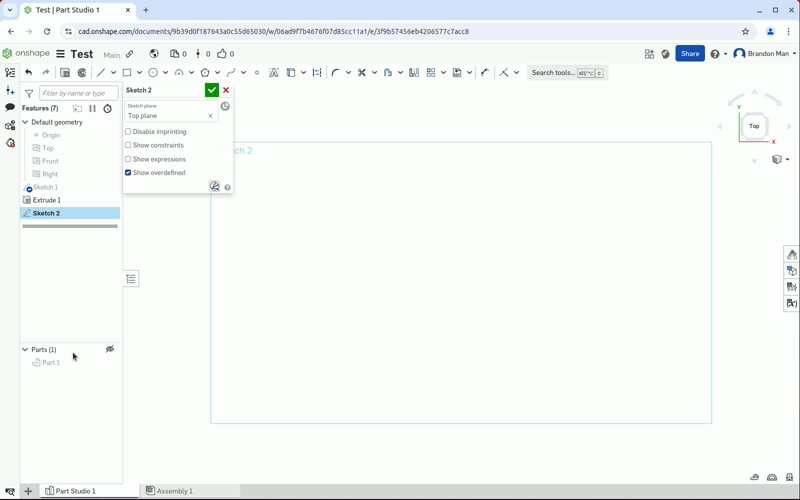
key(l)
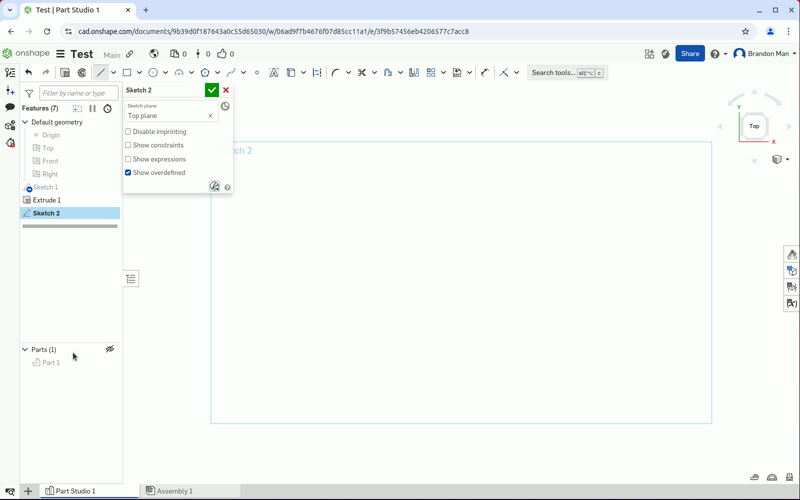
key_down(shift)
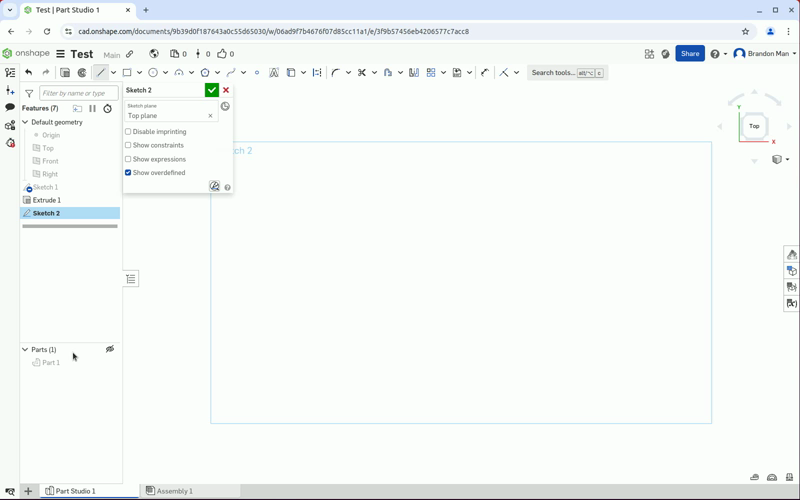
mouse_move(463, 281)
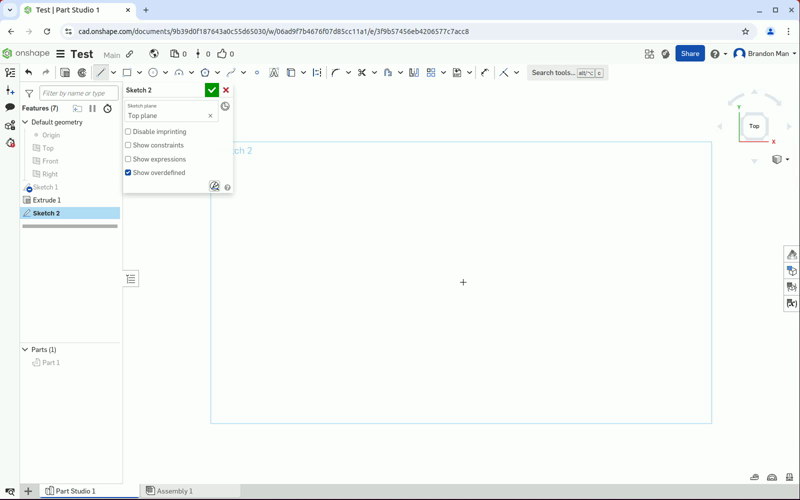
click(463, 281)
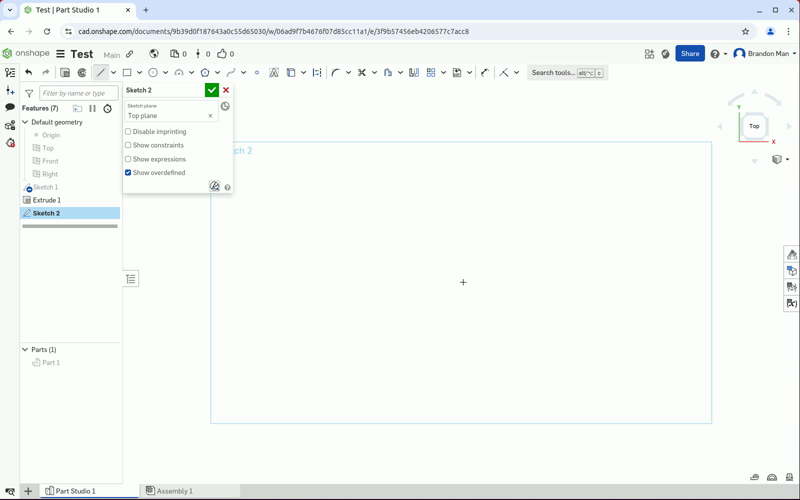
key_up(shift)
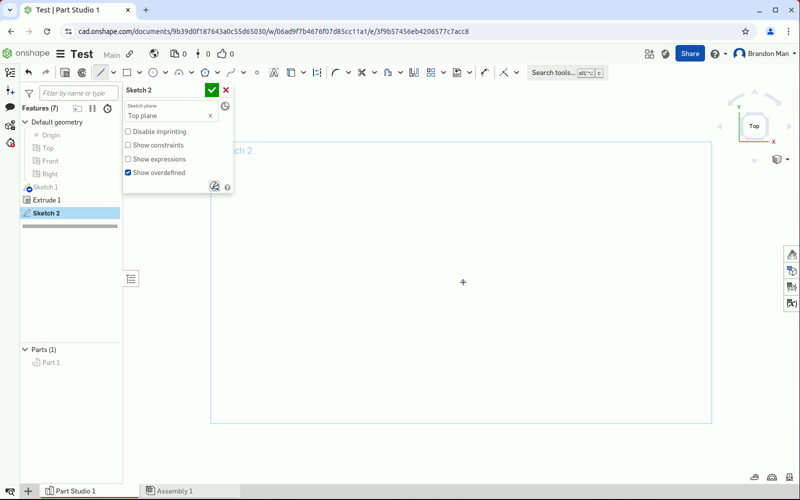
key_down(shift)
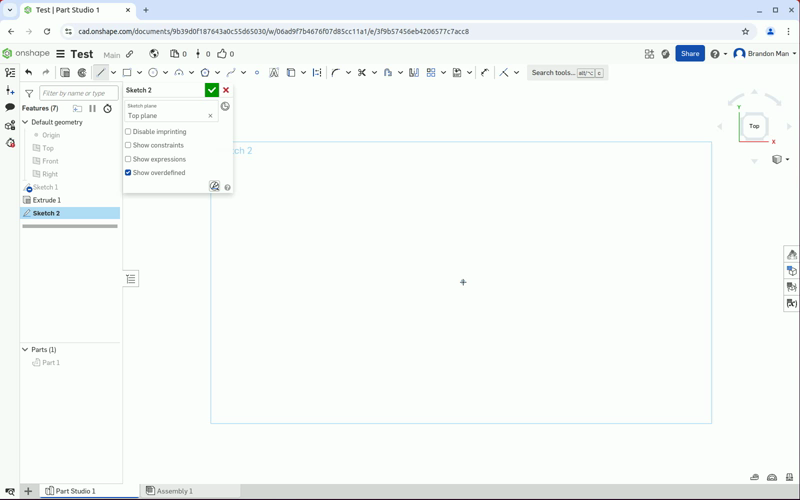
mouse_move(493, 281)
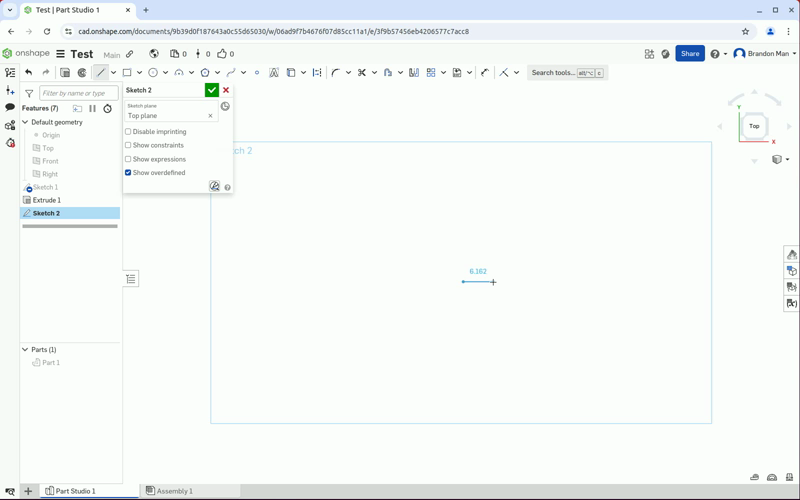
mouse_move(514, 281)
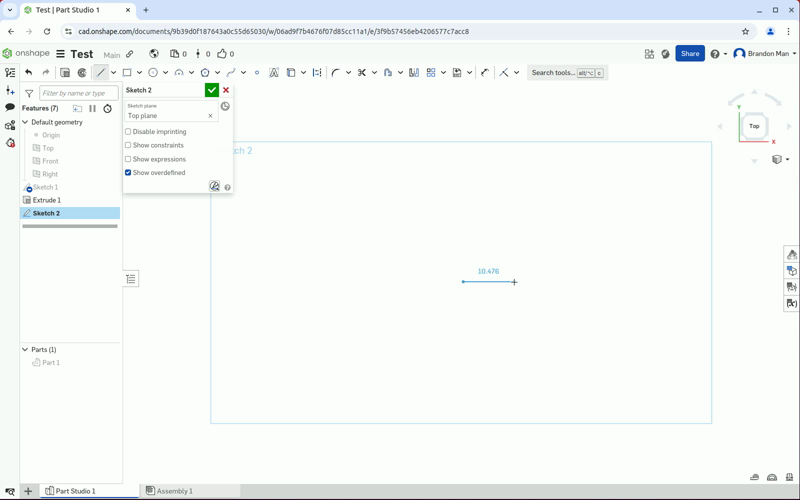
click(514, 281)
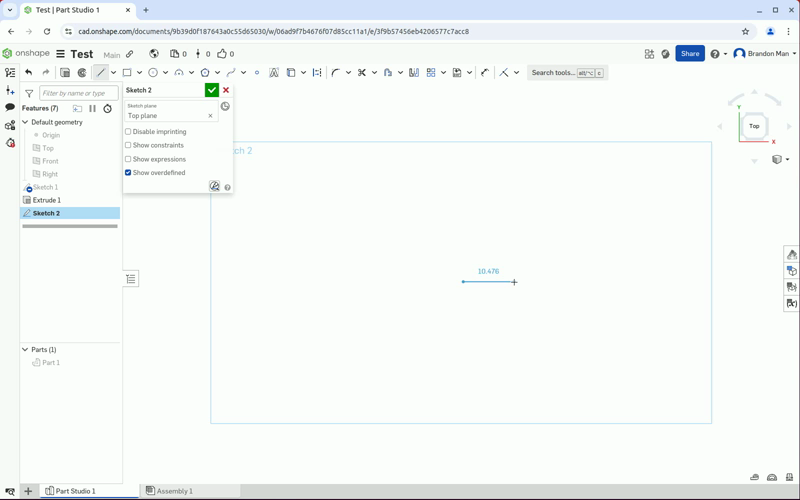
key_up(shift)
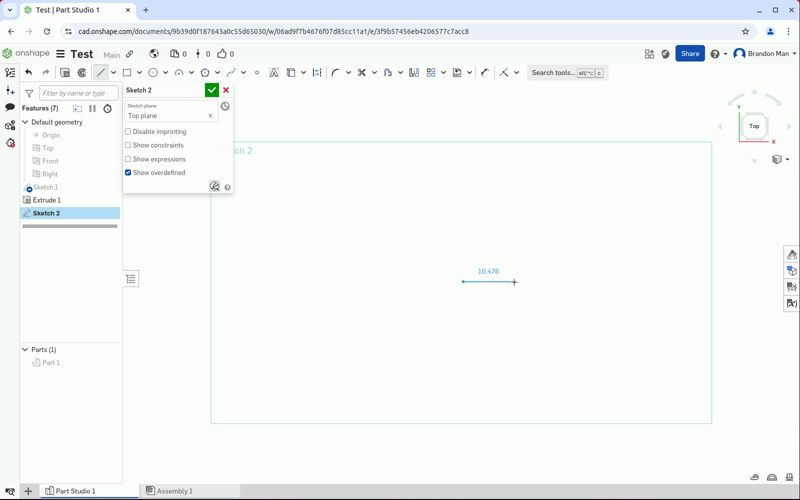
key_down(shift)
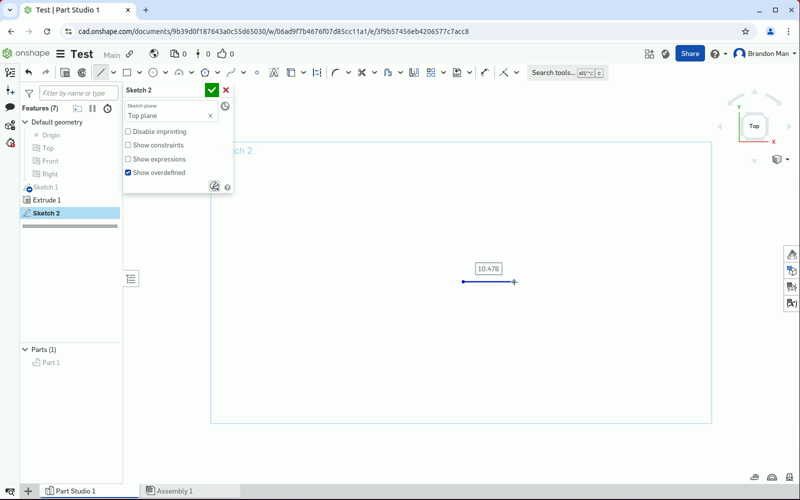
mouse_move(544, 281)
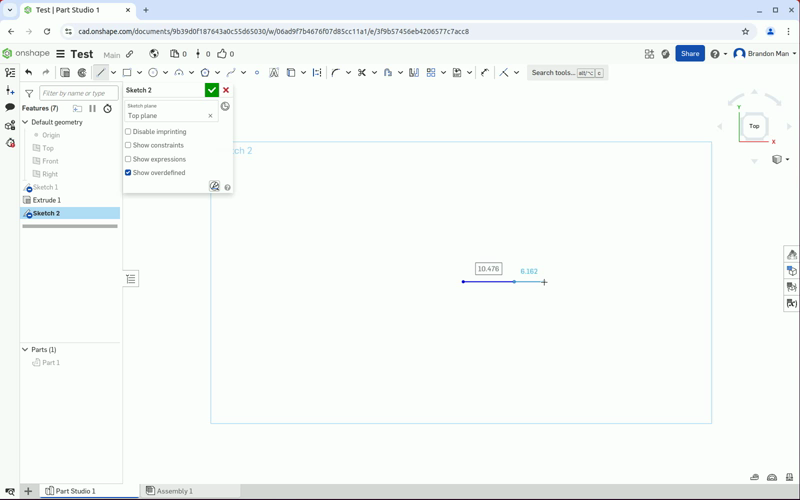
mouse_move(514, 272)
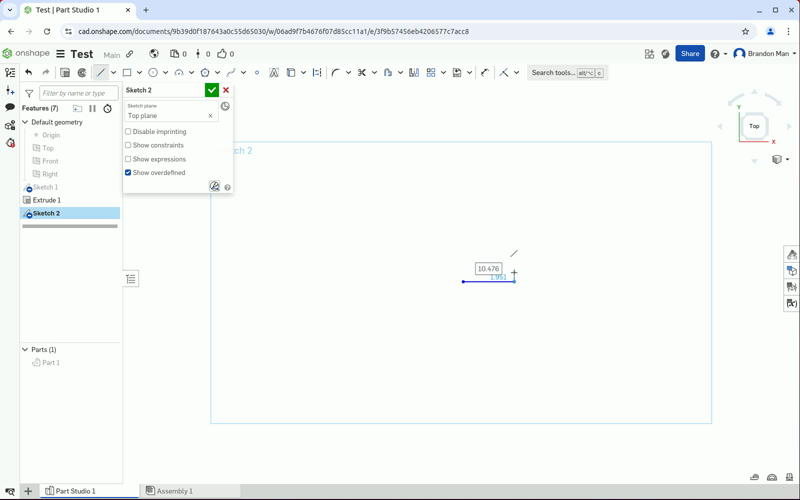
click(514, 272)
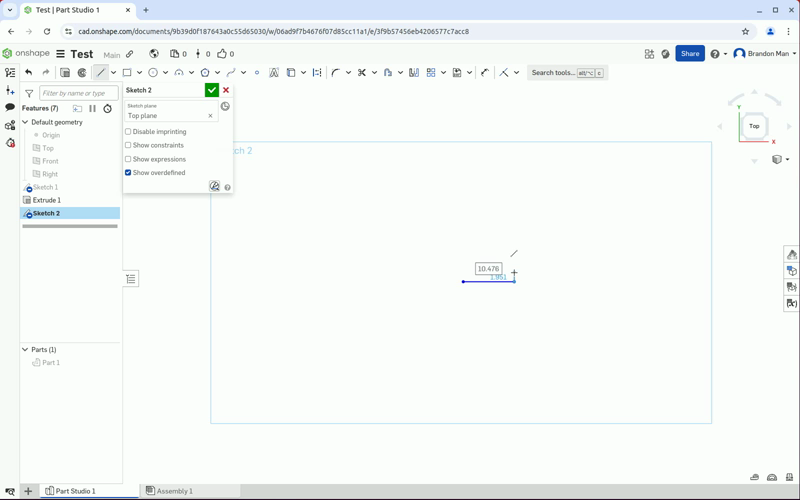
key_up(shift)
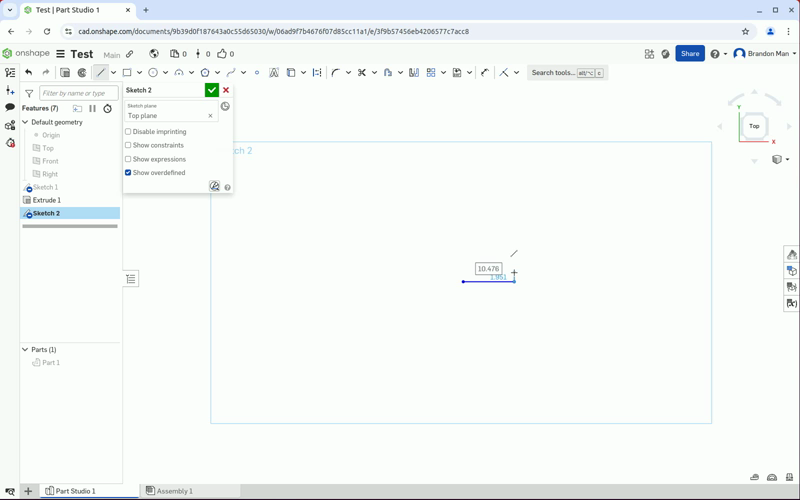
key_down(shift)
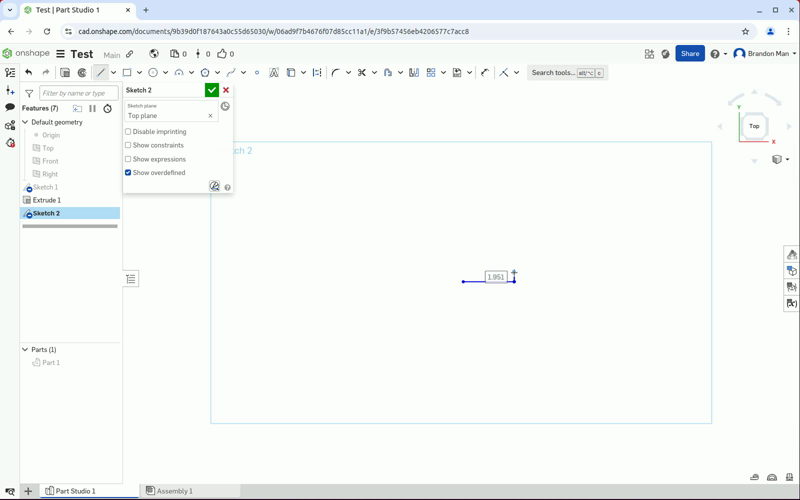
mouse_move(544, 272)
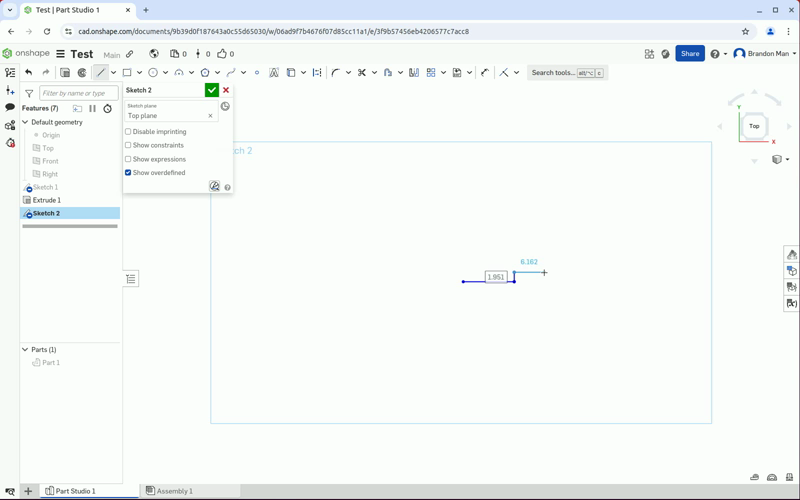
mouse_move(463, 272)
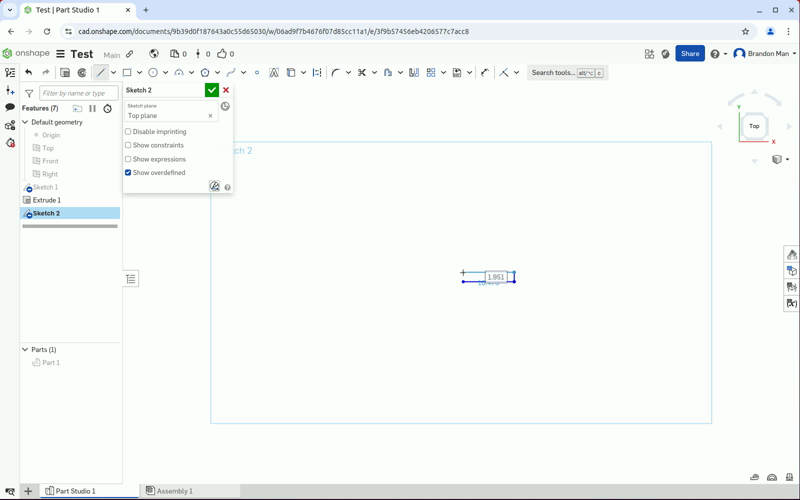
click(463, 272)
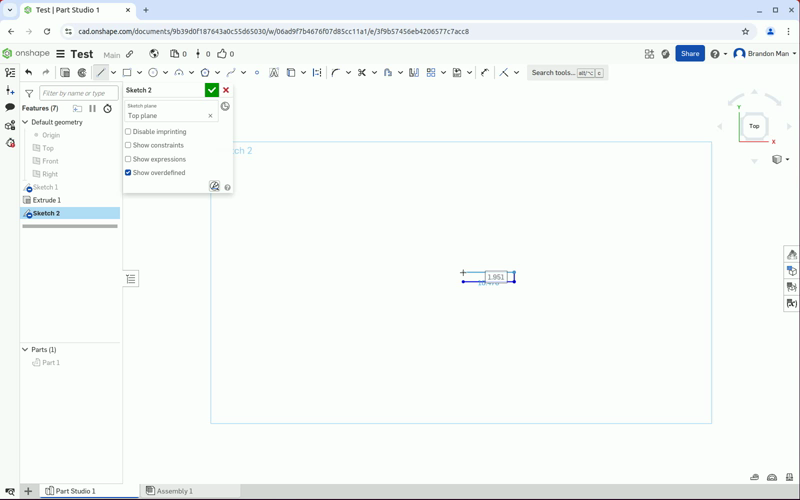
key_up(shift)
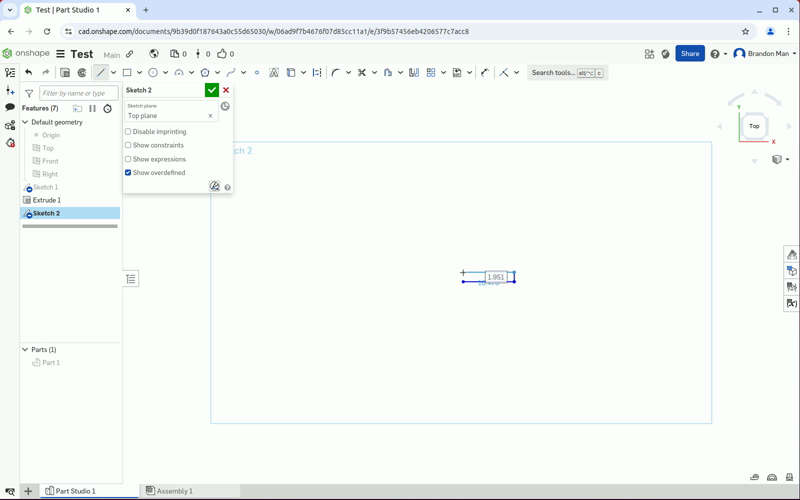
mouse_move(493, 272)
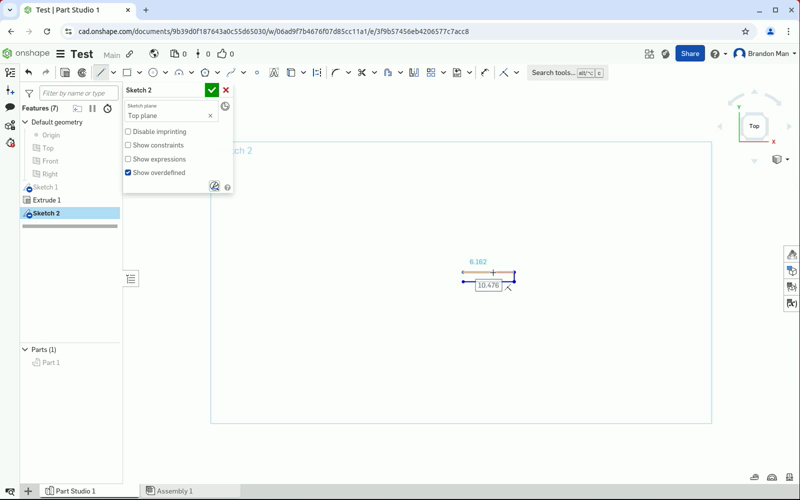
key_down(shift)
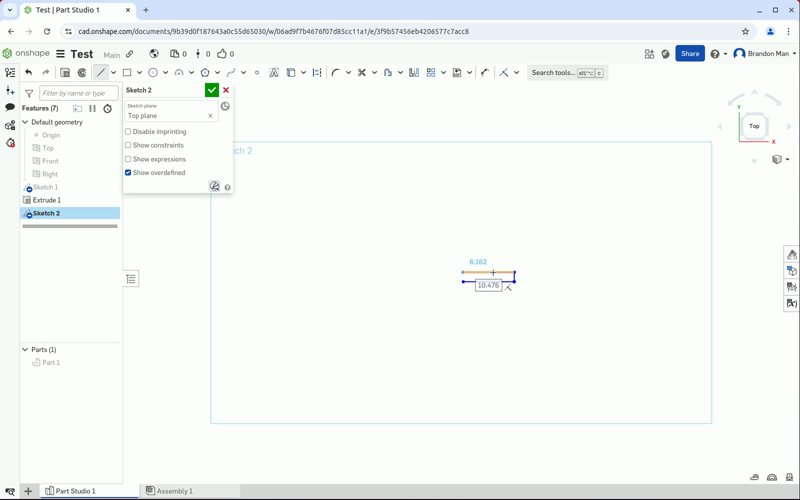
mouse_move(463, 281)
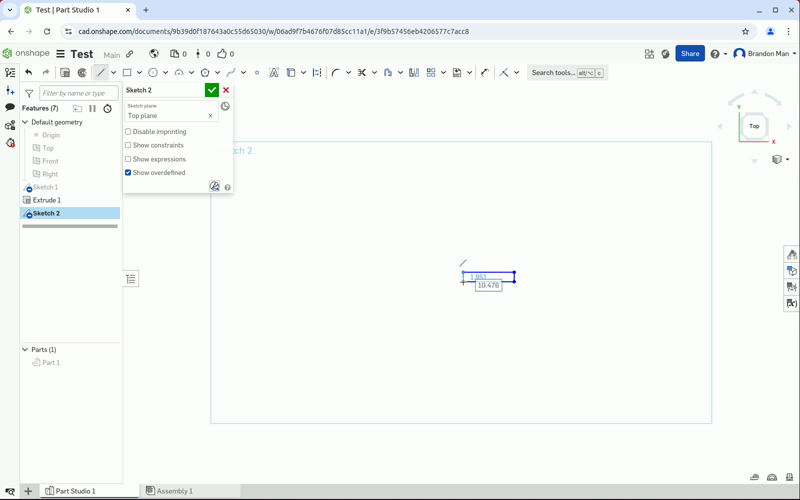
key_up(shift)
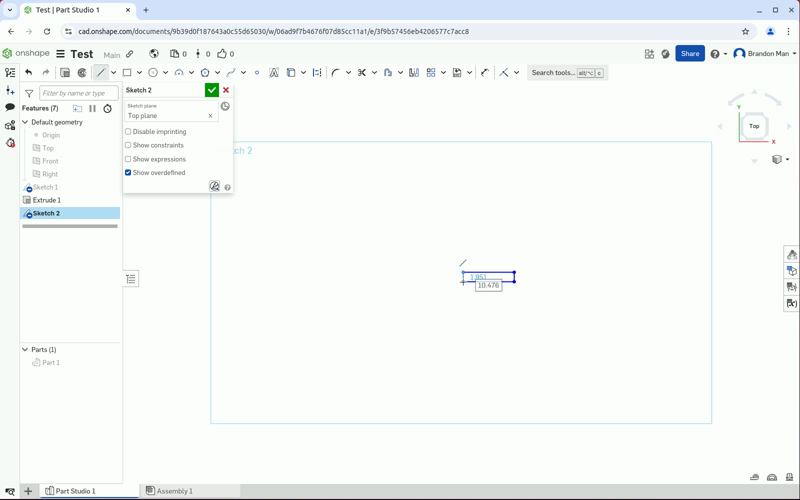
click(463, 281)
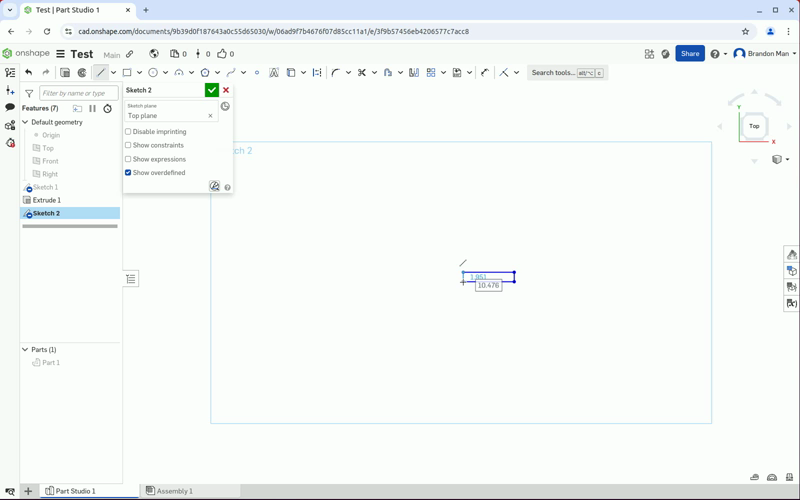
key(esc)
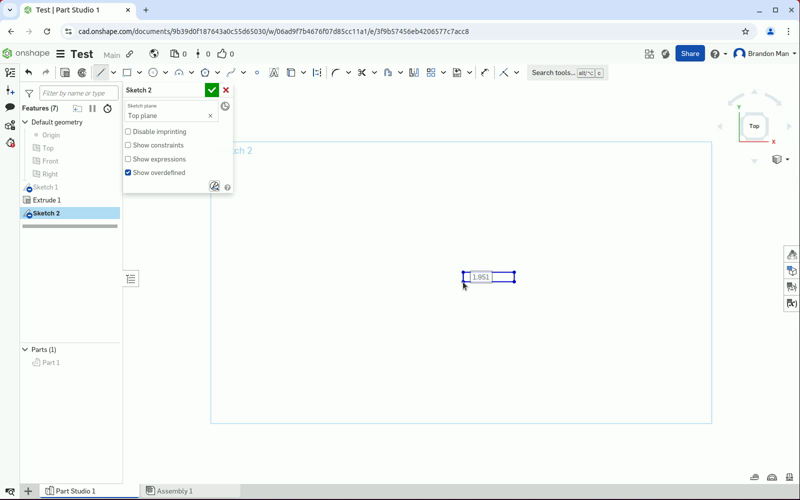
mouse_move(486, 273)
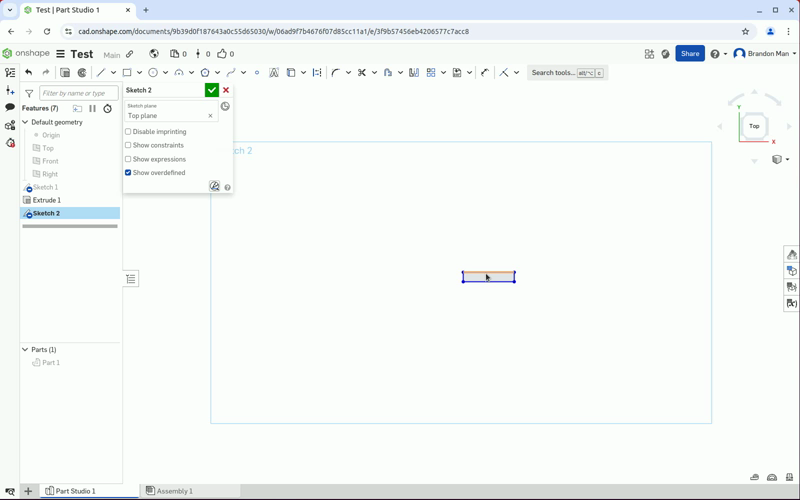
scroll(6)
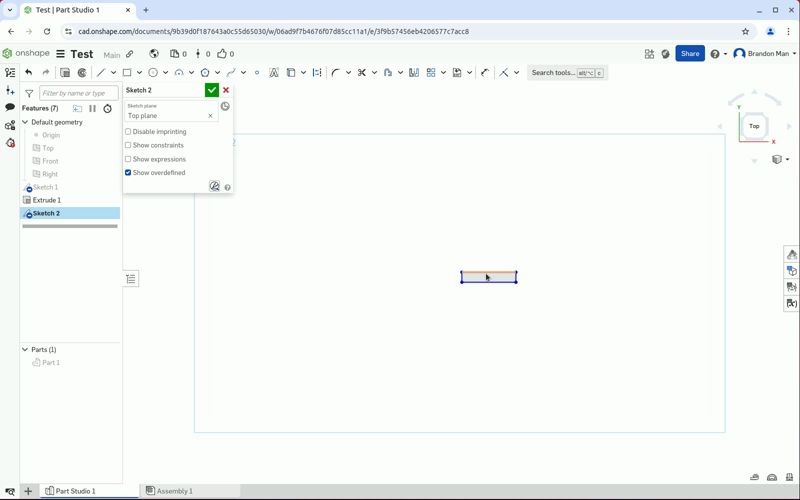
scroll(6)
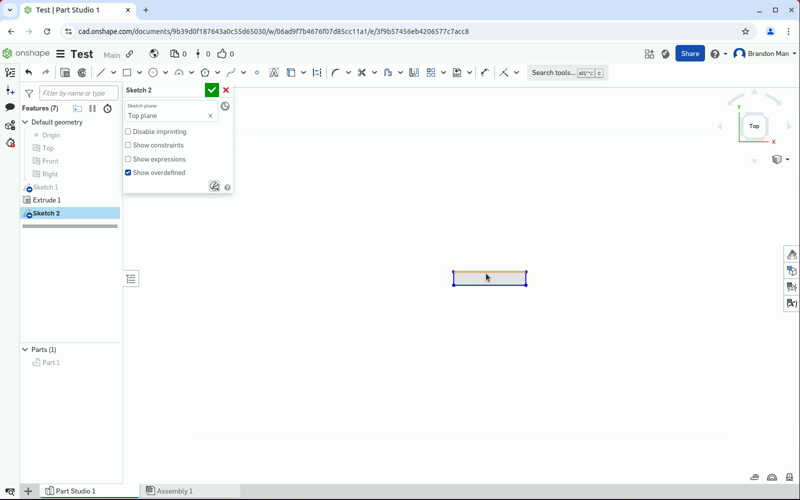
scroll(6)
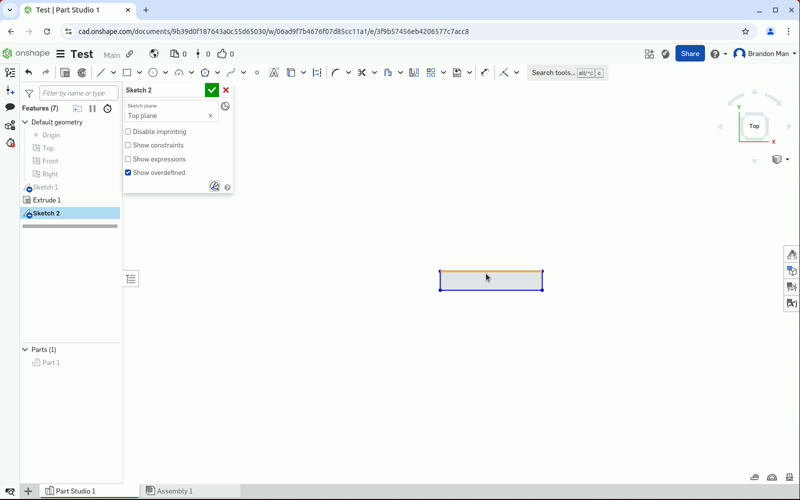
scroll(6)
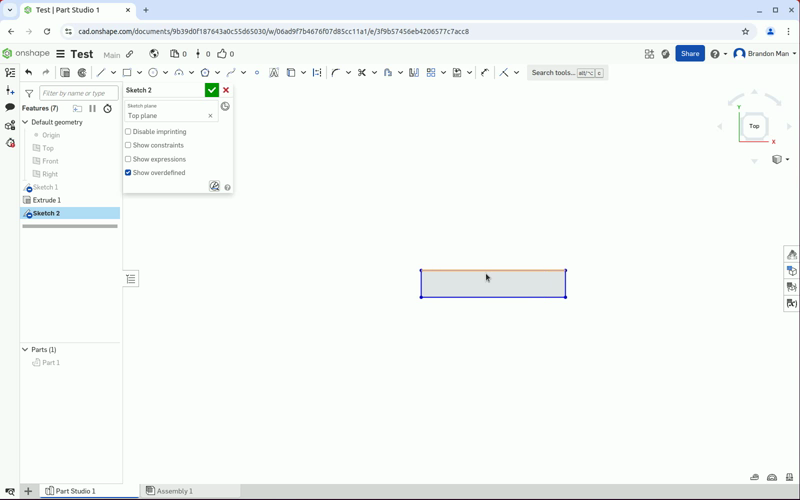
scroll(6)
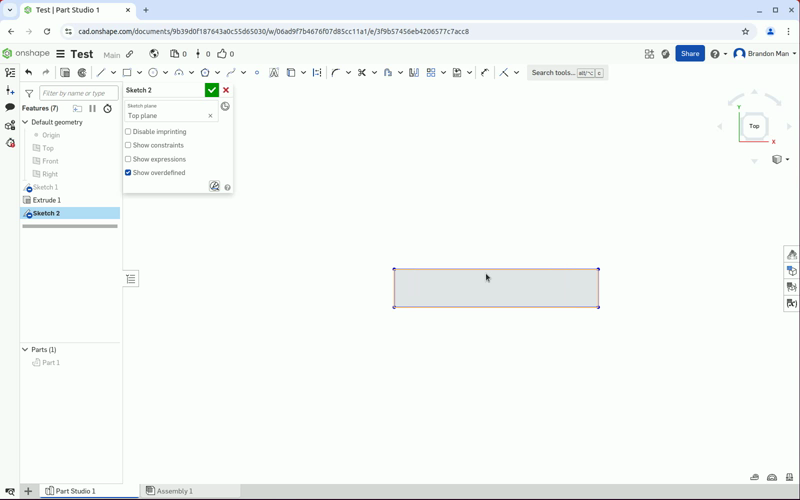
scroll(6)
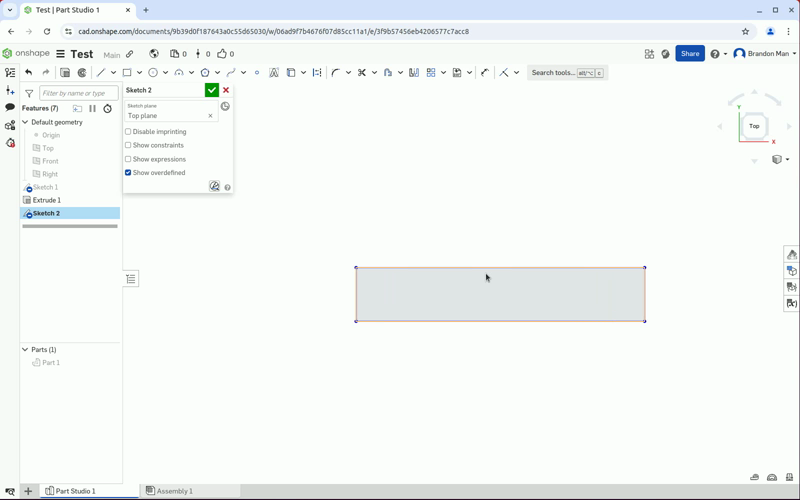
scroll(6)
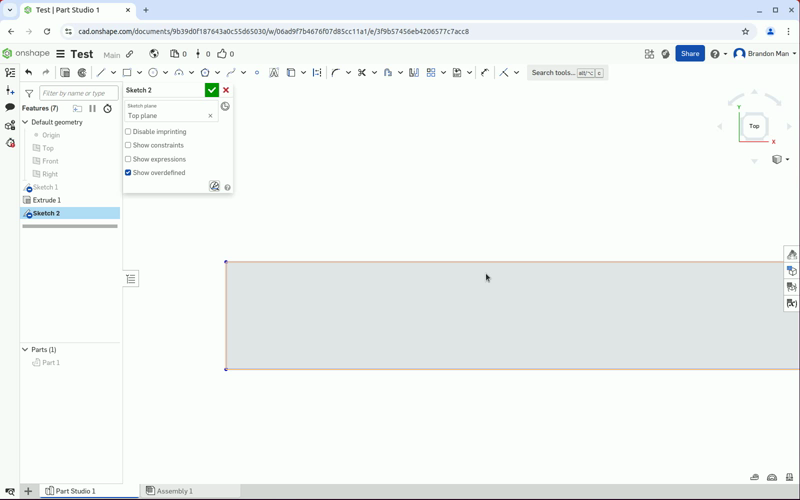
click(486, 273)
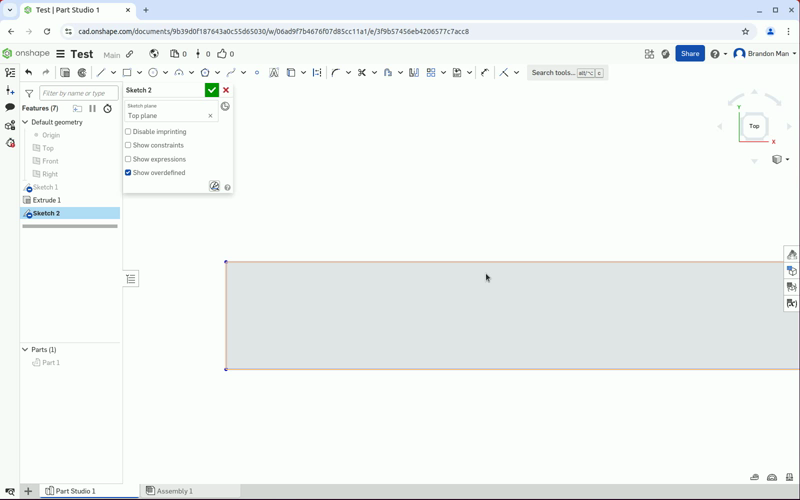
scroll(-6)
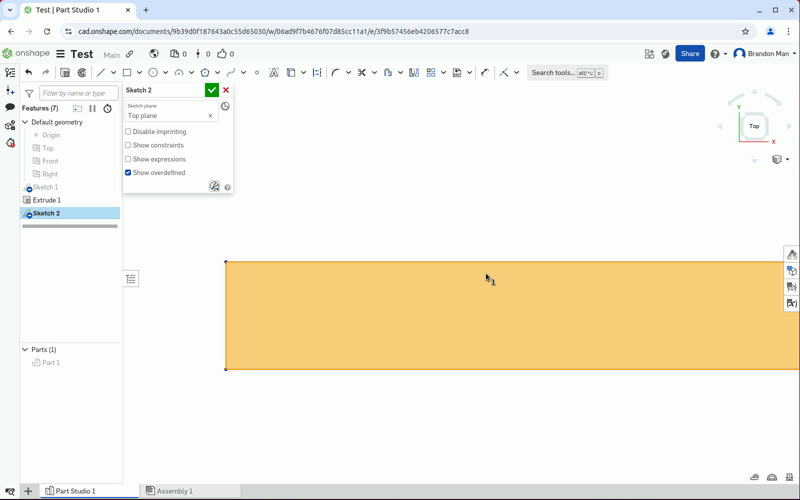
scroll(-6)
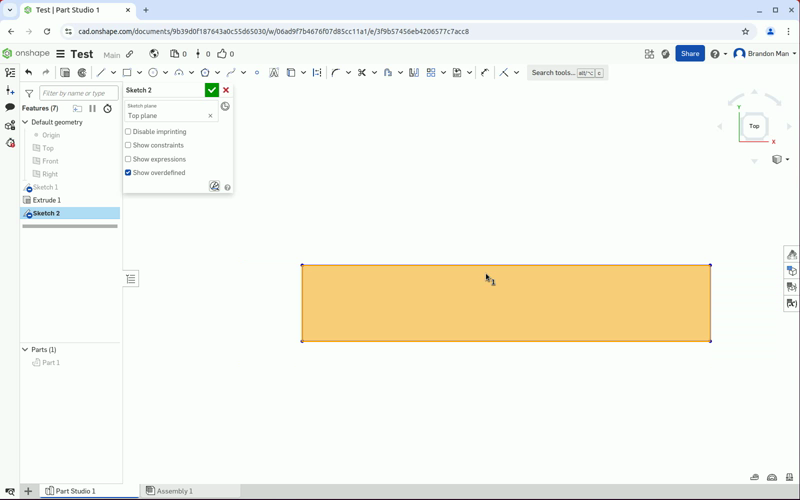
scroll(-6)
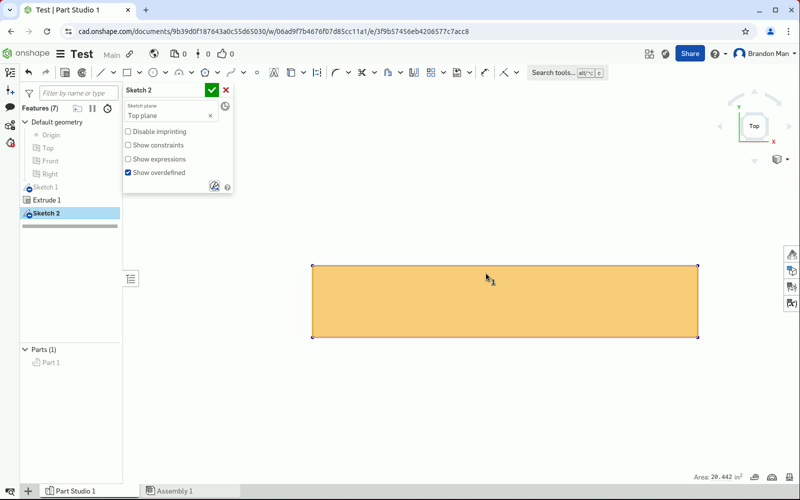
scroll(-6)
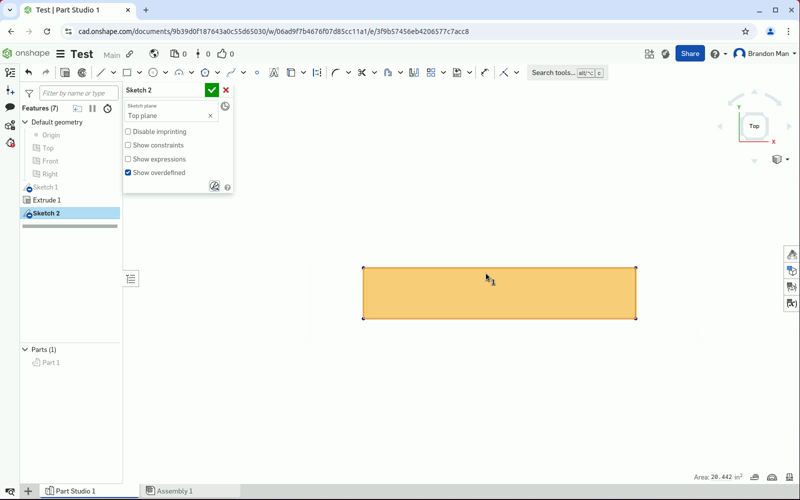
scroll(-6)
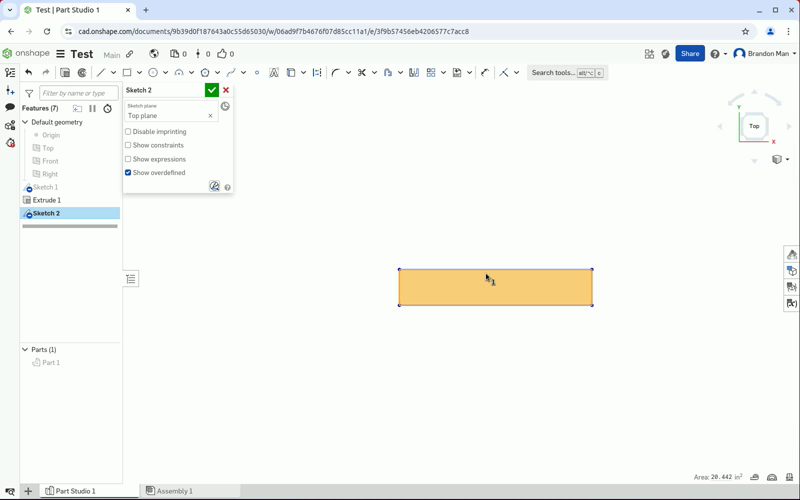
scroll(-6)
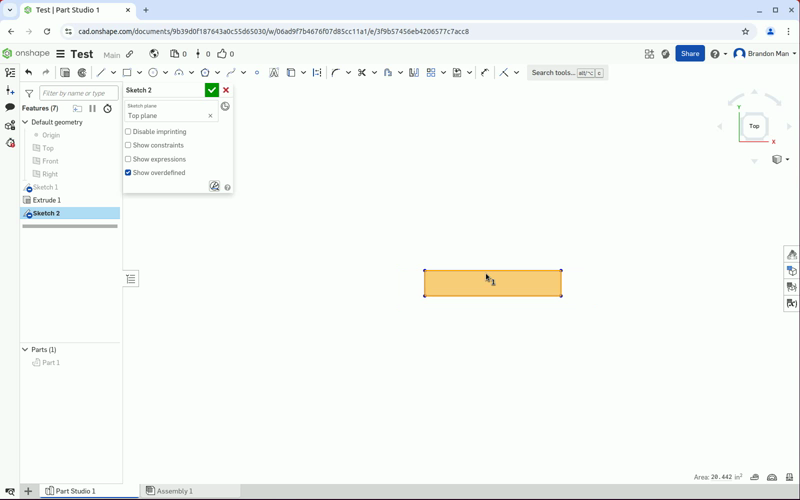
scroll(-6)
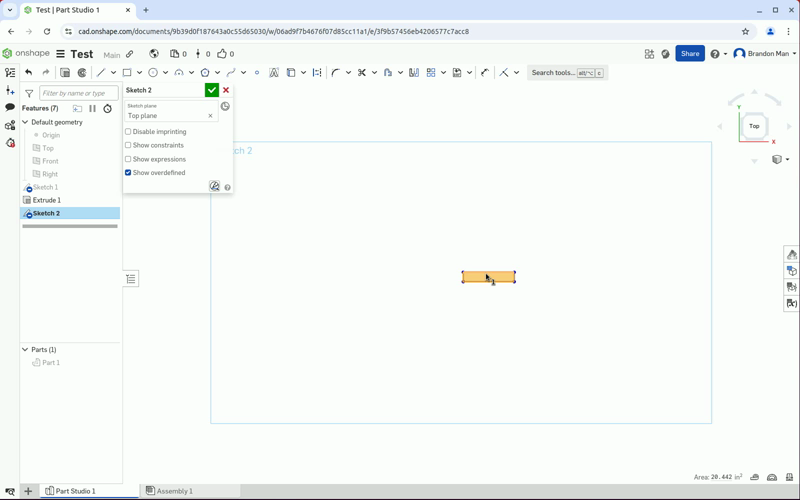
mouse_move(73, 352)
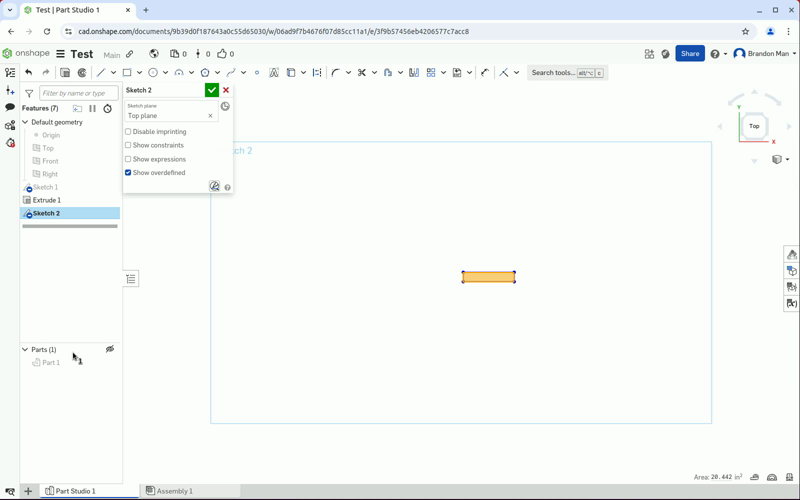
key(shift+y)
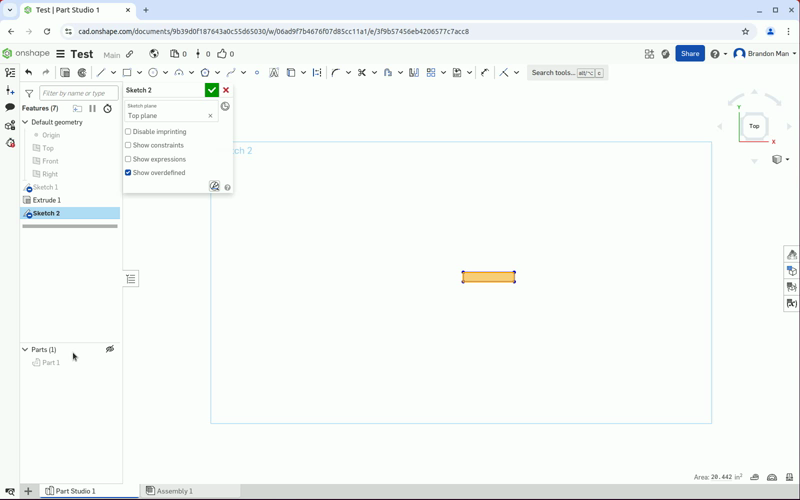
key(shift+e)
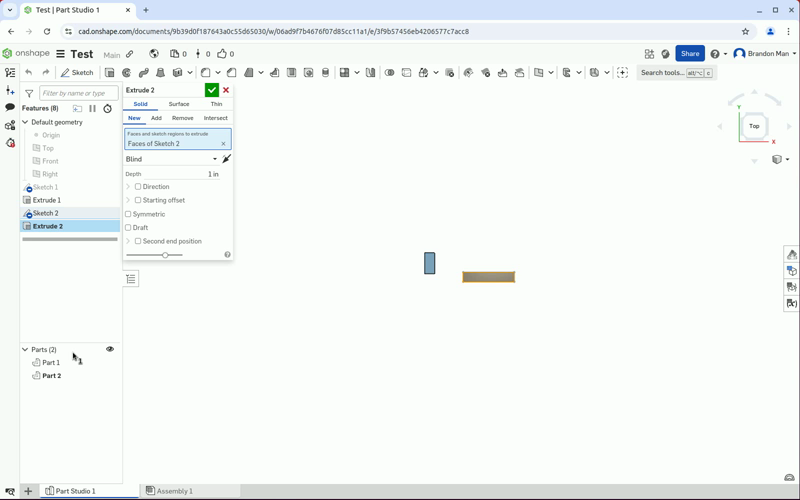
mouse_move(143, 106)
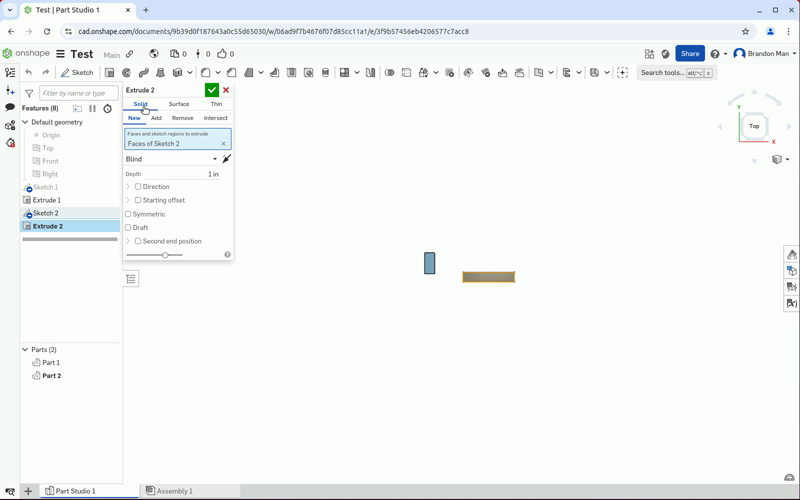
click(143, 106)
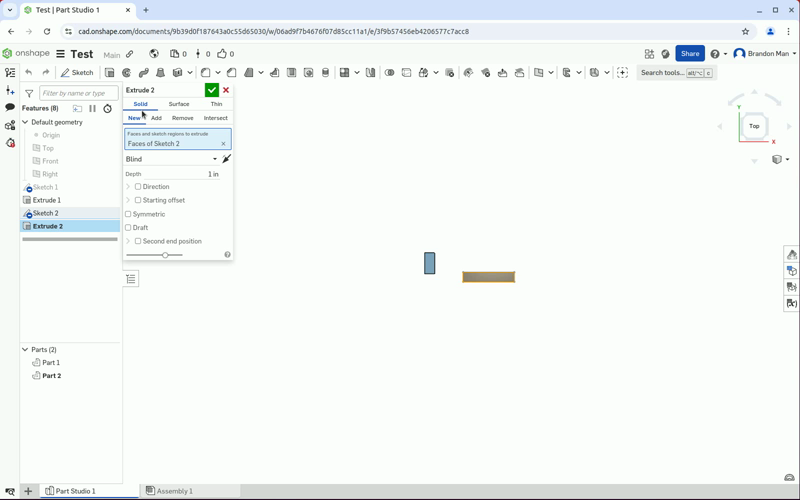
mouse_move(137, 120)
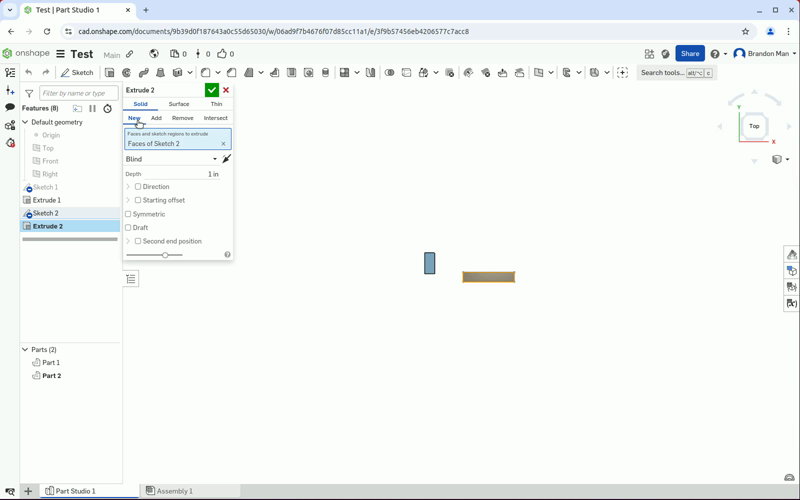
click(137, 120)
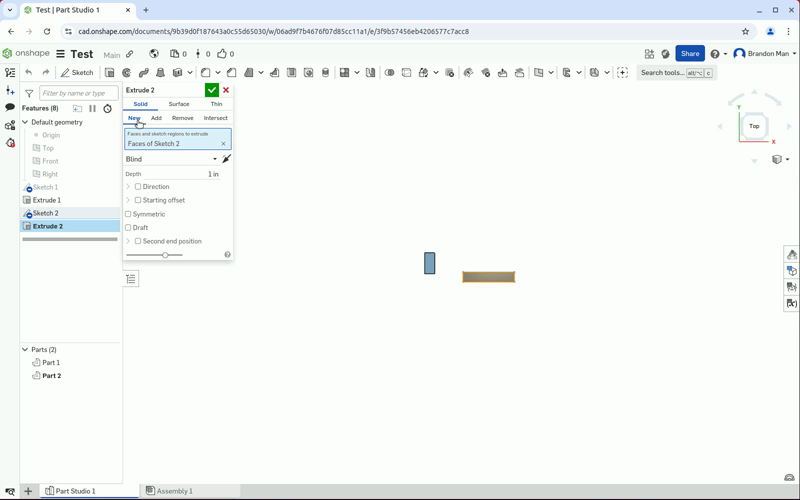
key(tab, 4)
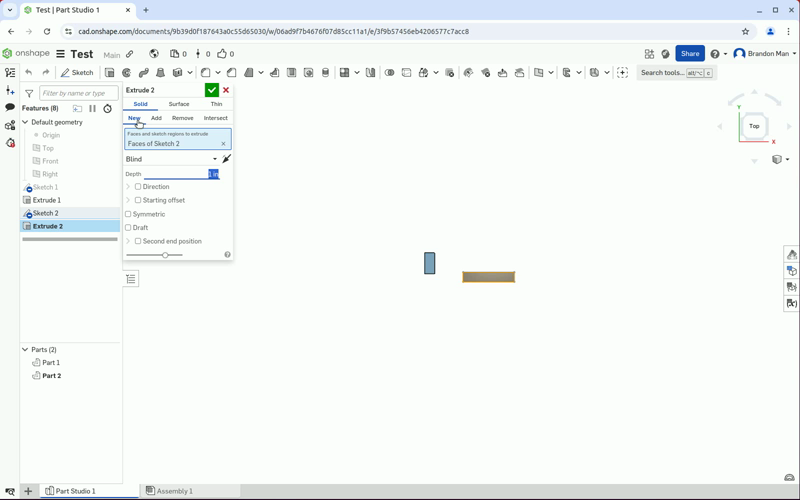
text(2.166)
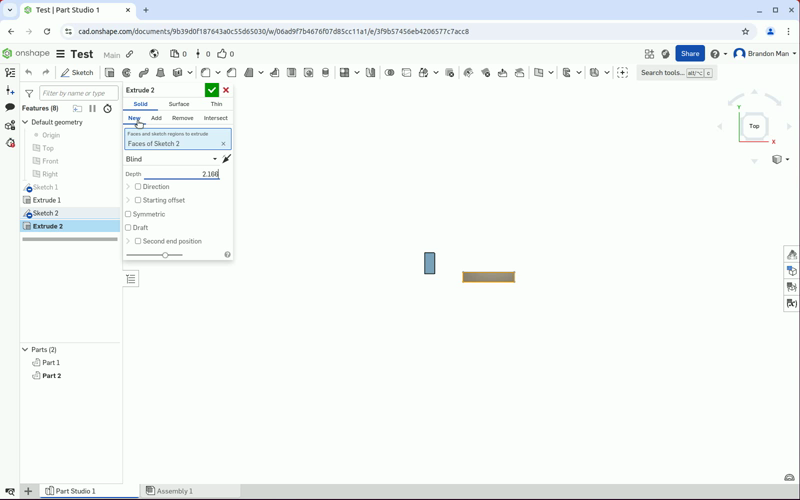
key(enter)
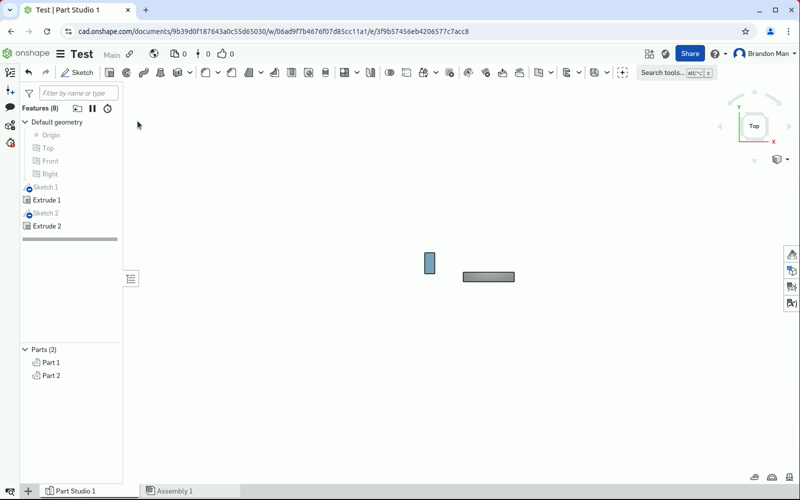
key(shift+h)
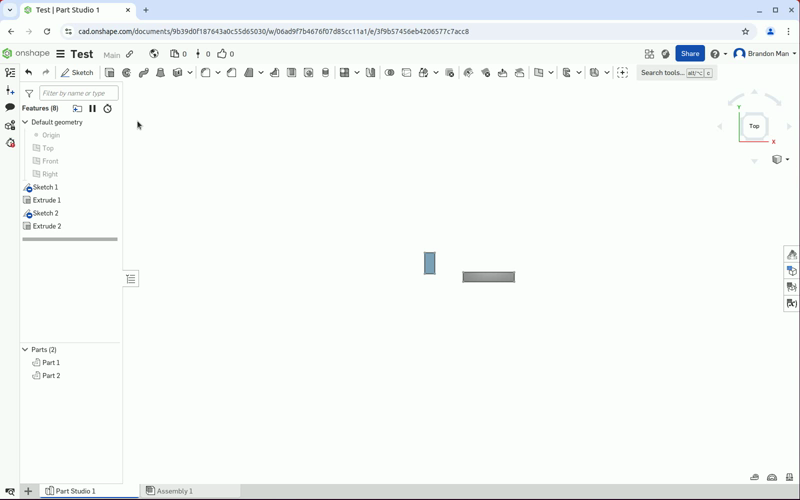
key(shift+h)
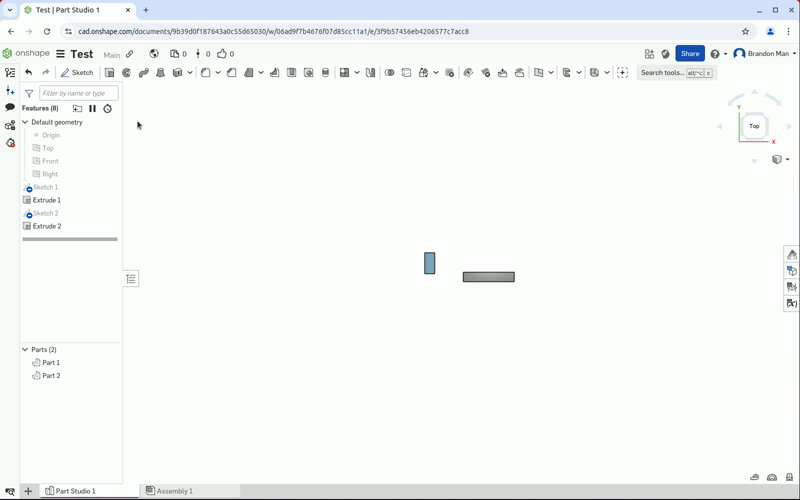
mouse_move(73, 189)
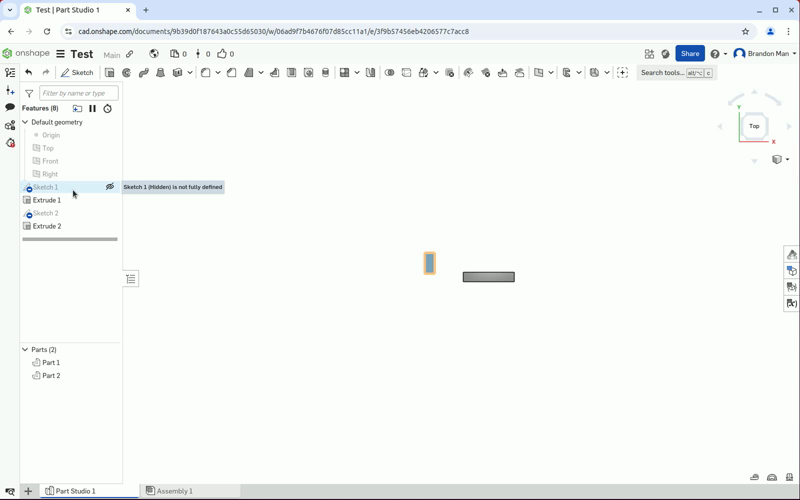
click(73, 189)
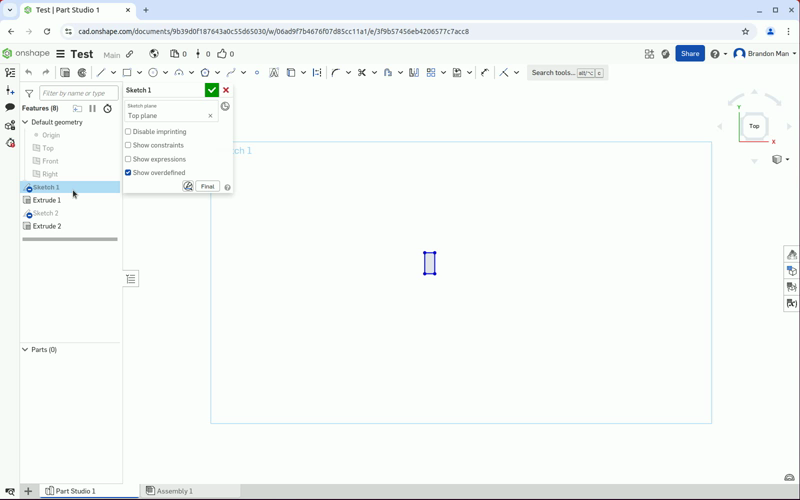
mouse_move(229, 92)
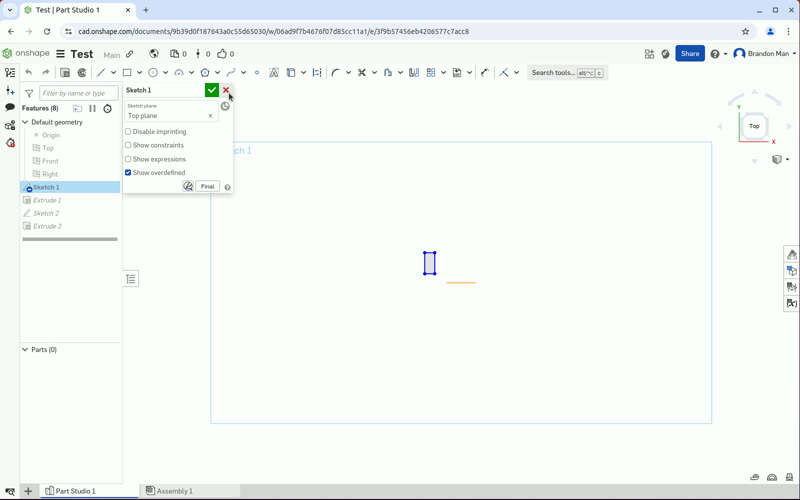
click(229, 92)
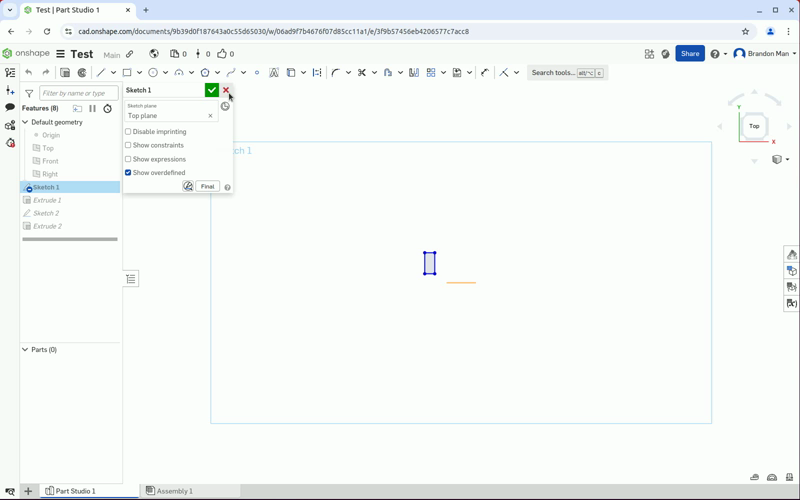
key(shift+s)
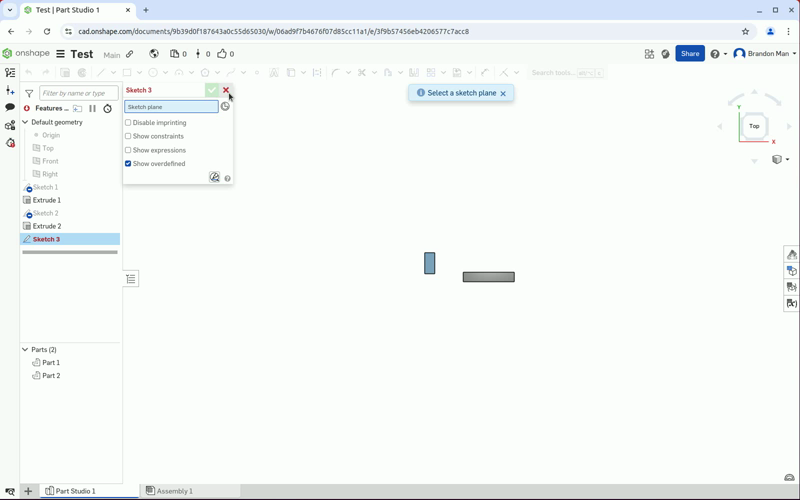
mouse_move(73, 150)
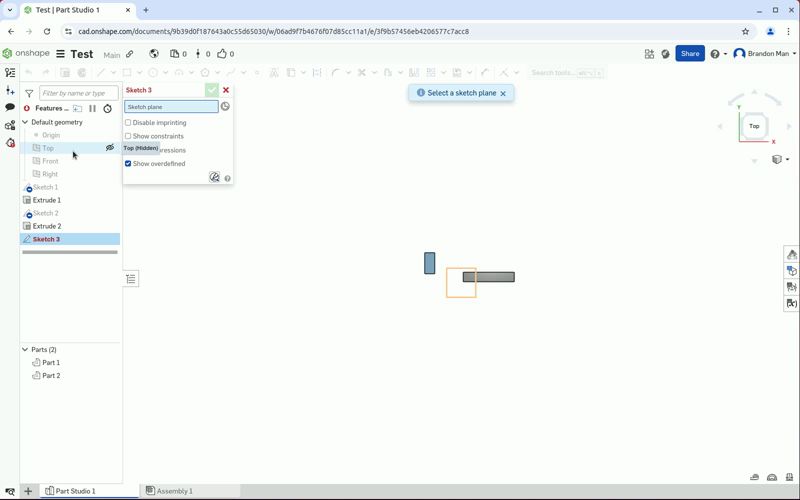
click(73, 150)
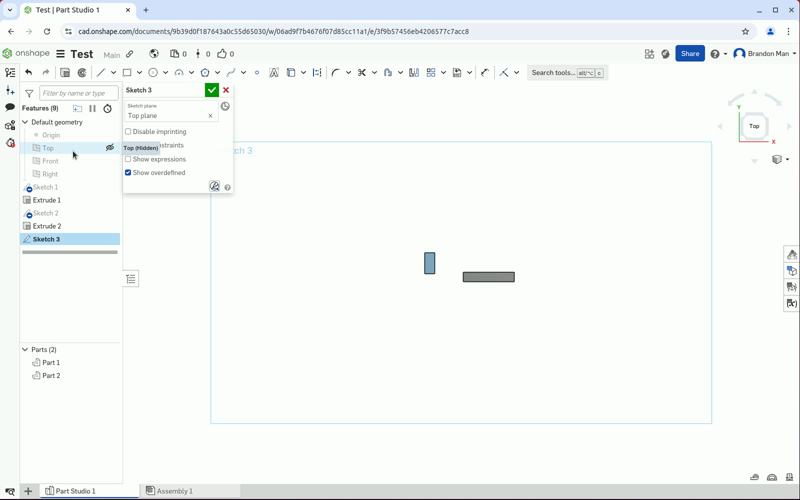
mouse_move(73, 352)
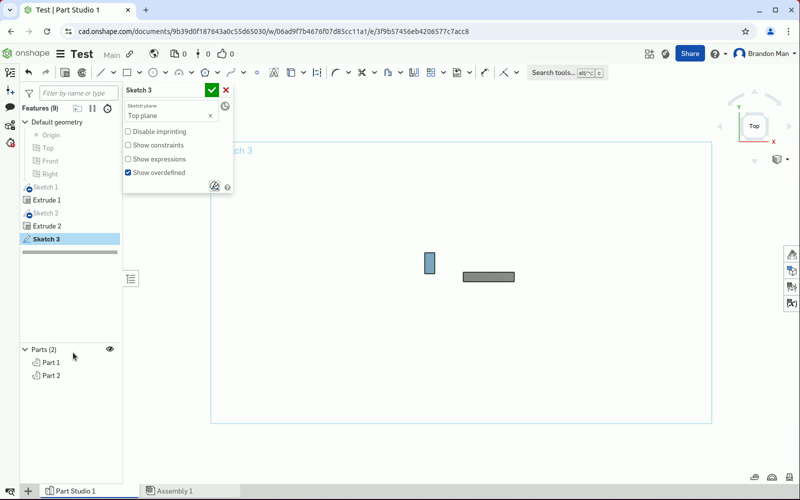
key(y)
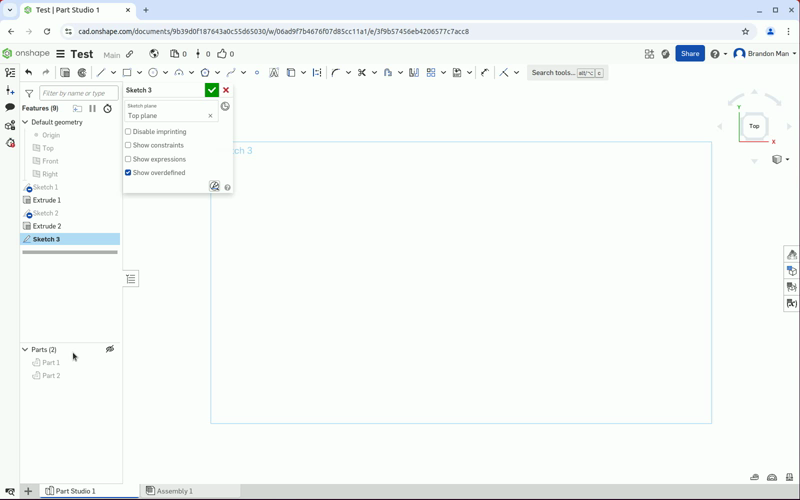
key(l)
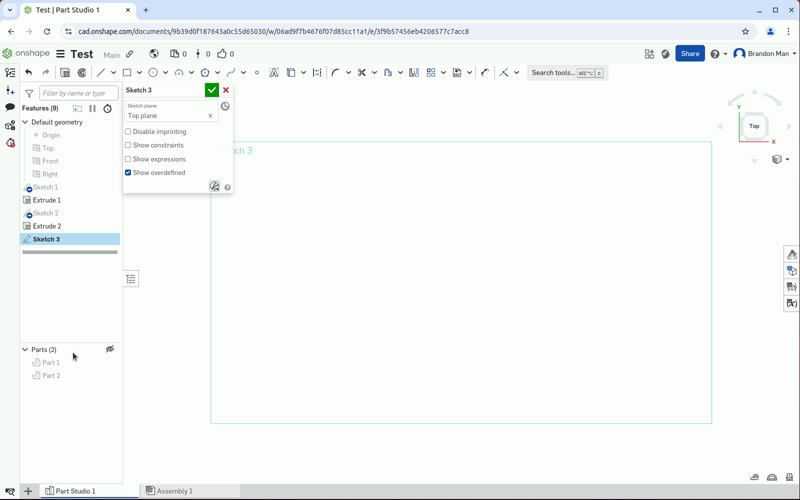
key_down(shift)
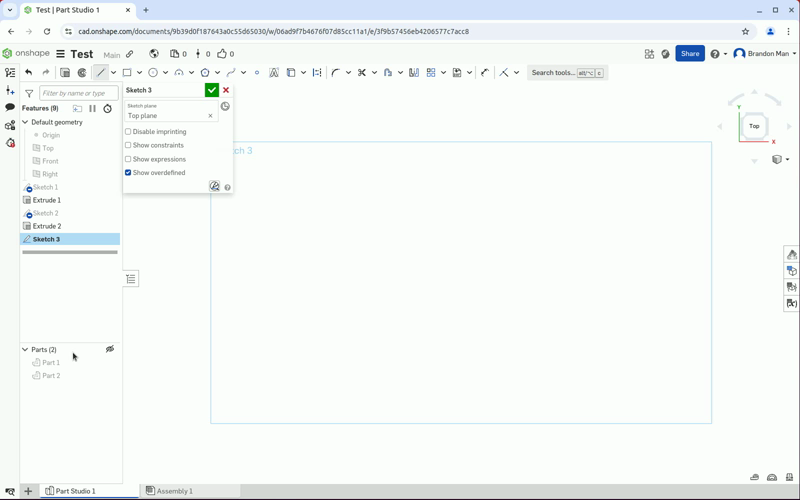
mouse_move(470, 309)
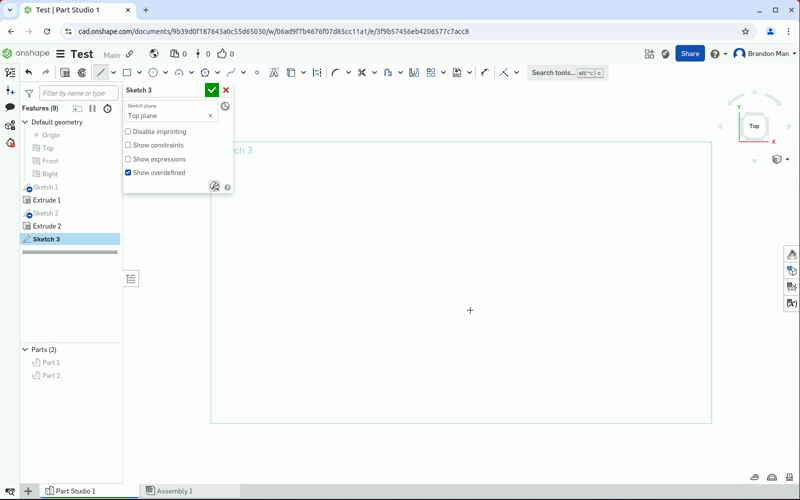
click(470, 309)
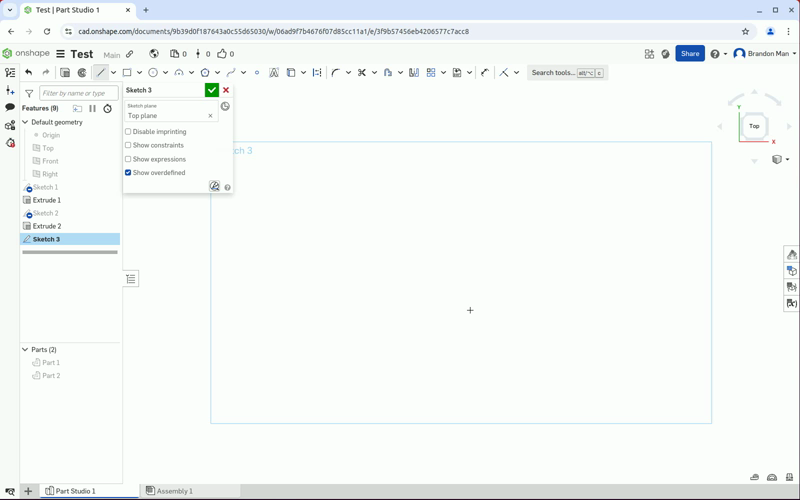
key_up(shift)
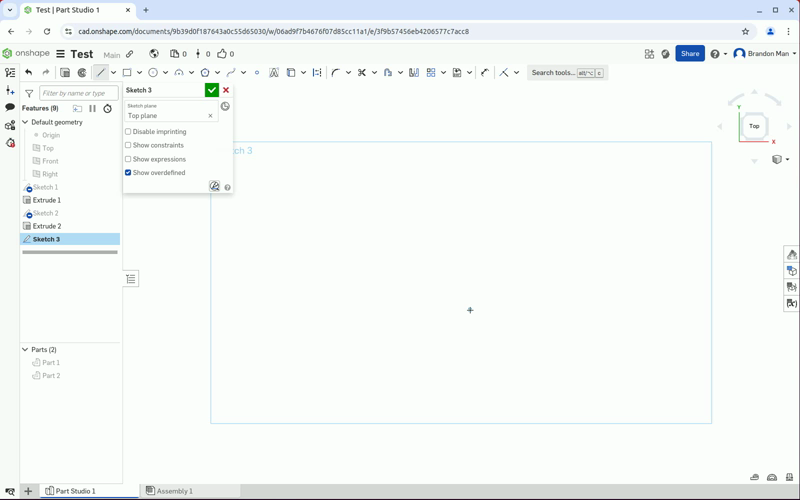
key_down(shift)
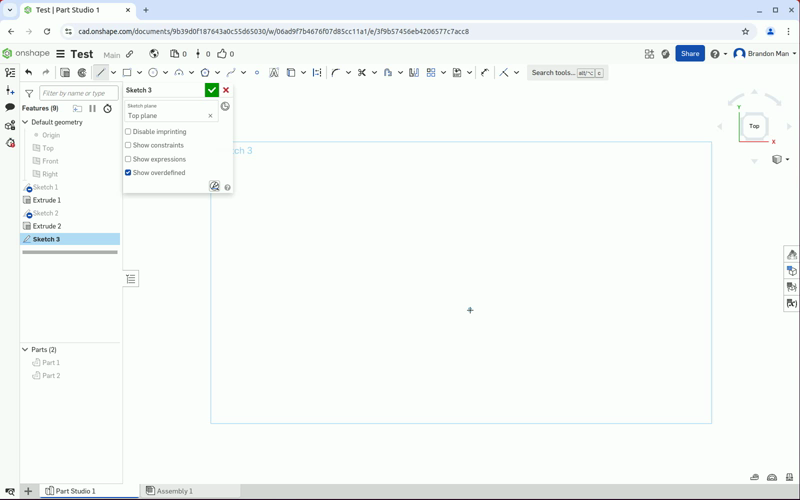
mouse_move(500, 309)
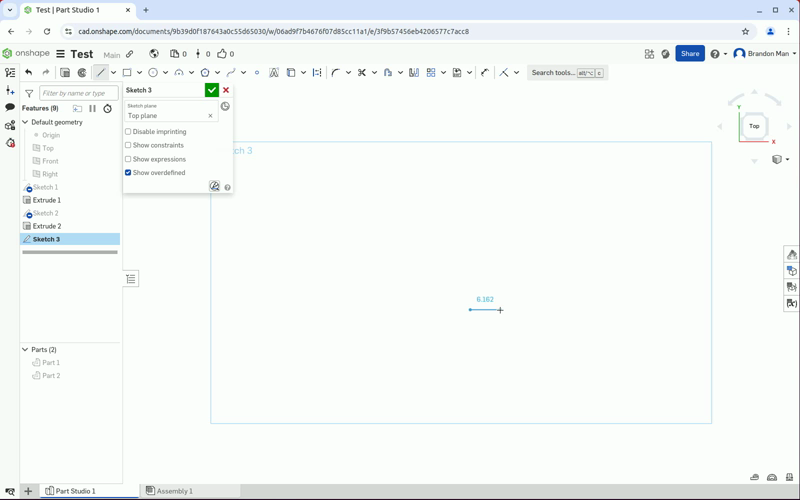
mouse_move(486, 309)
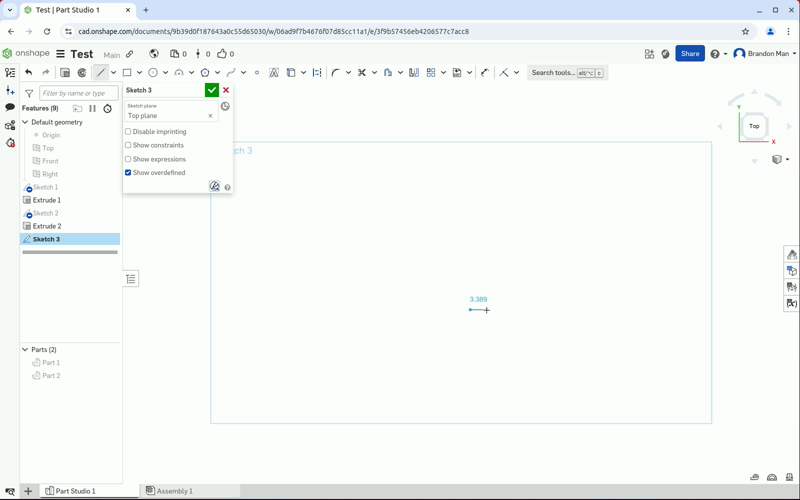
click(486, 309)
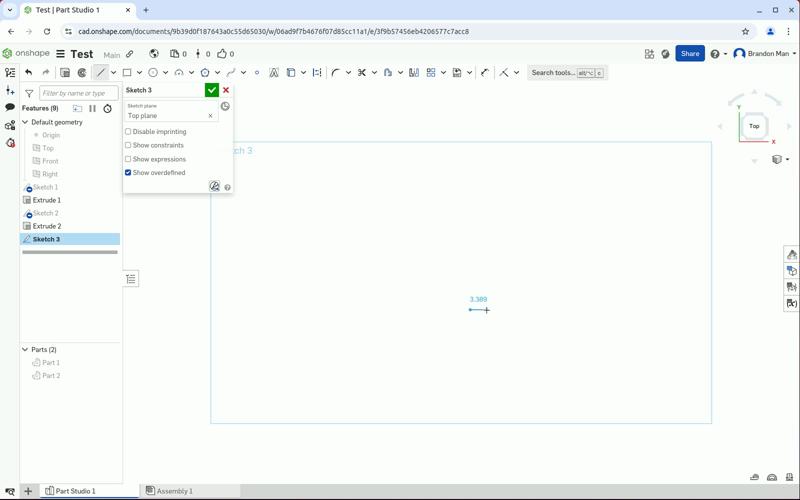
key_up(shift)
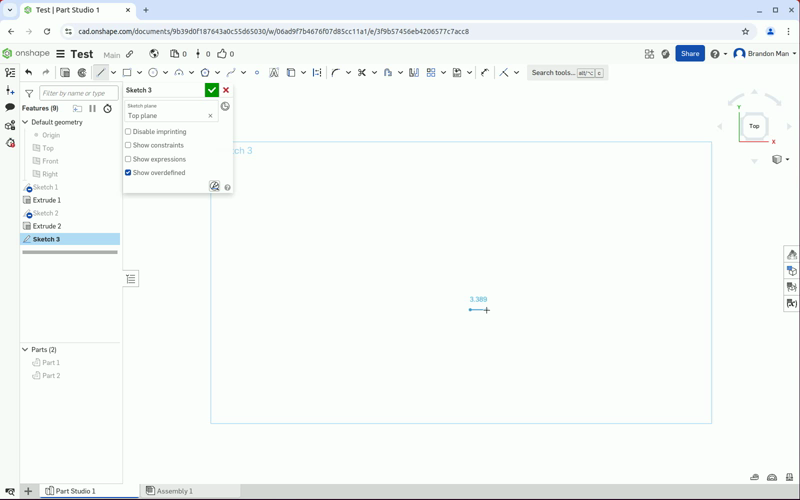
key_down(shift)
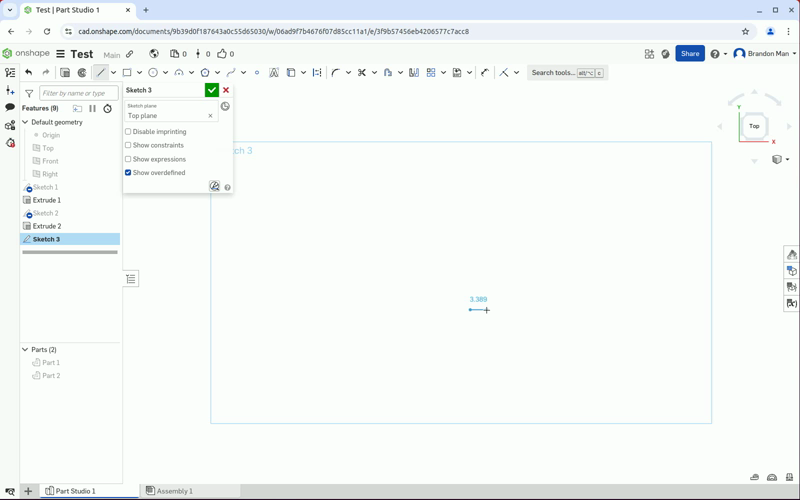
mouse_move(516, 309)
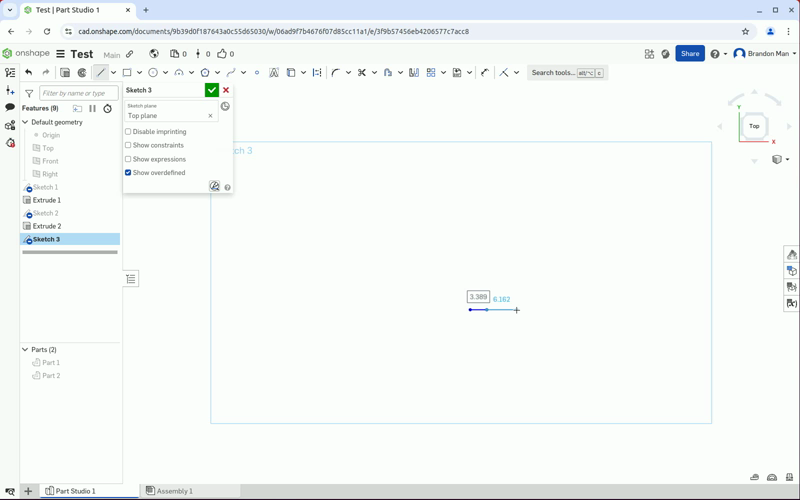
mouse_move(486, 292)
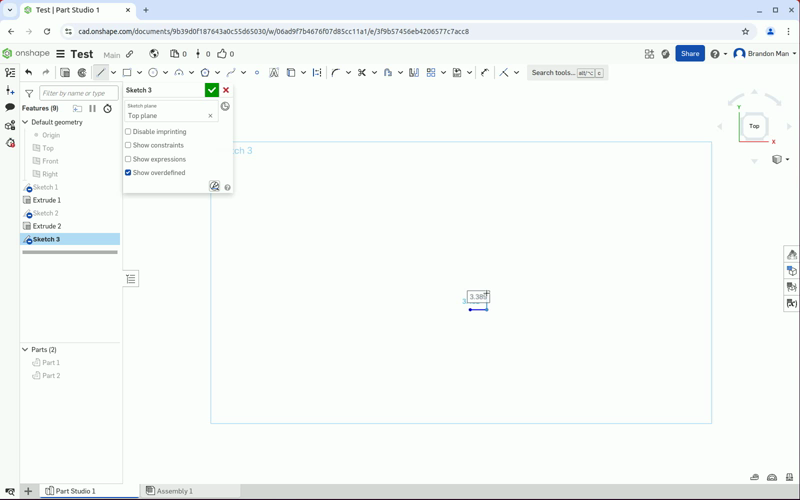
click(486, 292)
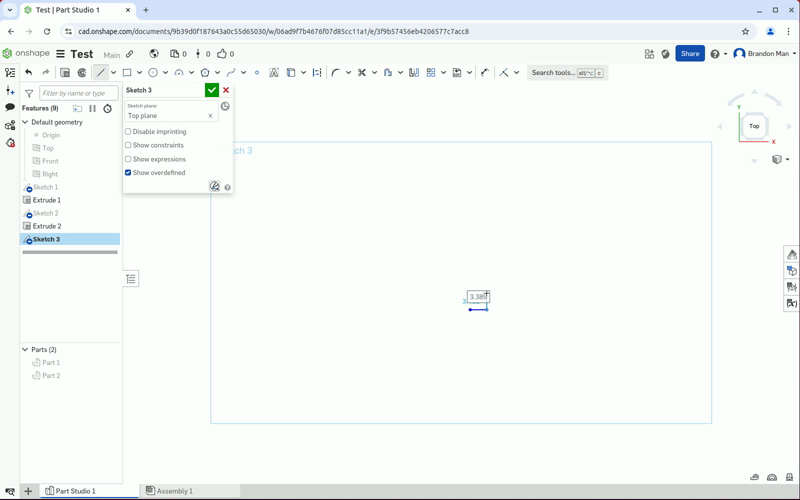
key_up(shift)
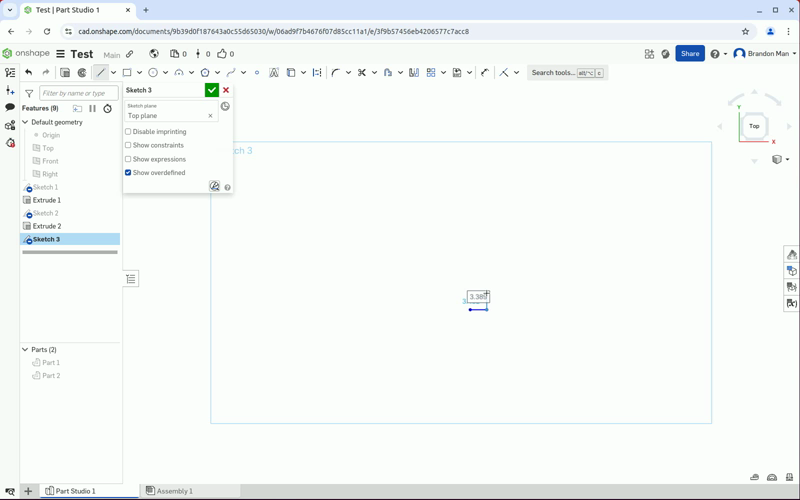
key_down(shift)
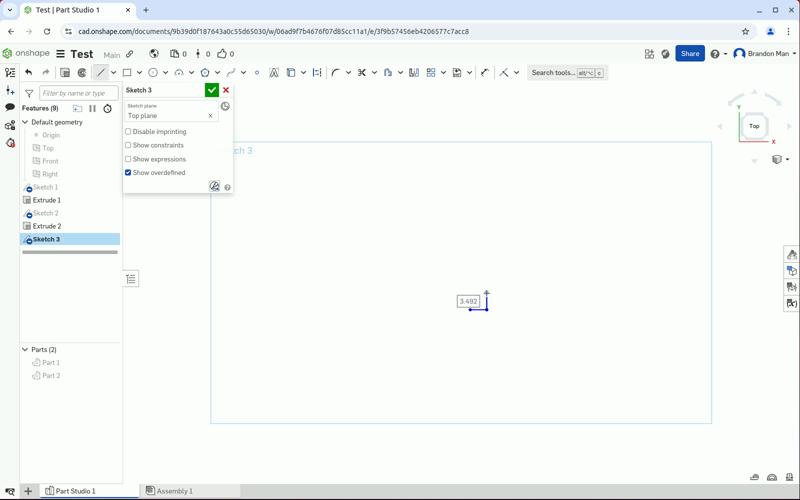
mouse_move(516, 292)
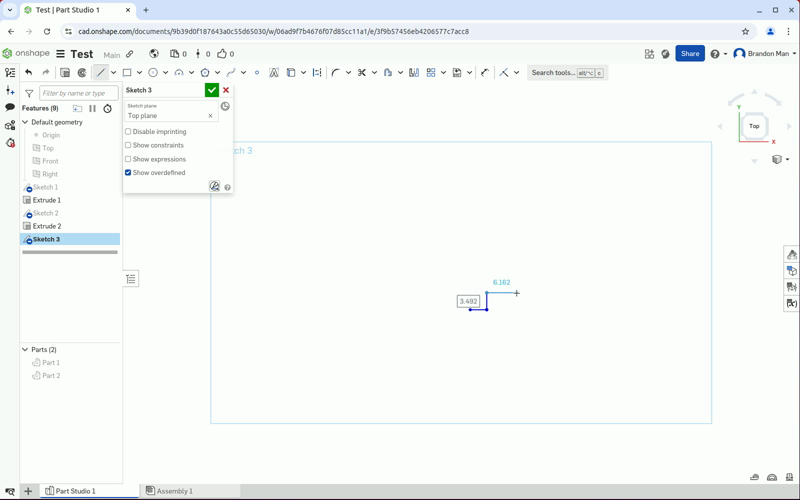
mouse_move(470, 292)
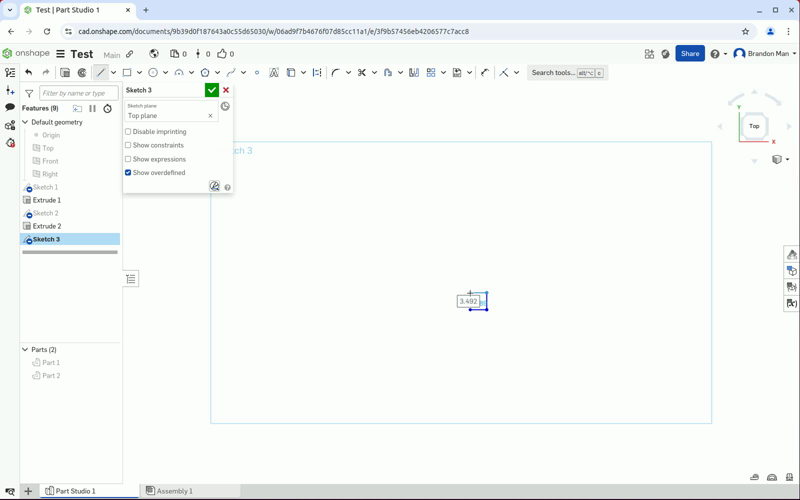
click(470, 292)
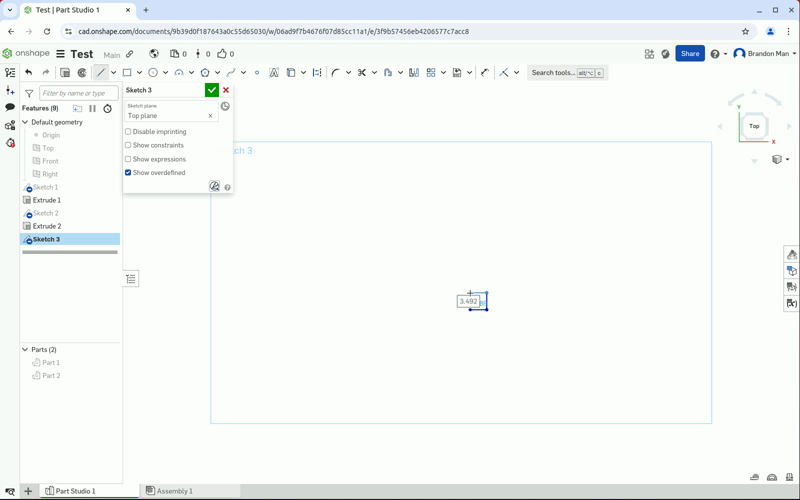
key_up(shift)
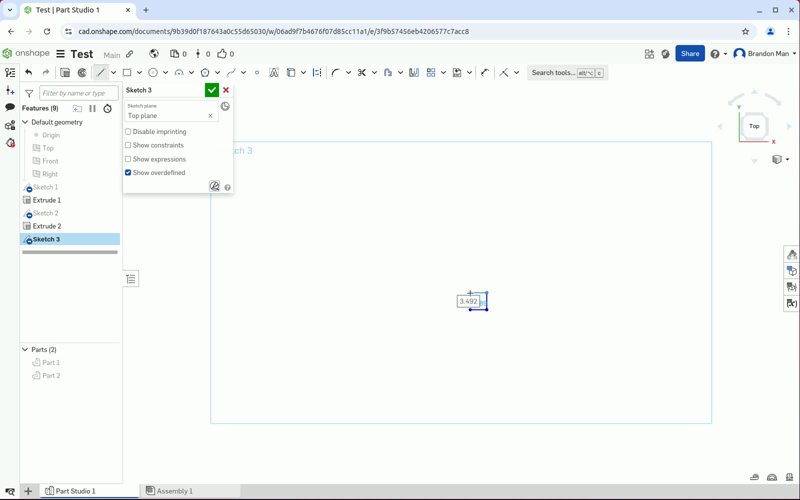
mouse_move(500, 292)
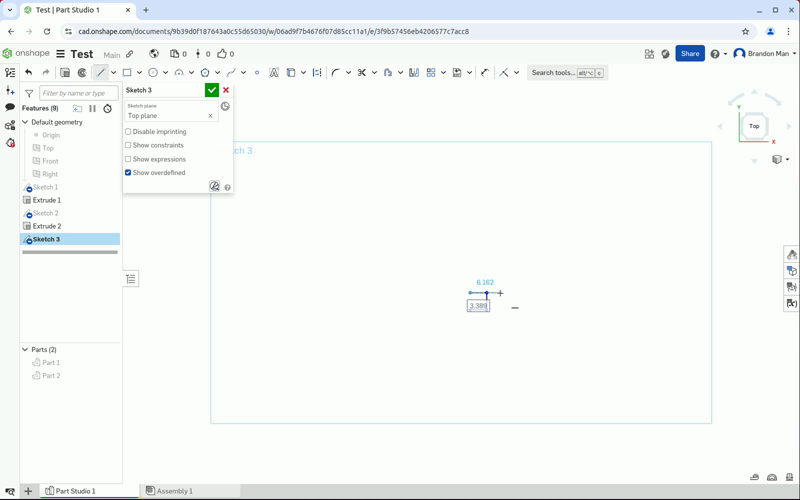
key_down(shift)
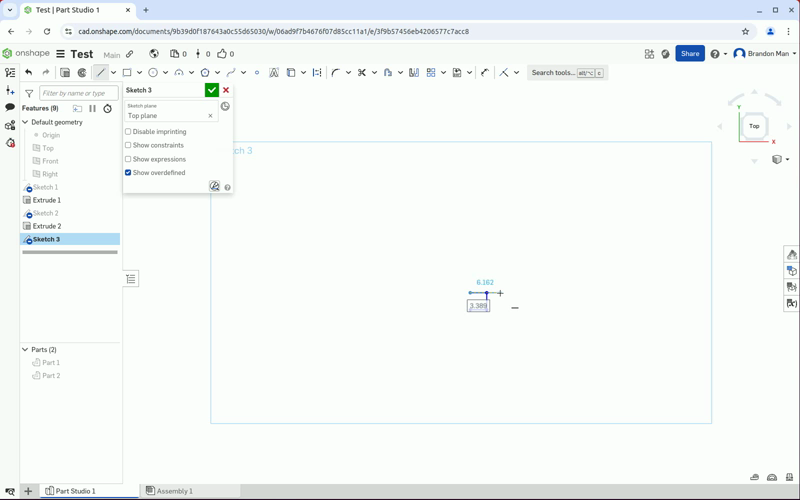
mouse_move(470, 309)
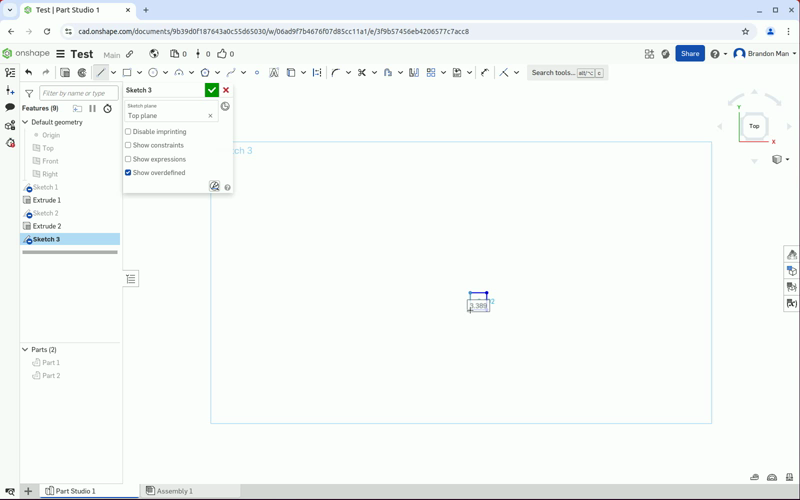
key_up(shift)
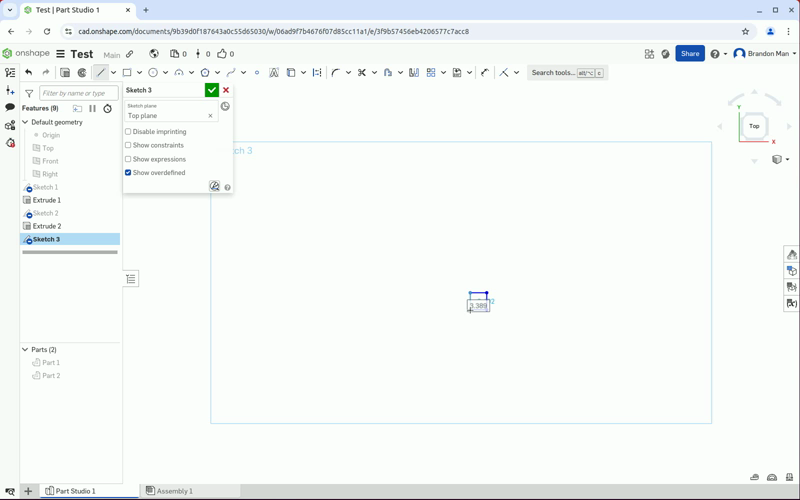
click(470, 309)
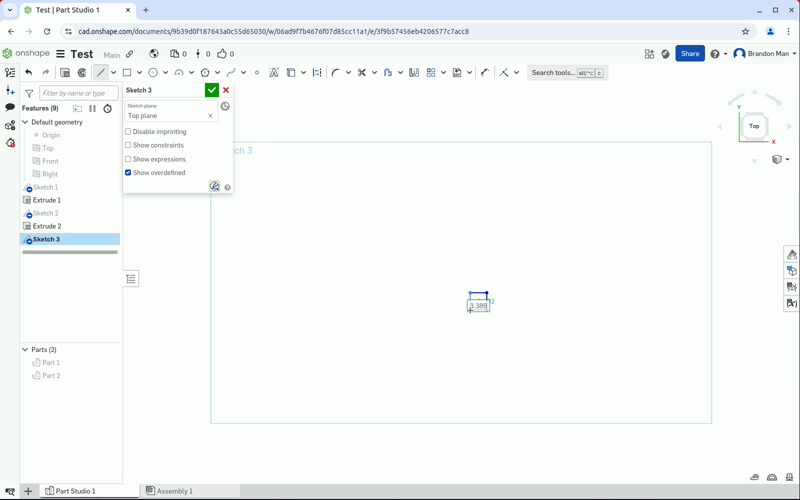
key(esc)
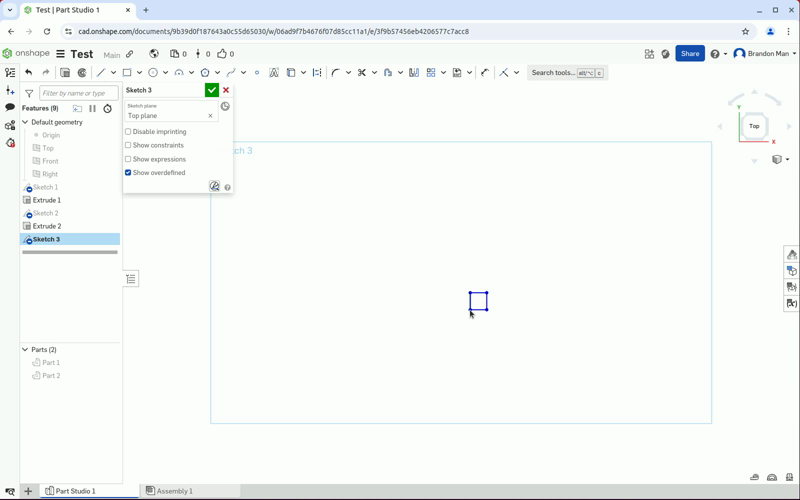
mouse_move(474, 299)
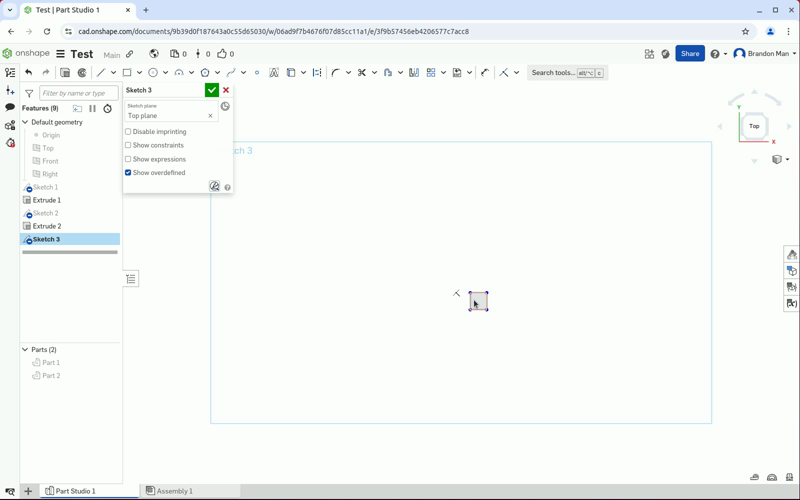
scroll(6)
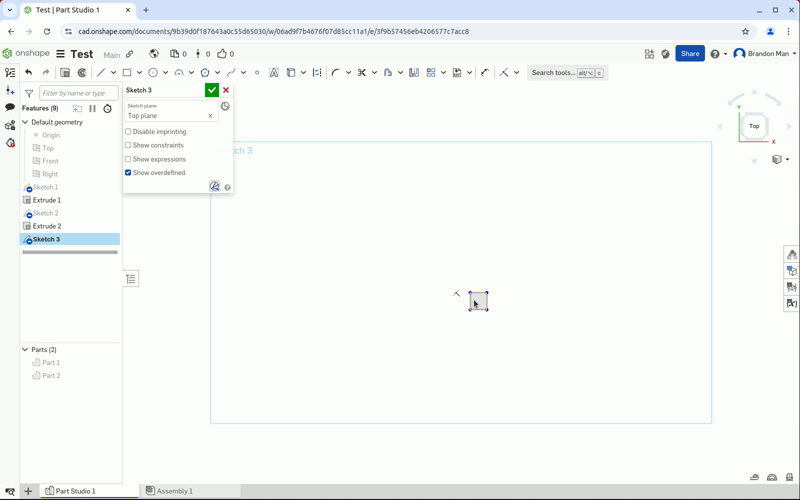
scroll(6)
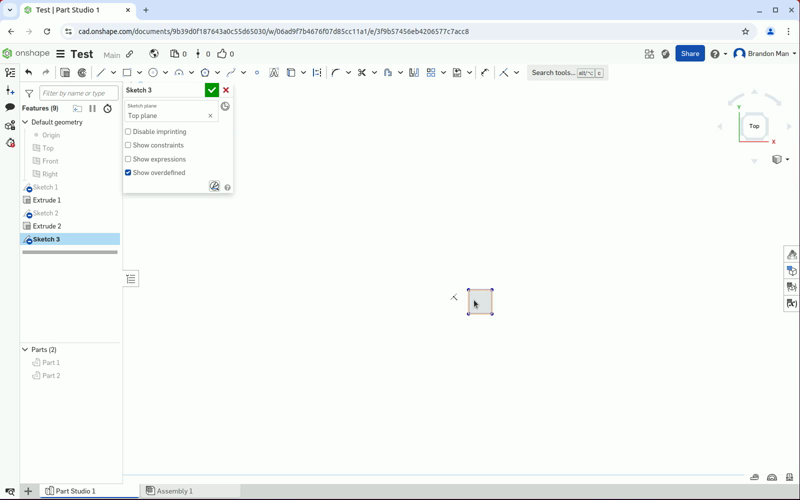
scroll(6)
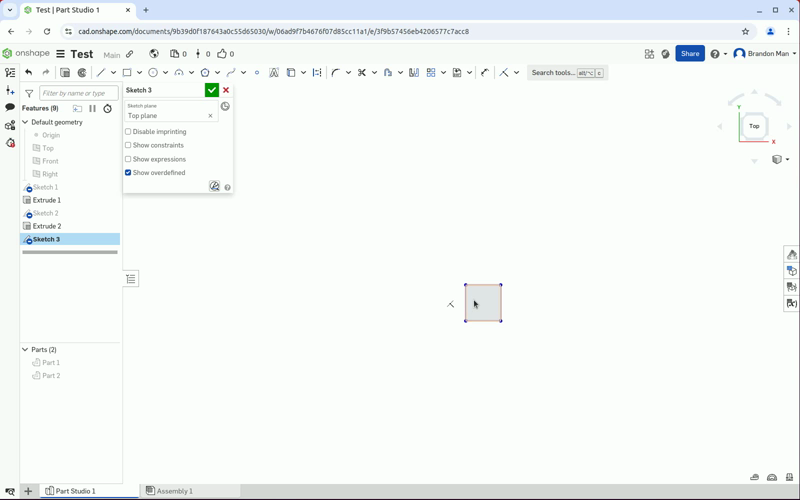
scroll(6)
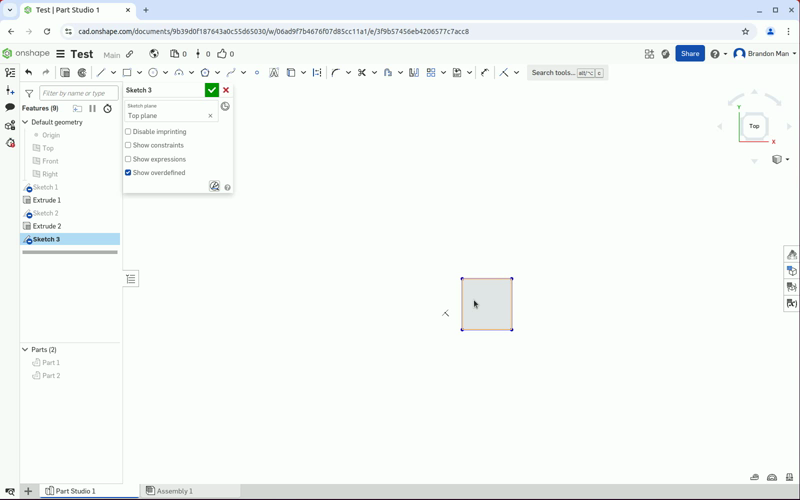
scroll(6)
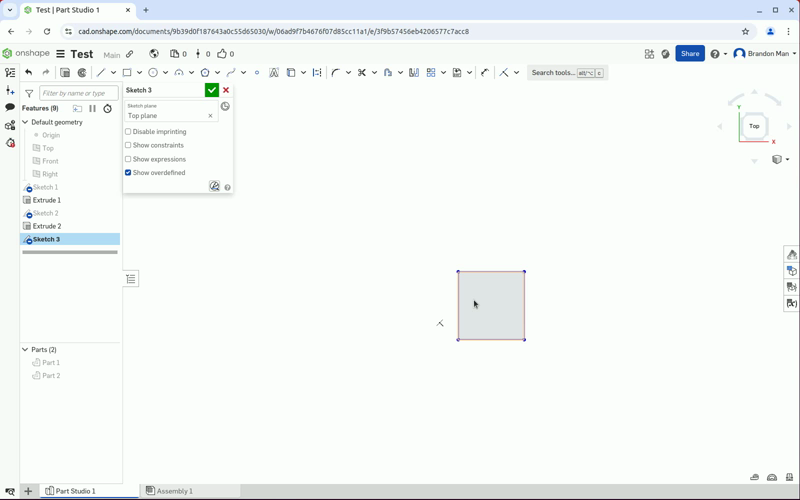
scroll(6)
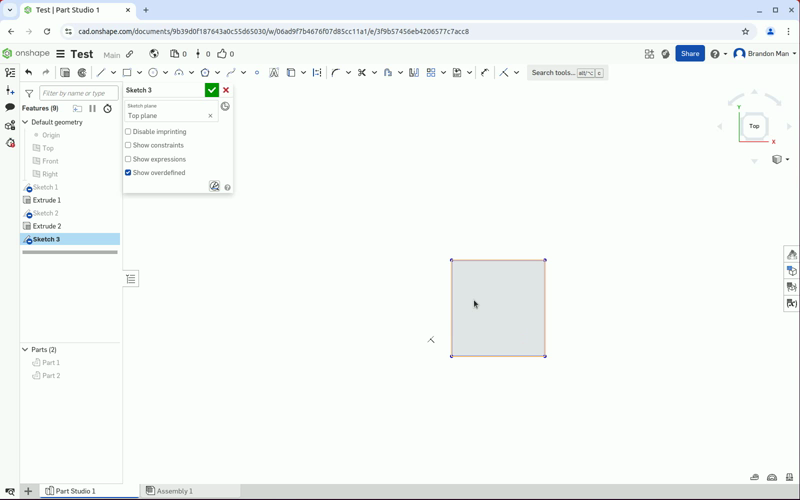
scroll(6)
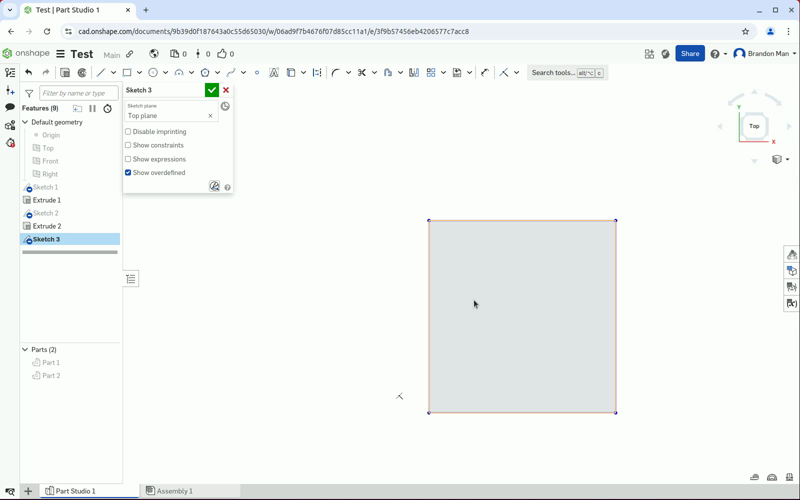
click(474, 299)
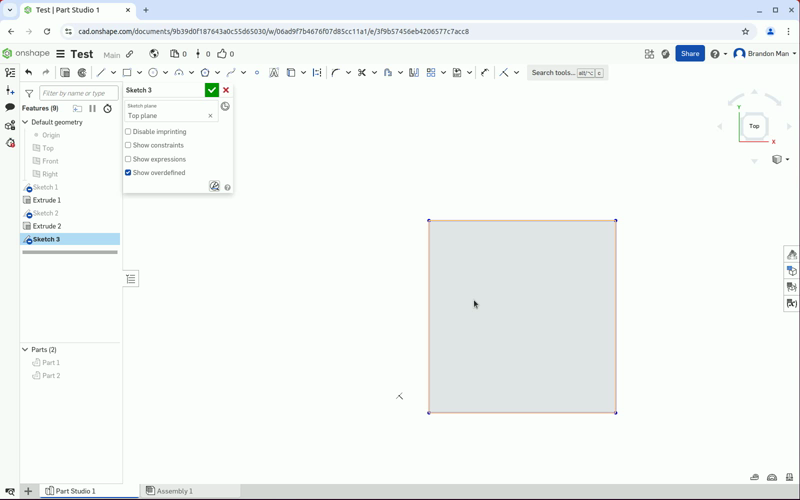
scroll(-6)
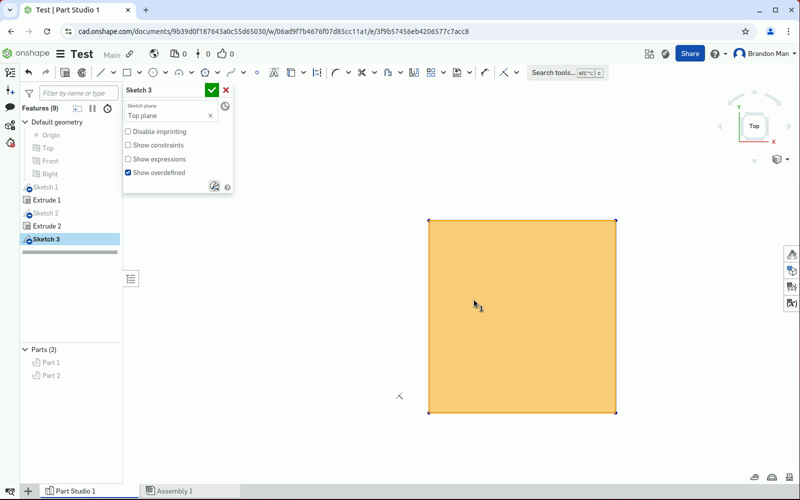
scroll(-6)
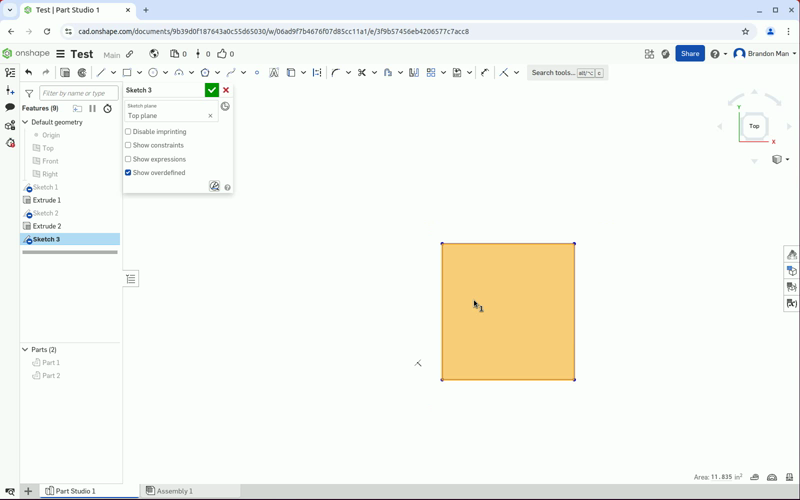
scroll(-6)
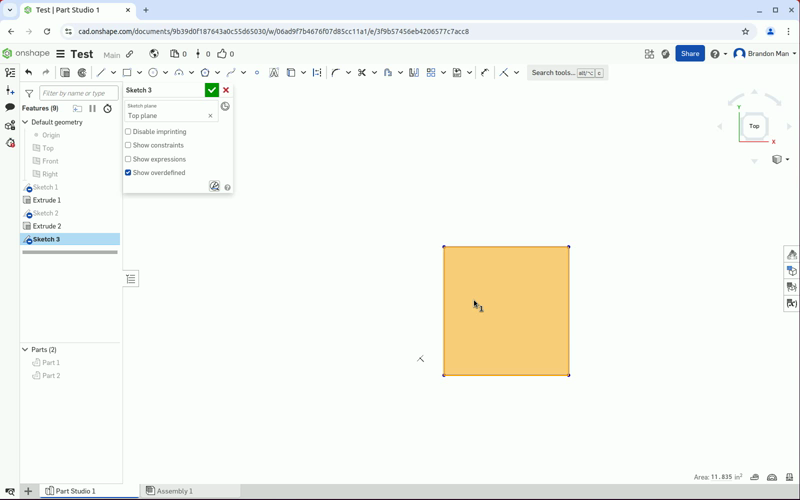
scroll(-6)
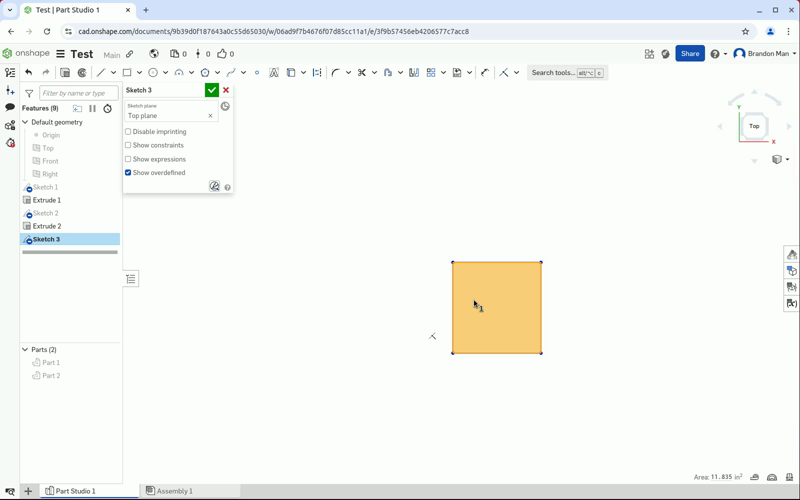
scroll(-6)
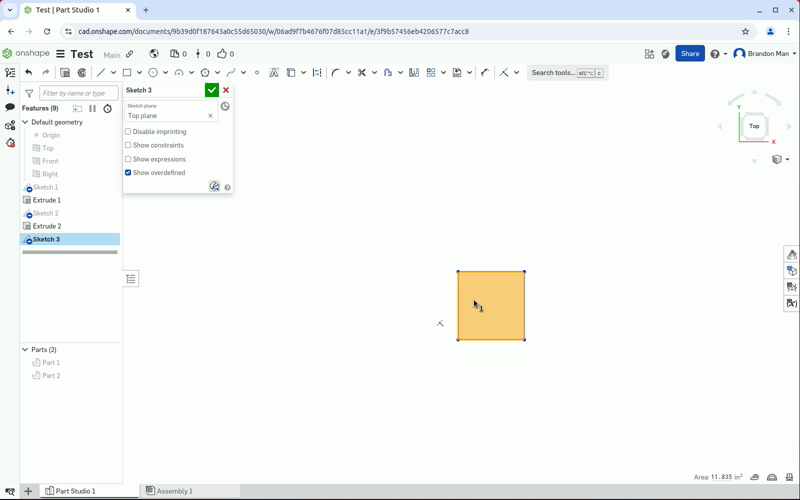
scroll(-6)
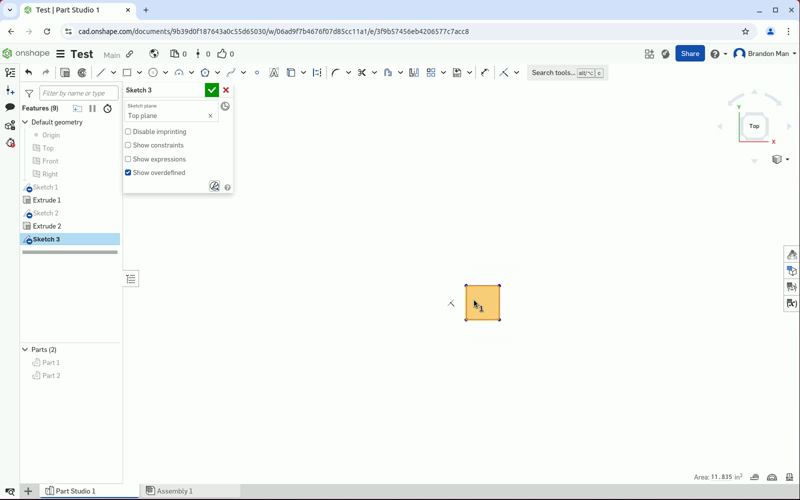
scroll(-6)
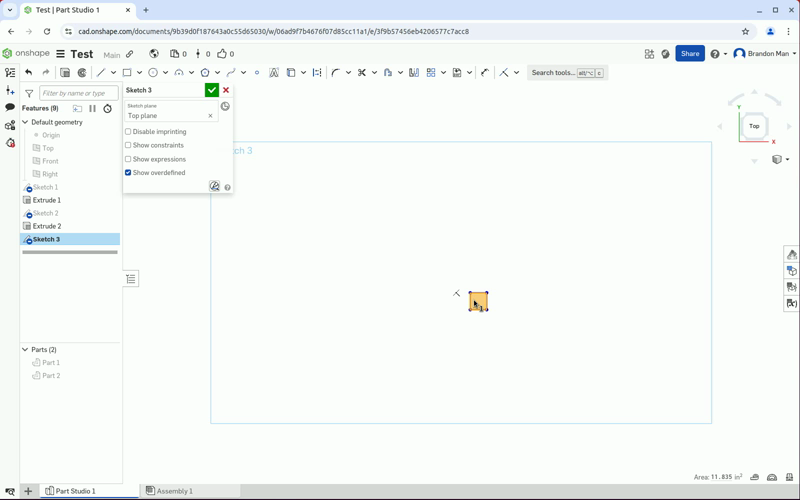
mouse_move(73, 352)
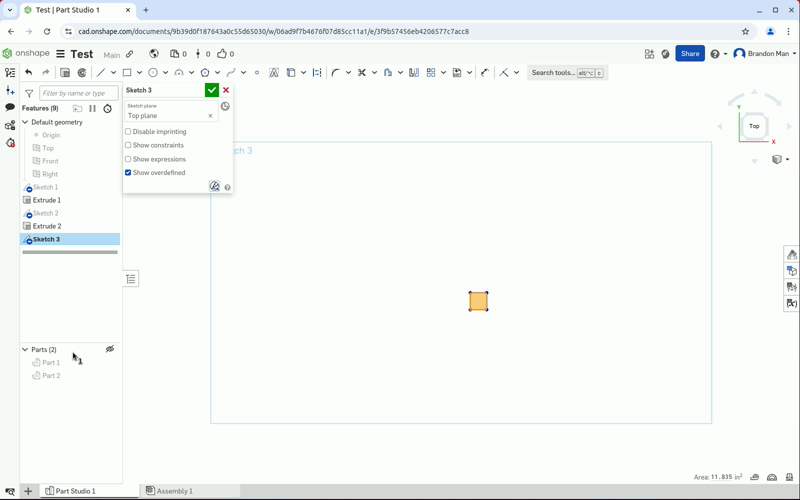
key(shift+y)
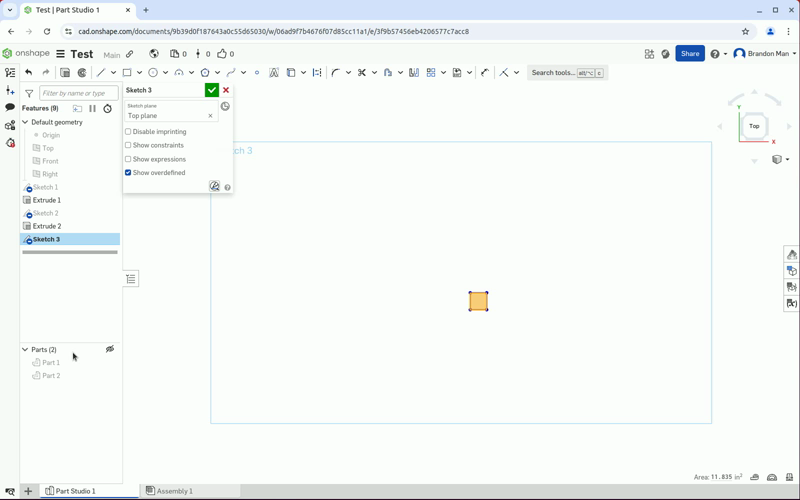
key(shift+e)
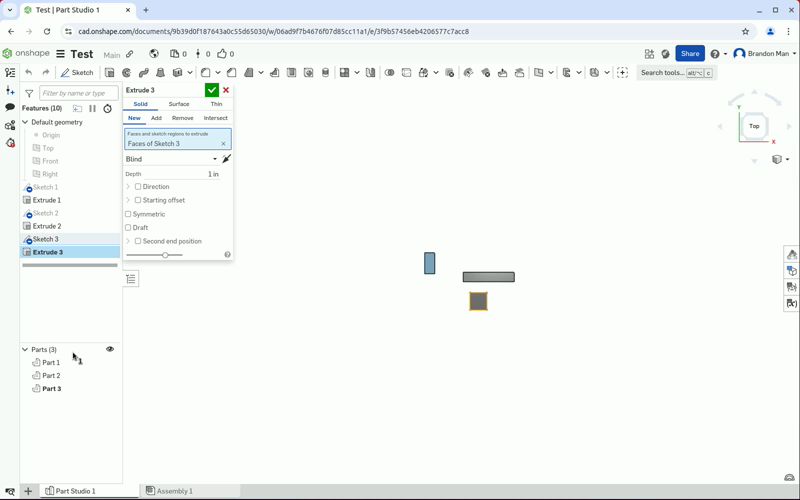
mouse_move(143, 106)
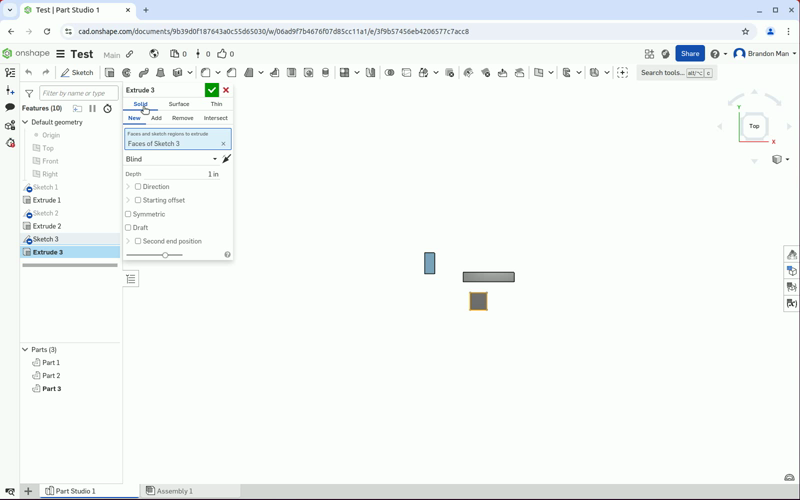
click(143, 106)
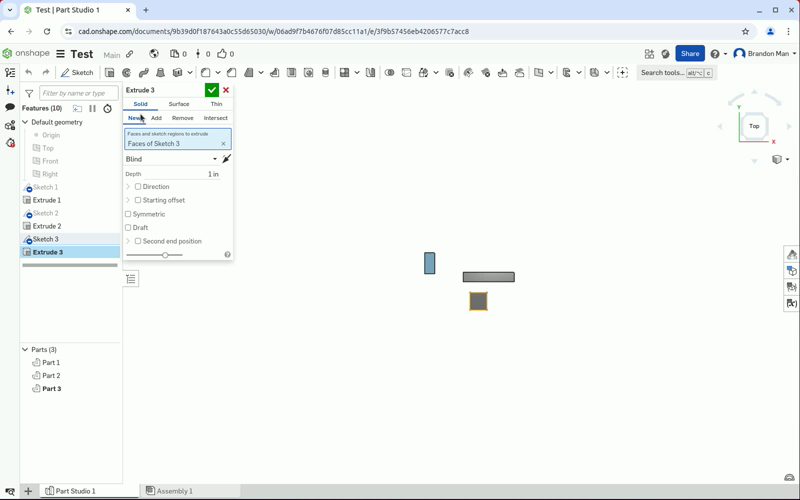
mouse_move(137, 120)
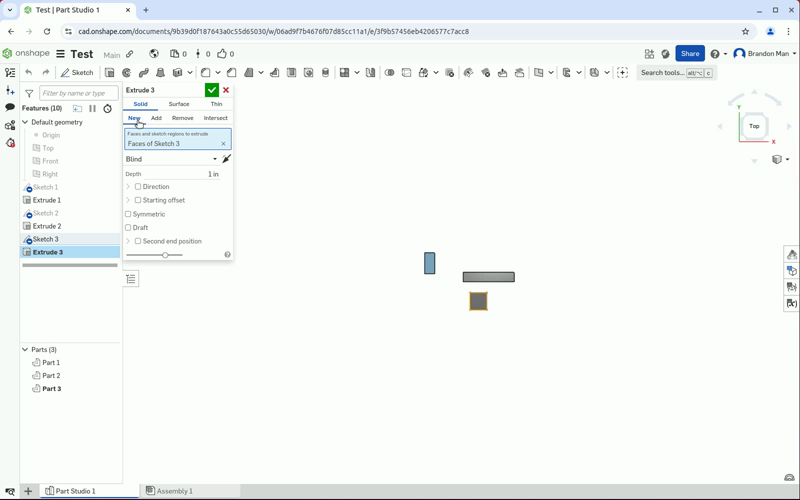
click(137, 120)
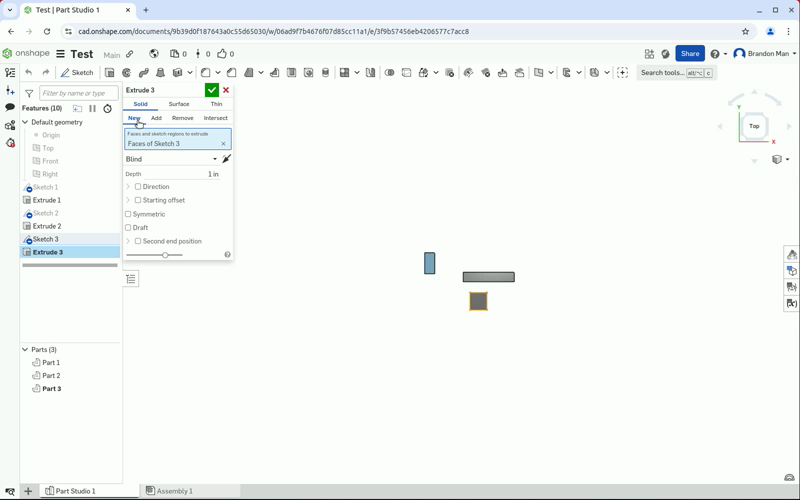
key(tab, 4)
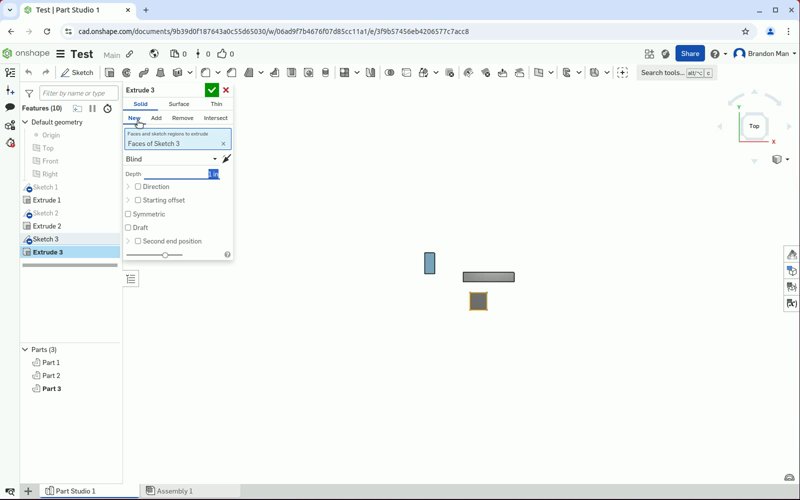
text(2.166)
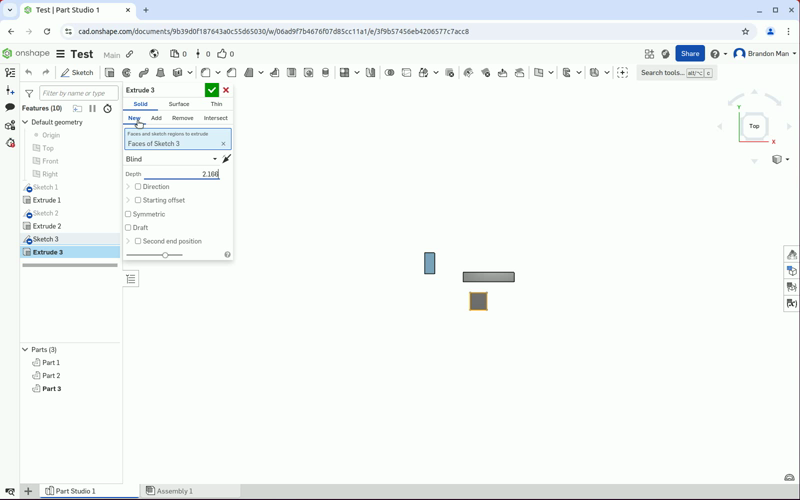
key(enter)
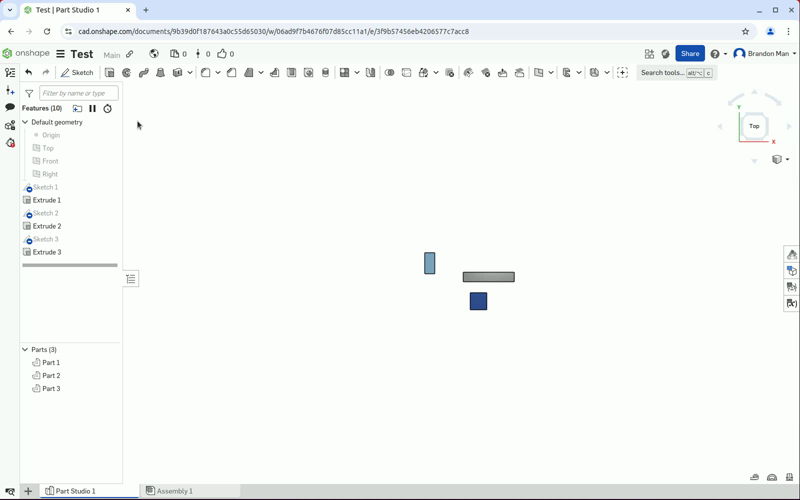
key(shift+h)
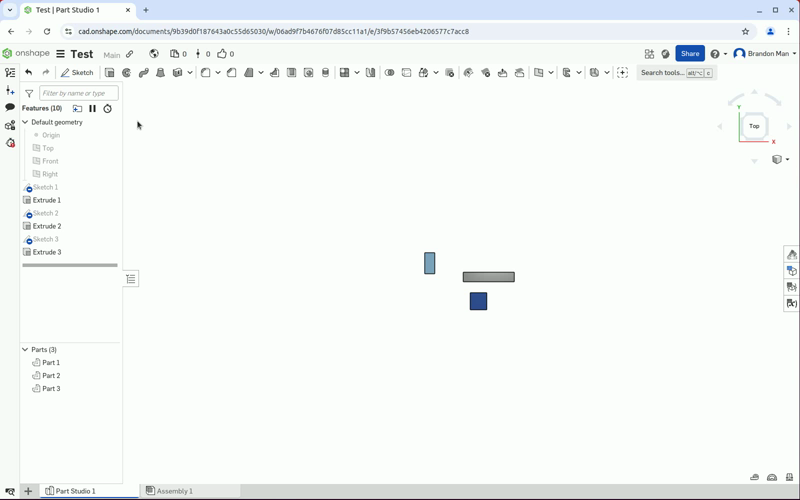
key(shift+h)
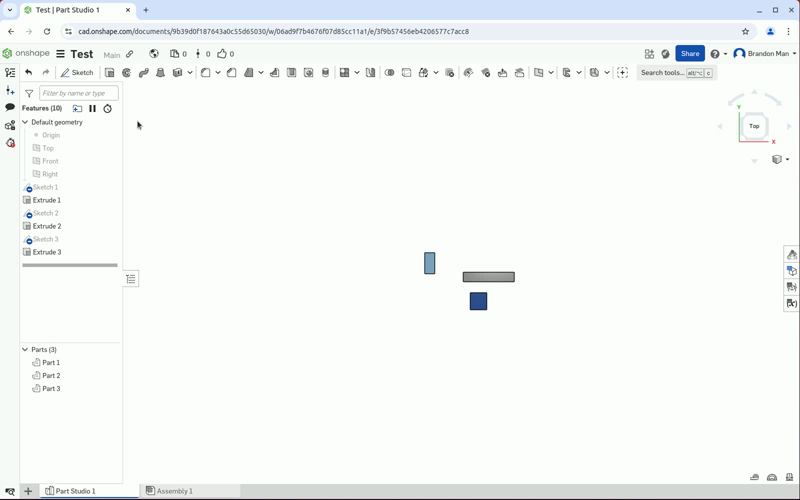
mouse_move(73, 189)
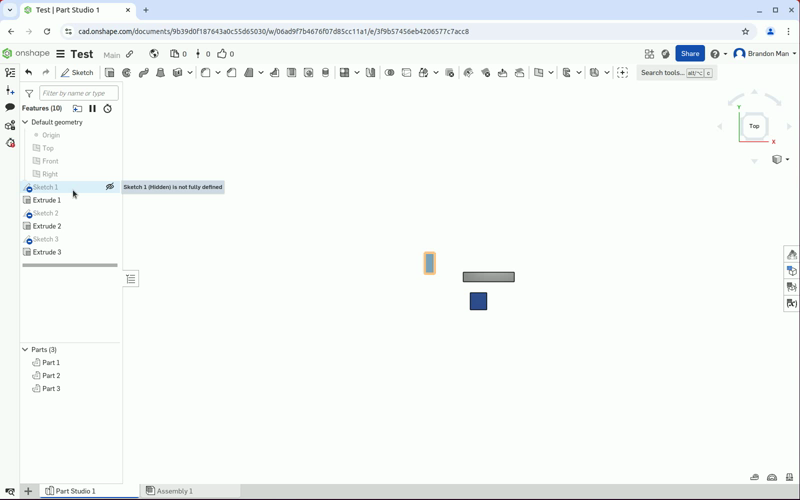
click(73, 189)
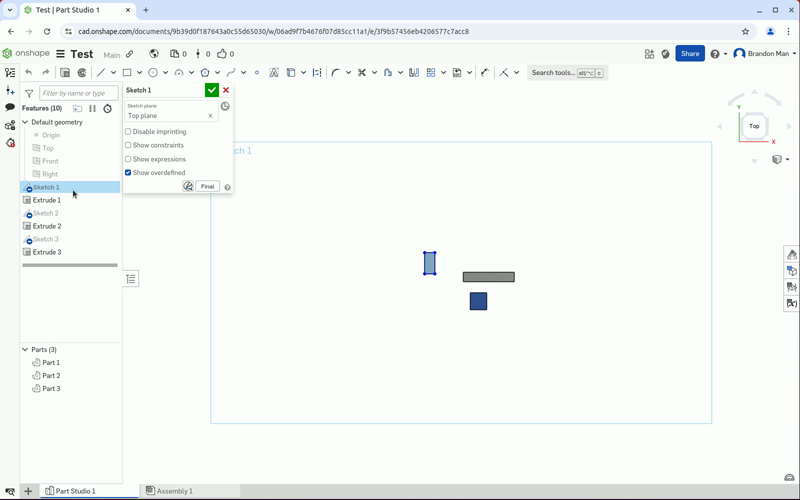
mouse_move(229, 92)
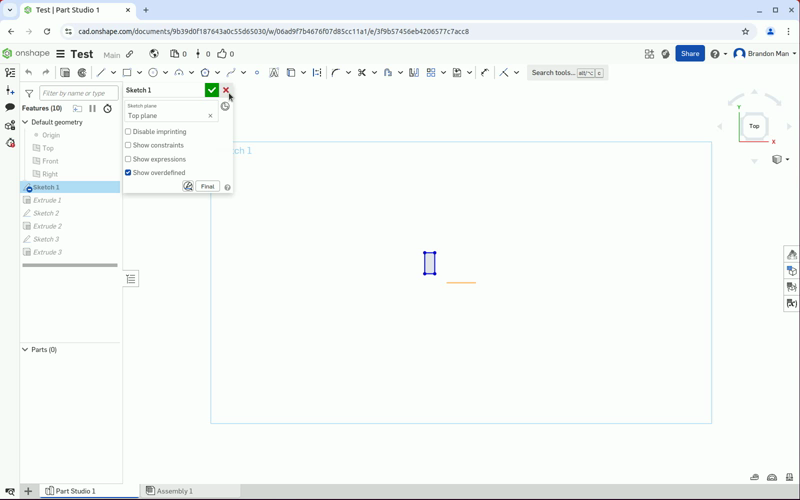
click(229, 92)
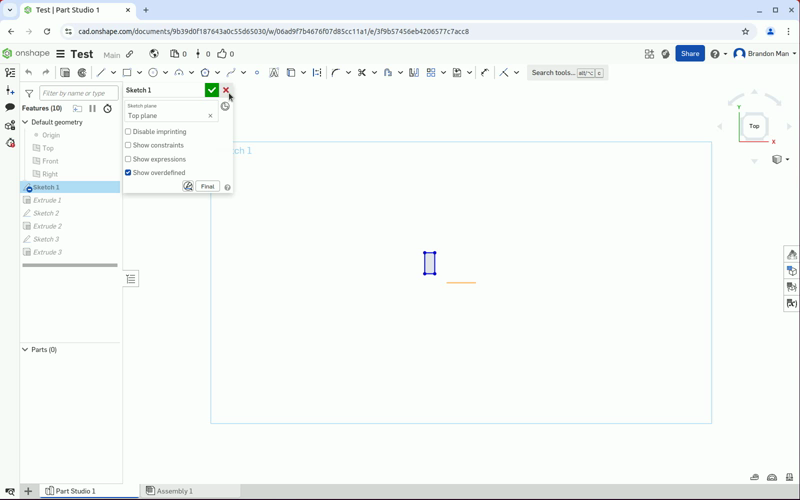
key(shift+s)
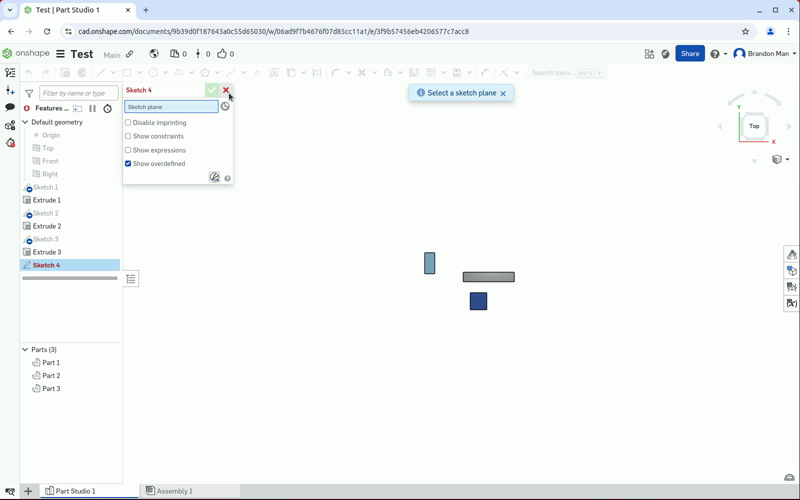
mouse_move(73, 150)
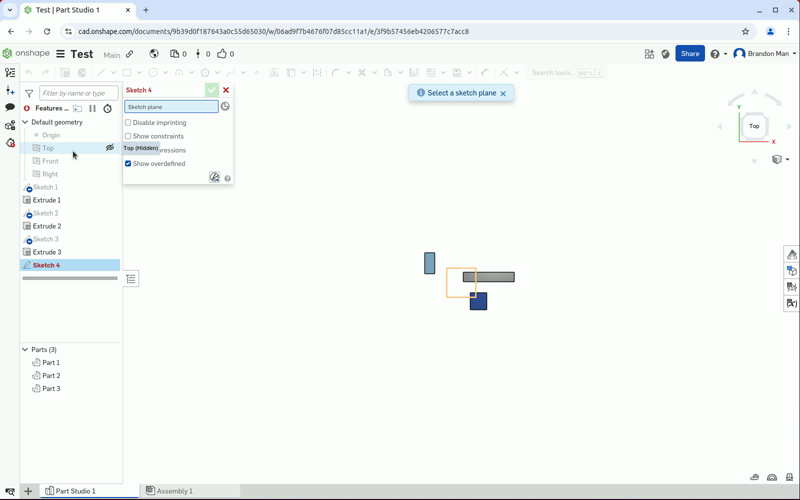
click(73, 150)
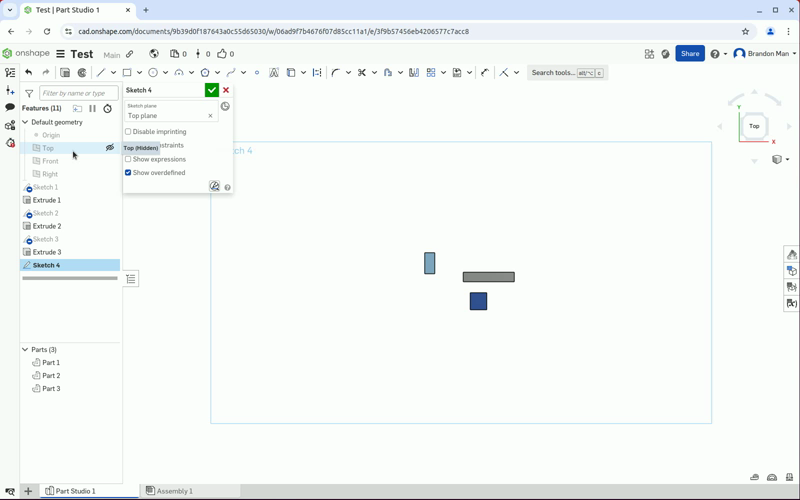
mouse_move(73, 352)
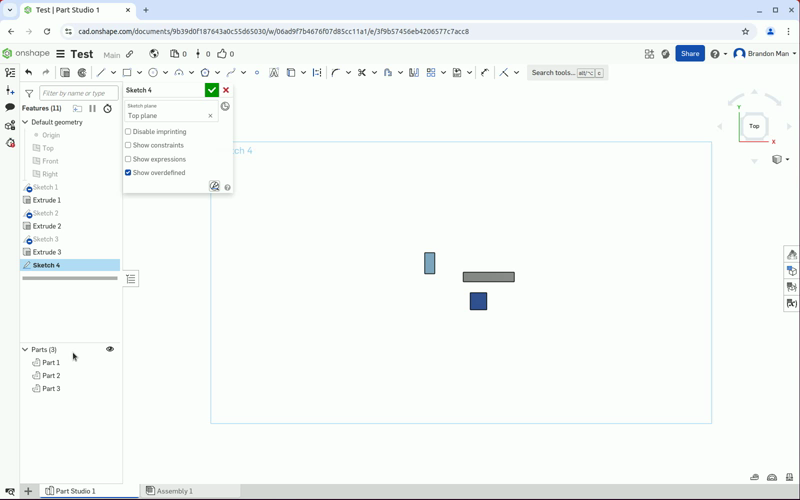
key(y)
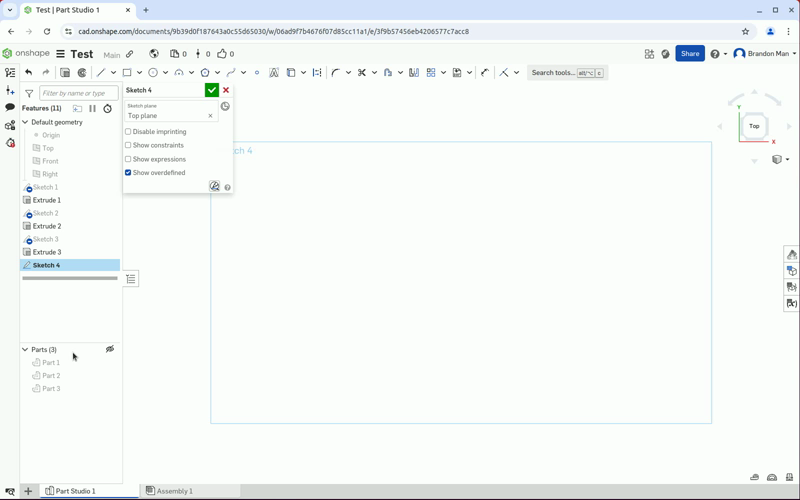
key(l)
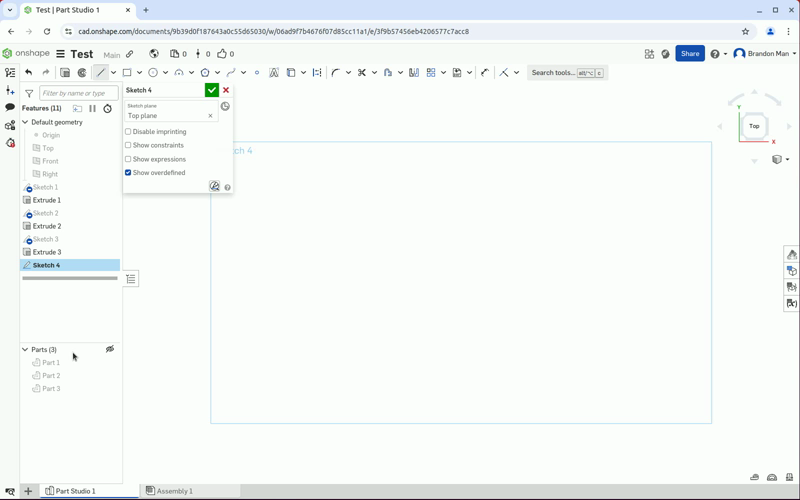
key_down(shift)
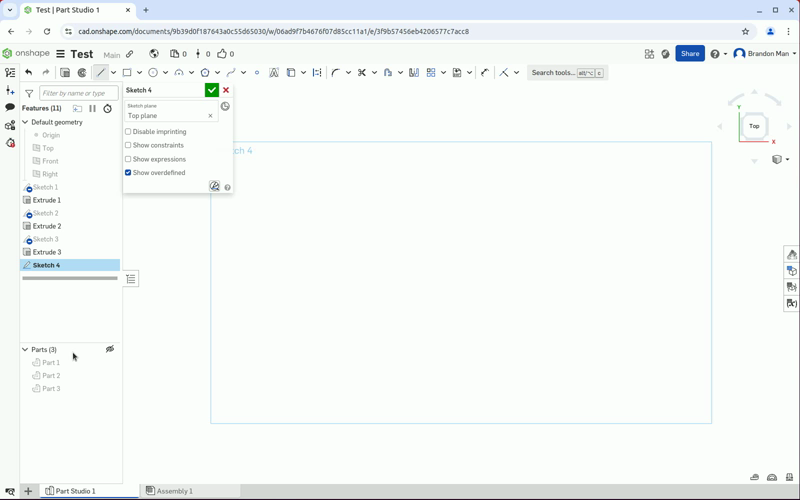
mouse_move(425, 300)
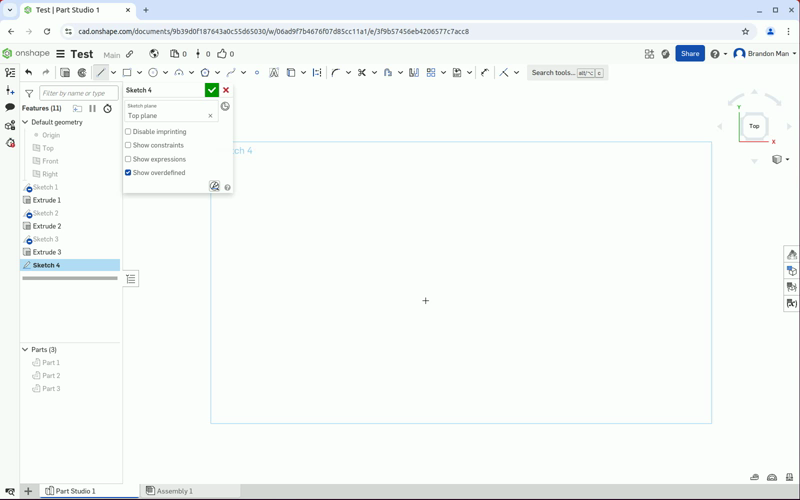
click(425, 300)
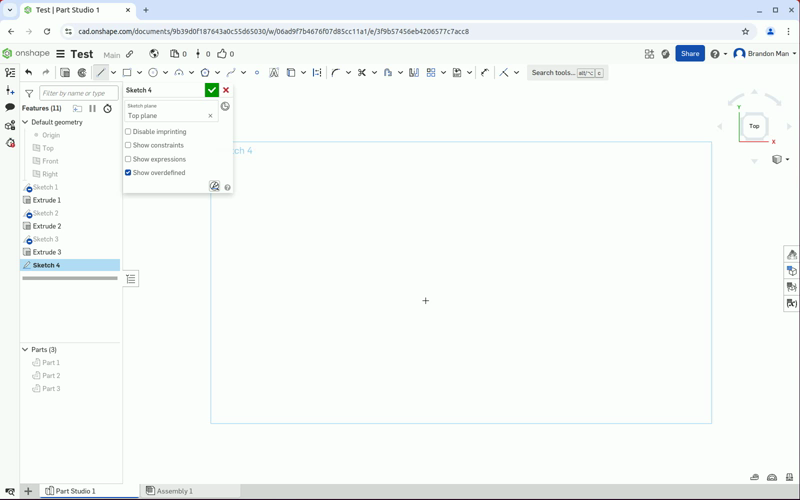
key_up(shift)
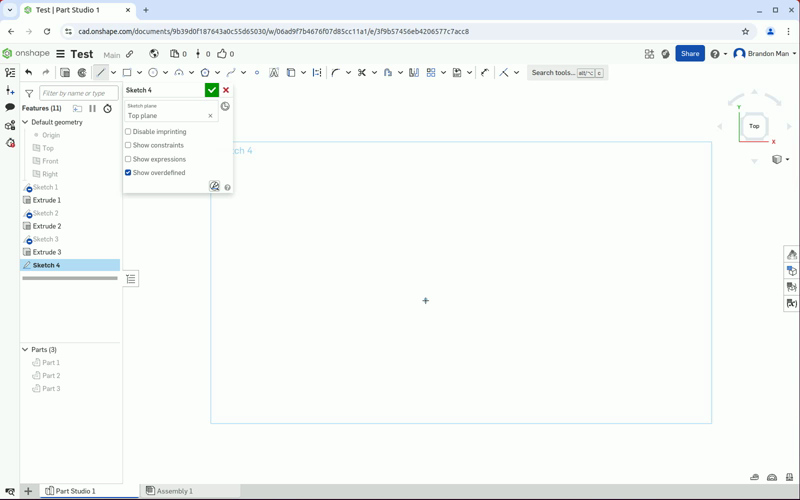
key_down(shift)
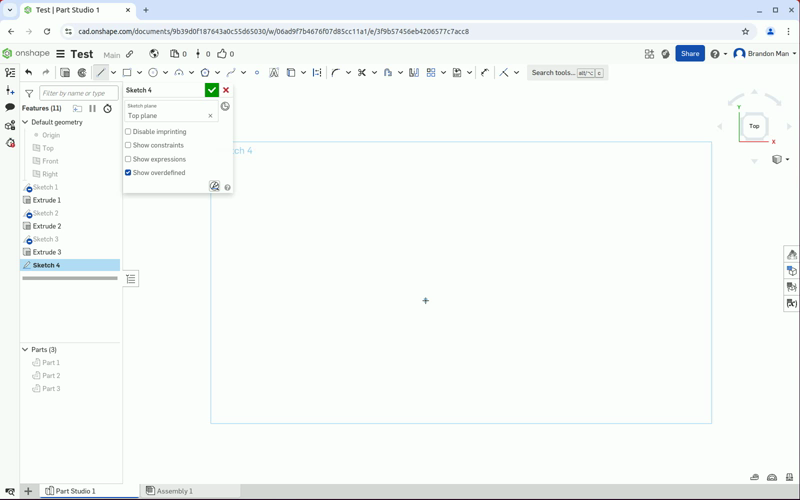
mouse_move(455, 300)
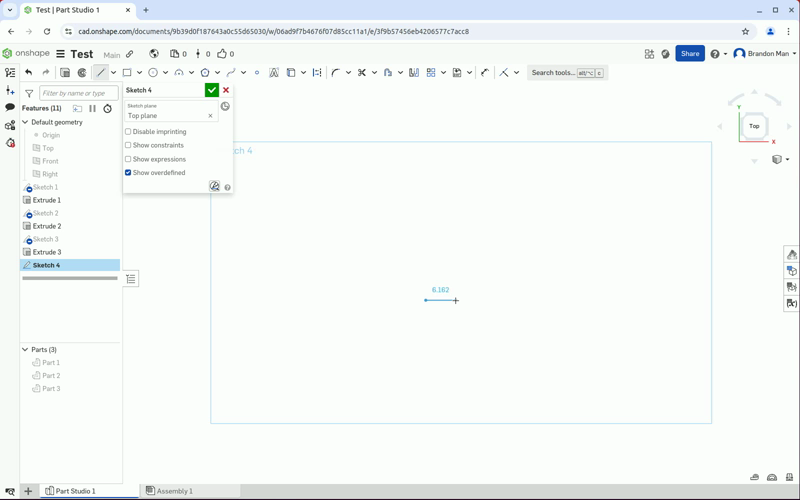
mouse_move(438, 300)
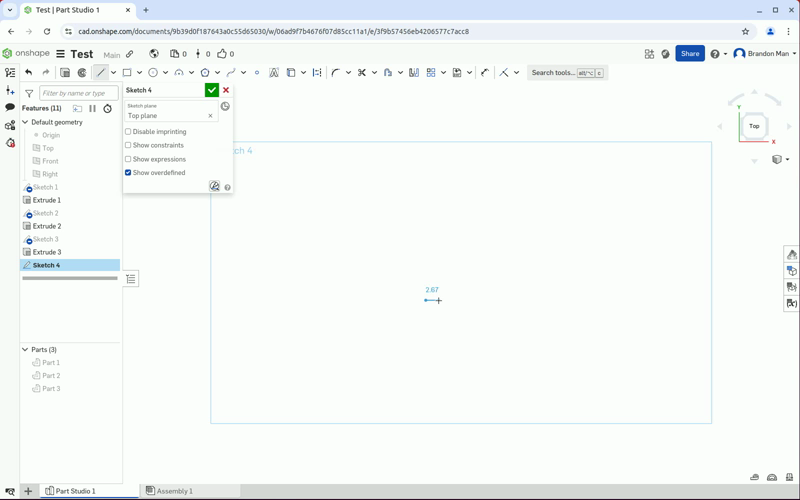
click(438, 300)
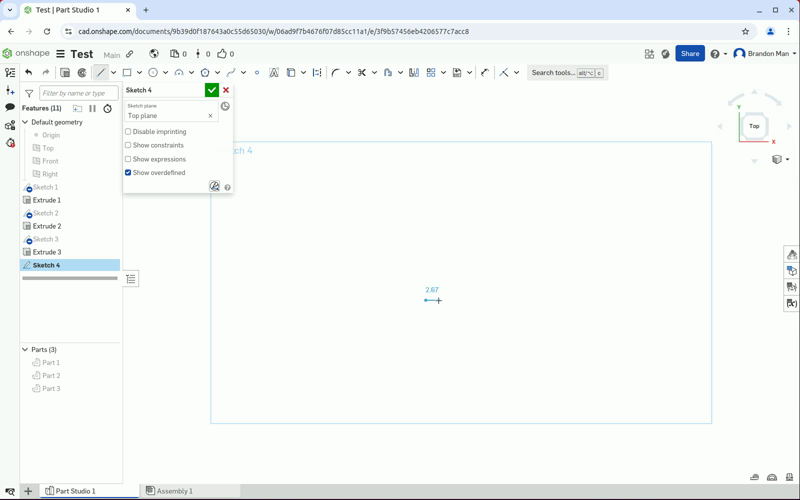
key_up(shift)
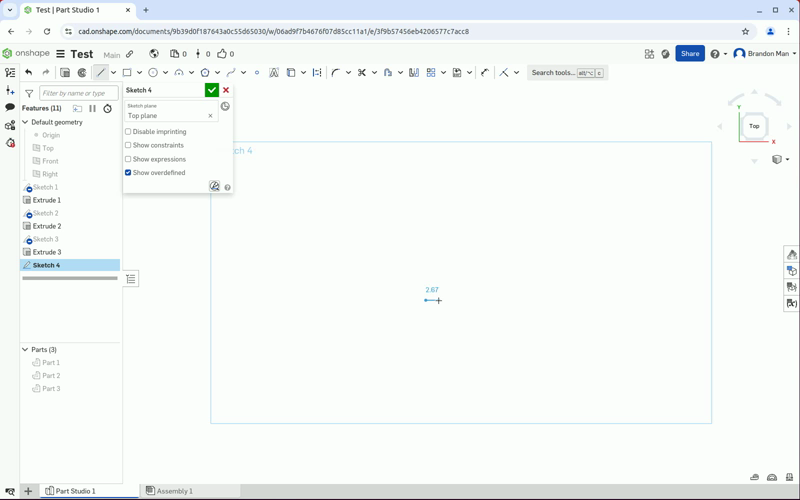
key_down(shift)
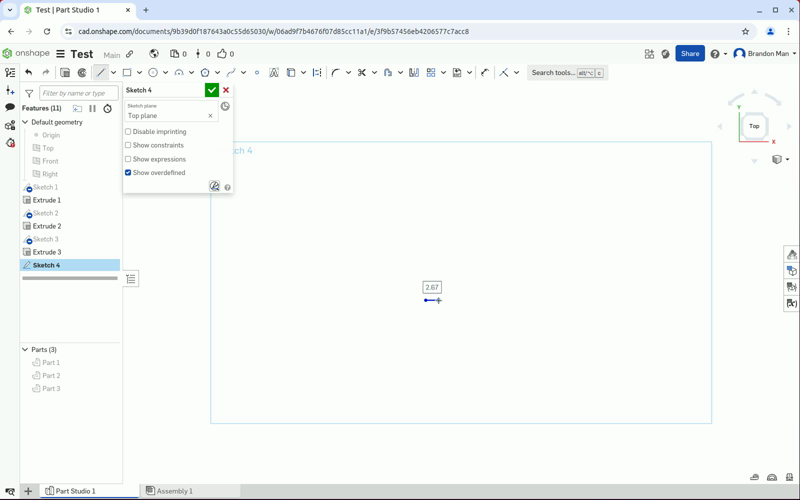
mouse_move(468, 300)
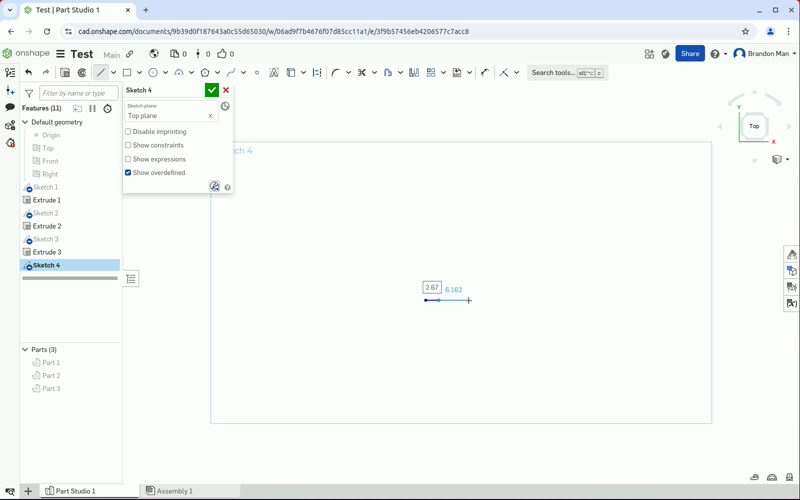
mouse_move(438, 290)
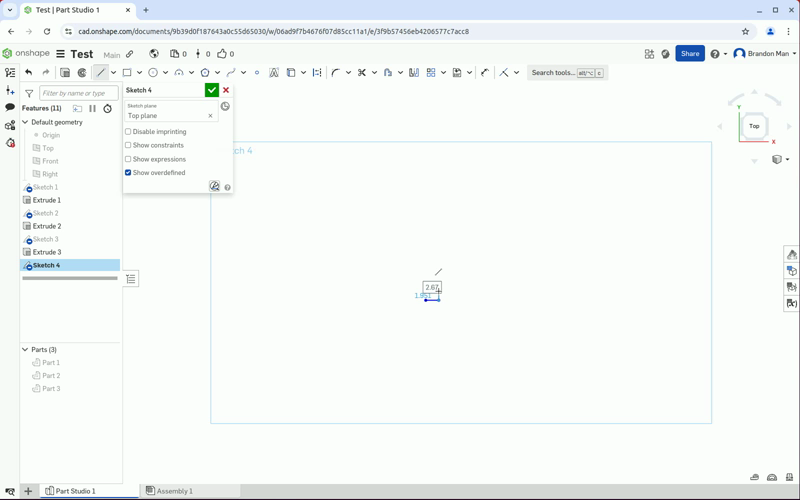
click(438, 290)
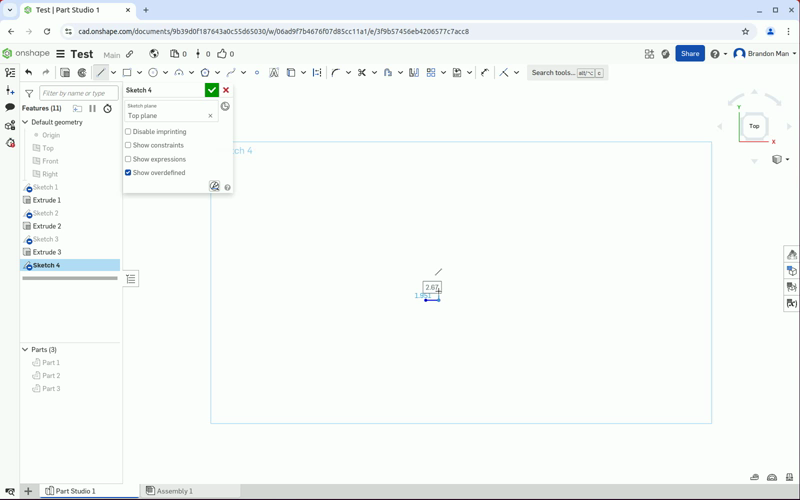
key_up(shift)
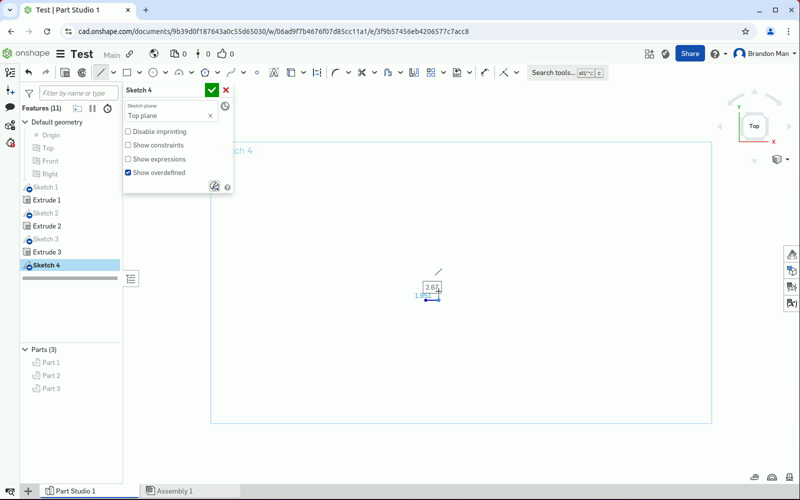
key_down(shift)
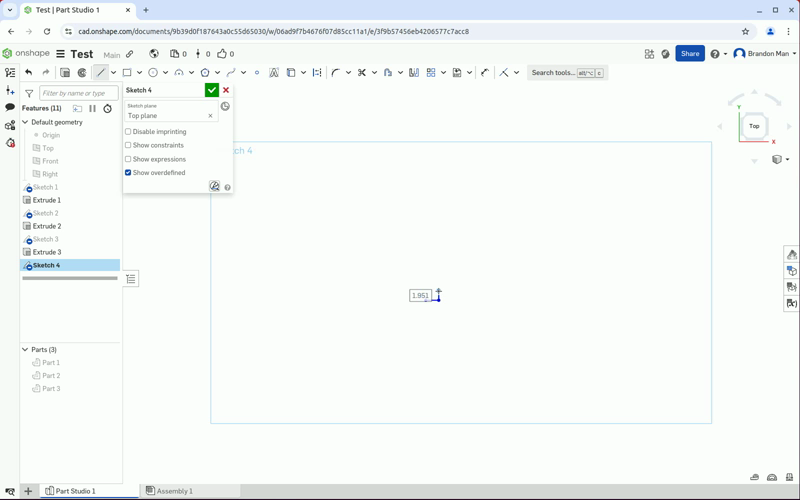
mouse_move(468, 290)
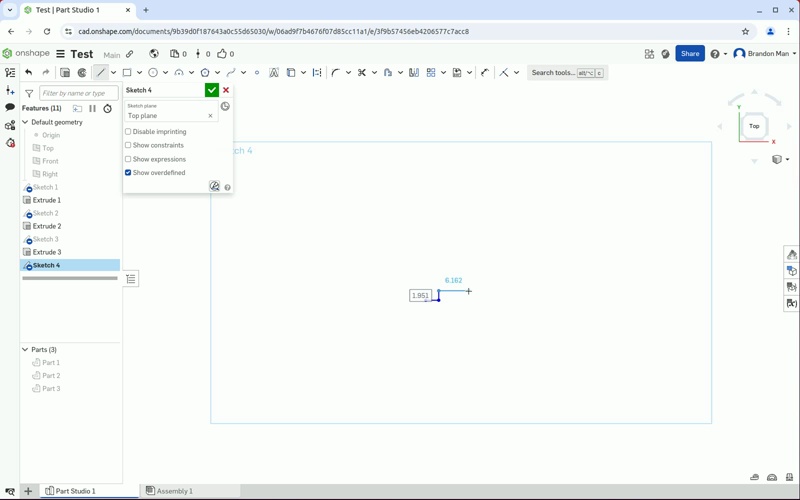
mouse_move(425, 290)
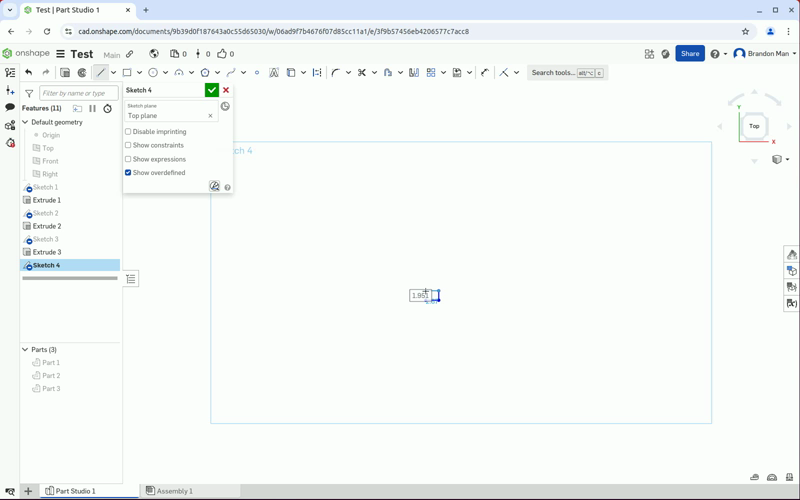
click(425, 290)
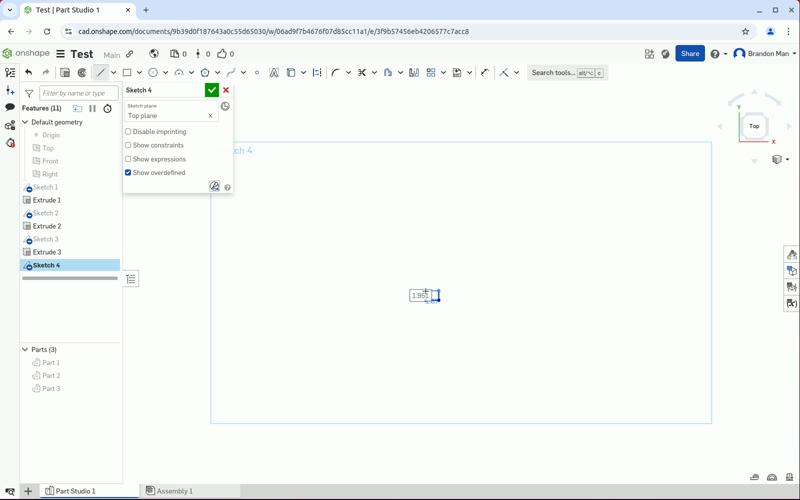
key_up(shift)
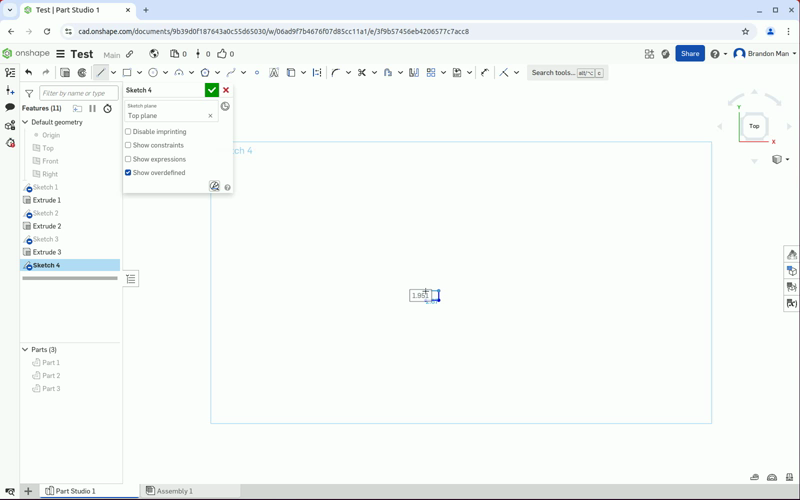
mouse_move(455, 290)
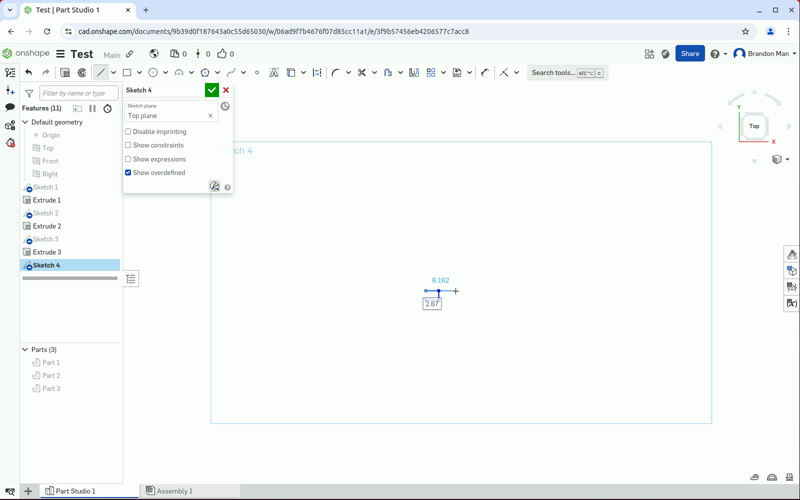
key_down(shift)
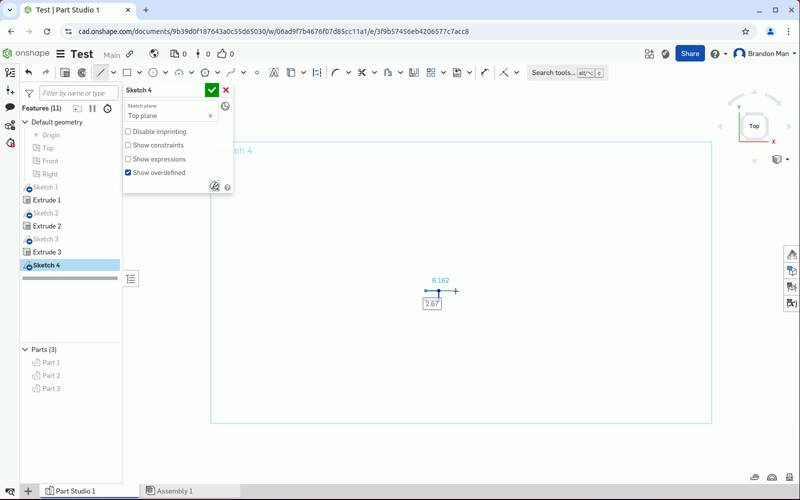
mouse_move(425, 300)
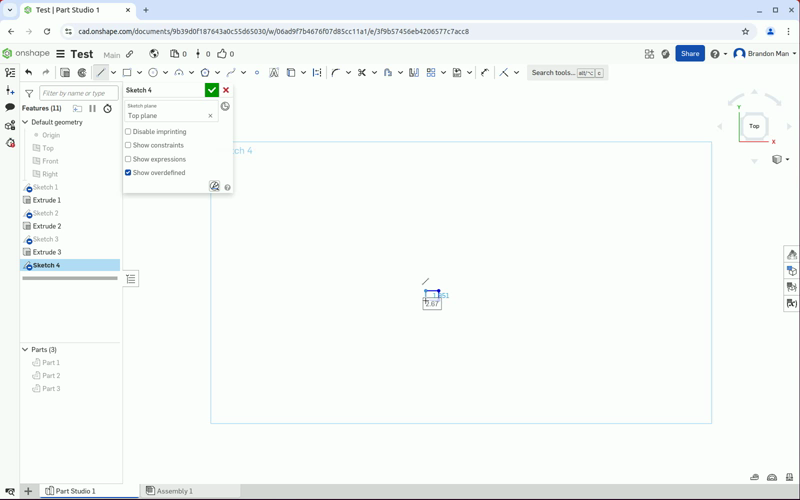
key_up(shift)
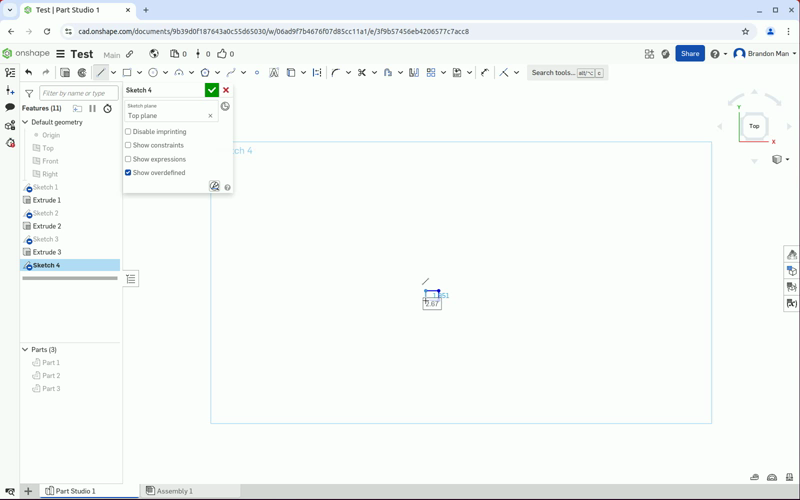
click(425, 300)
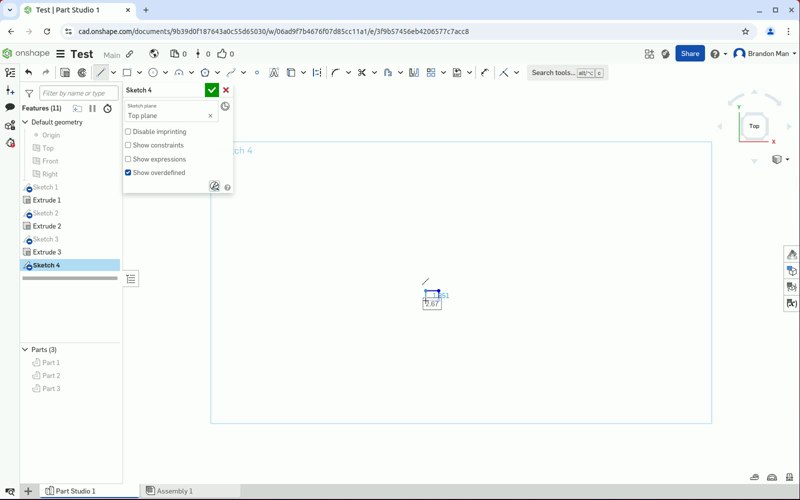
key(esc)
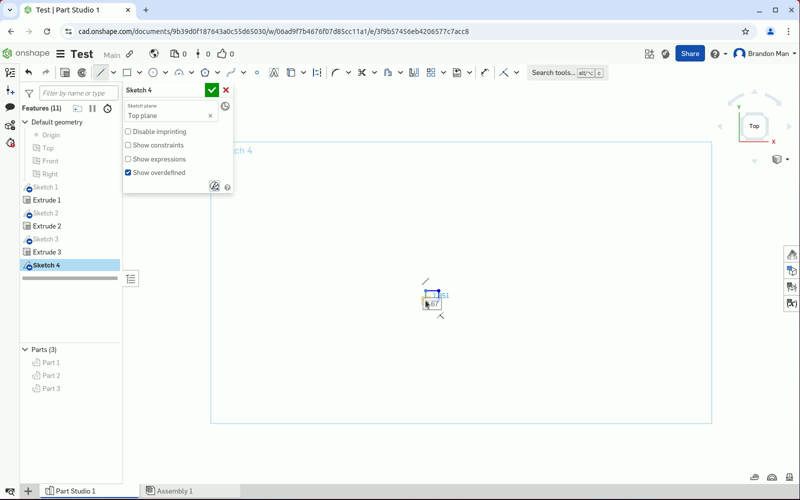
mouse_move(435, 298)
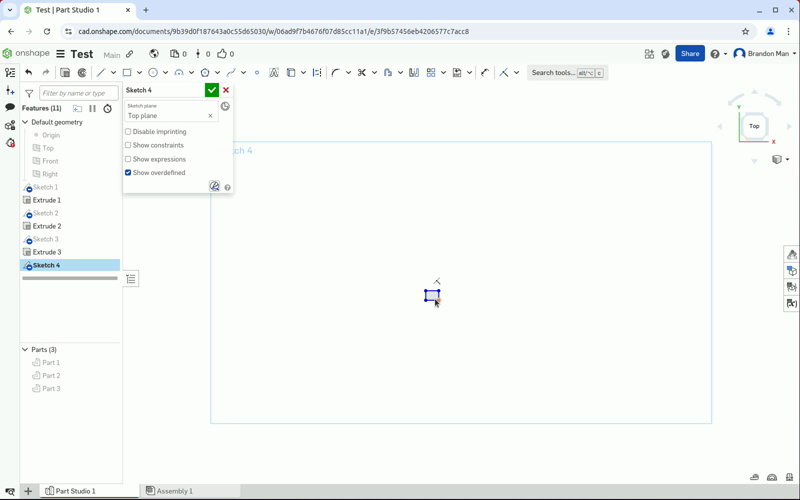
scroll(6)
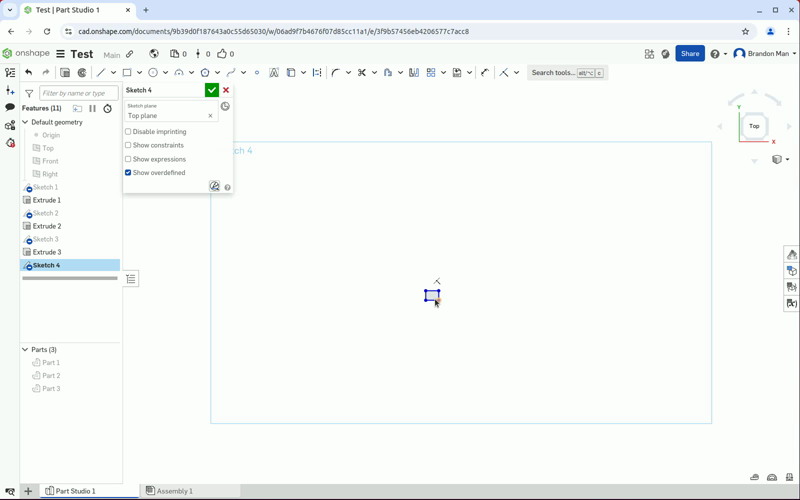
scroll(6)
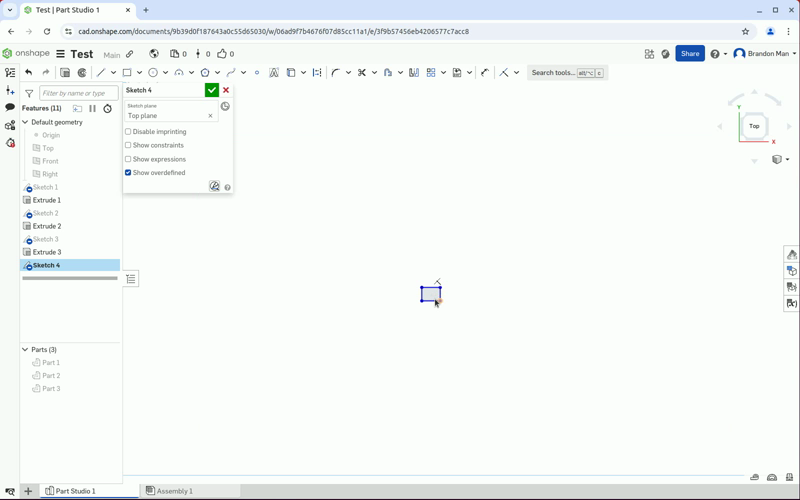
scroll(6)
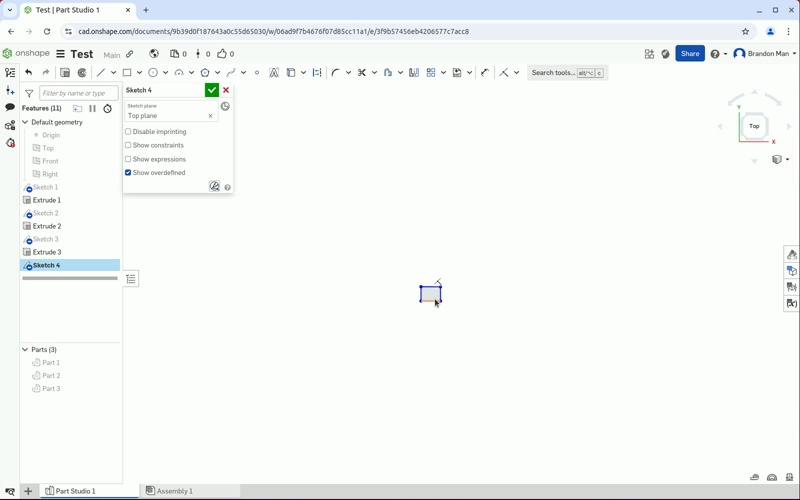
scroll(6)
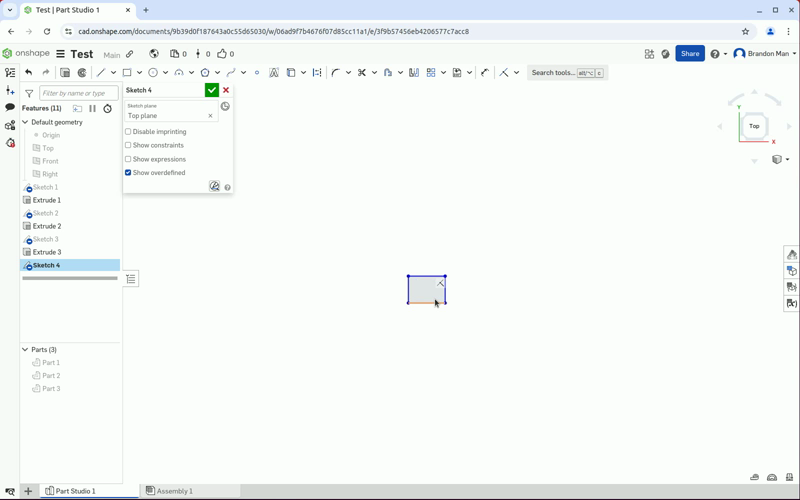
scroll(6)
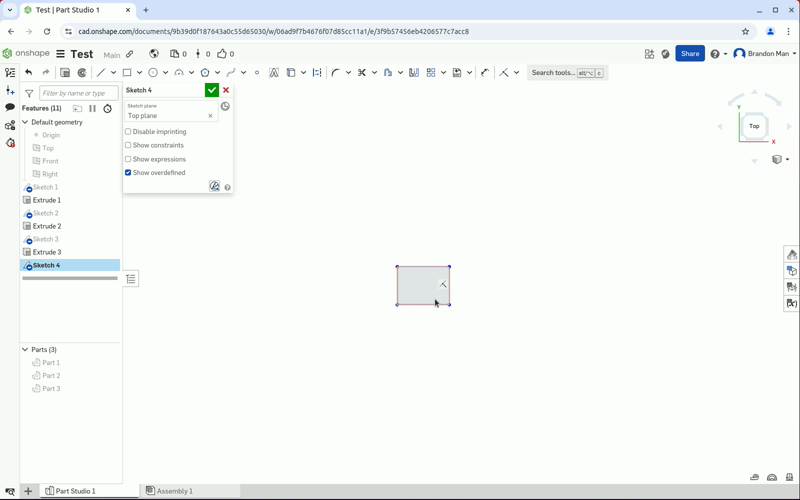
scroll(6)
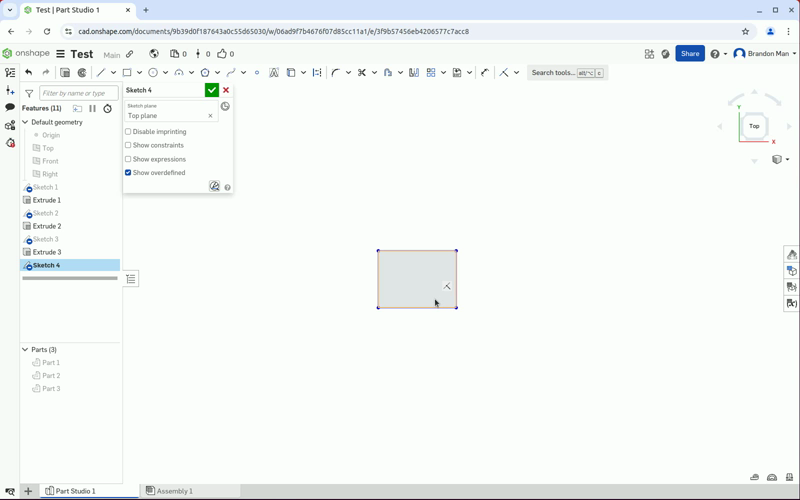
scroll(6)
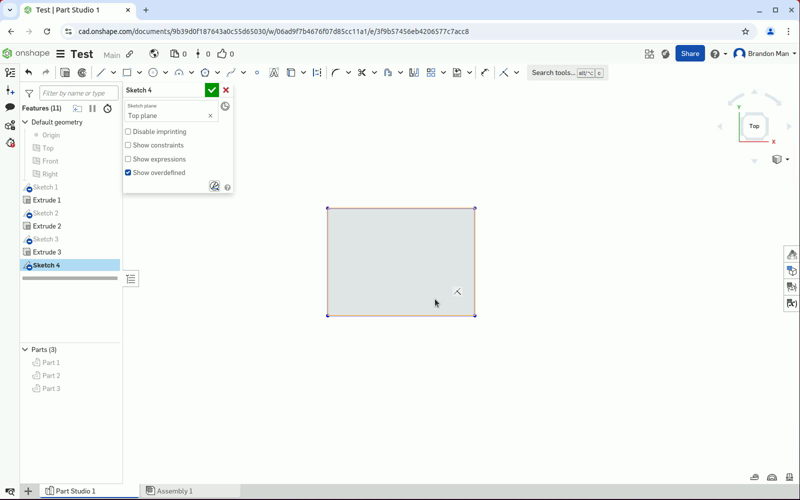
click(435, 298)
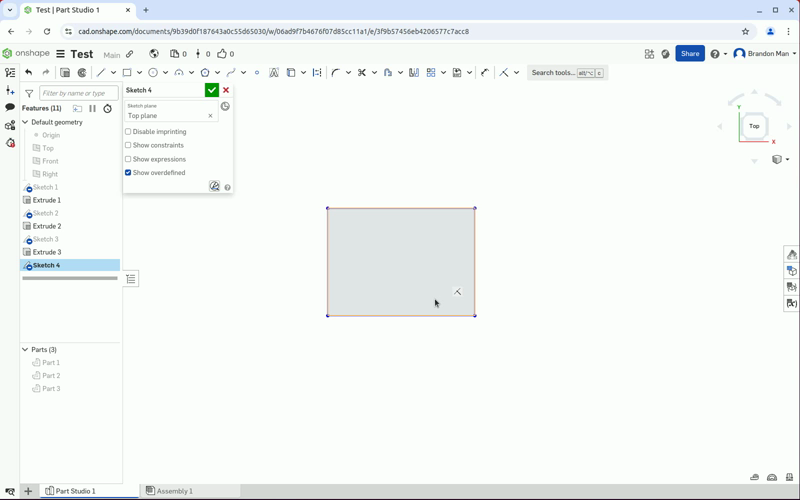
scroll(-6)
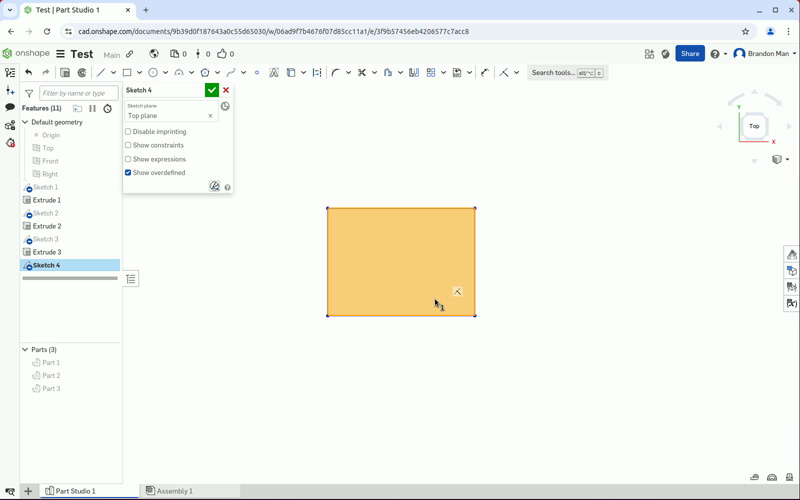
scroll(-6)
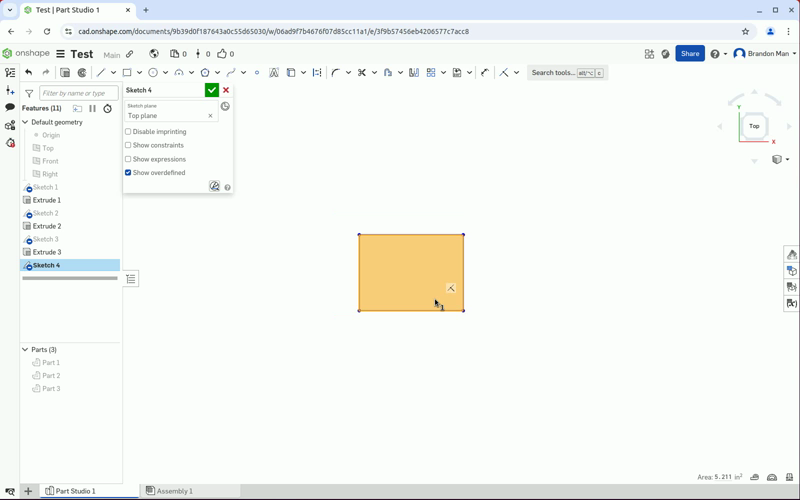
scroll(-6)
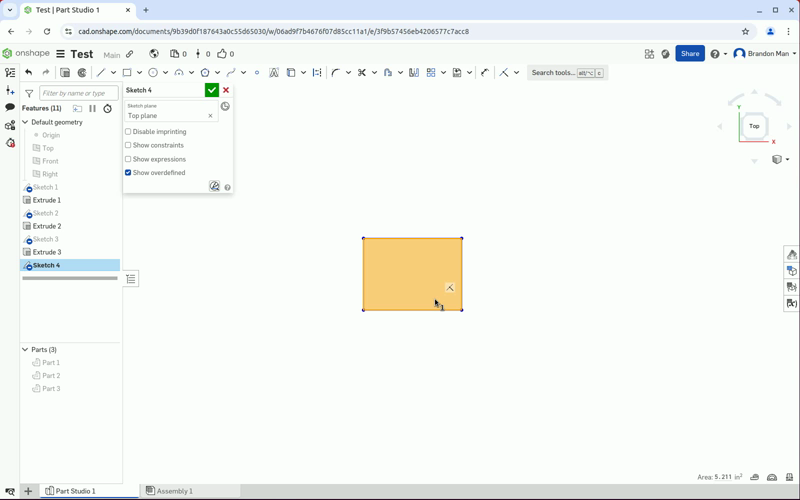
scroll(-6)
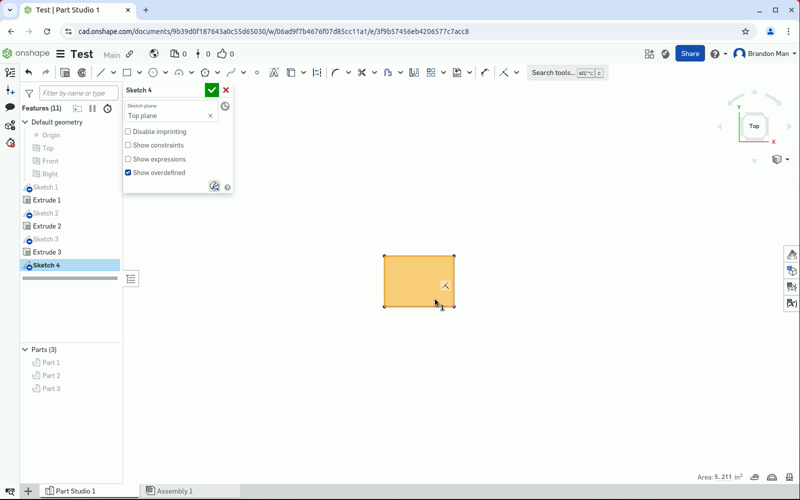
scroll(-6)
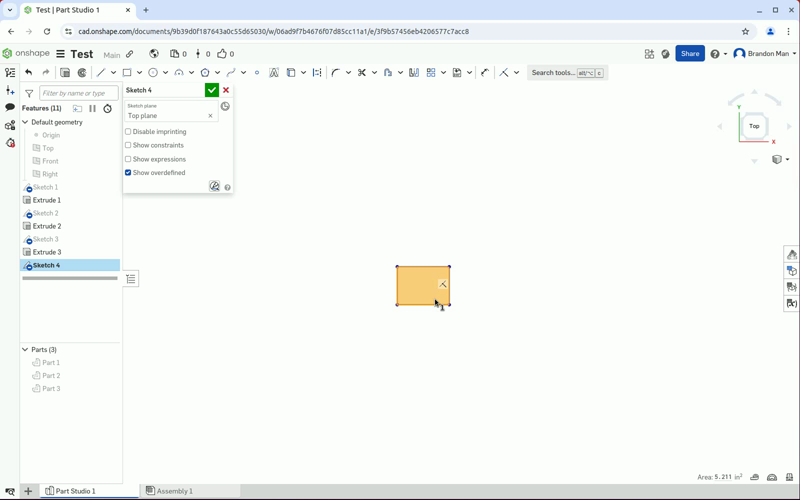
scroll(-6)
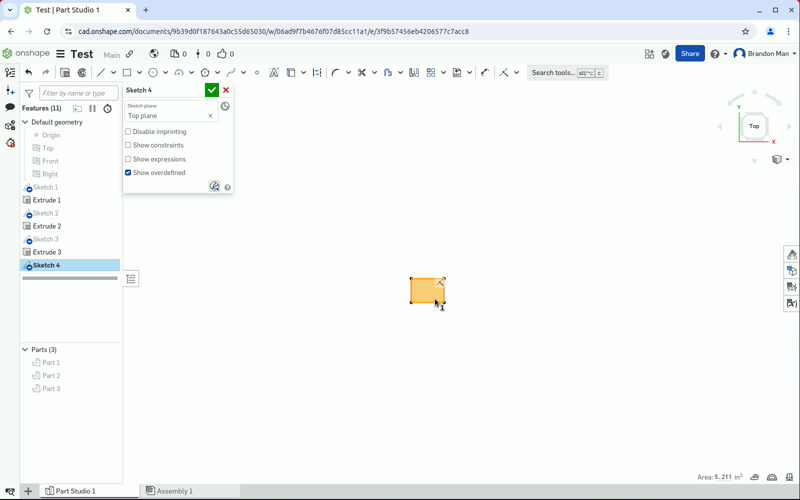
scroll(-6)
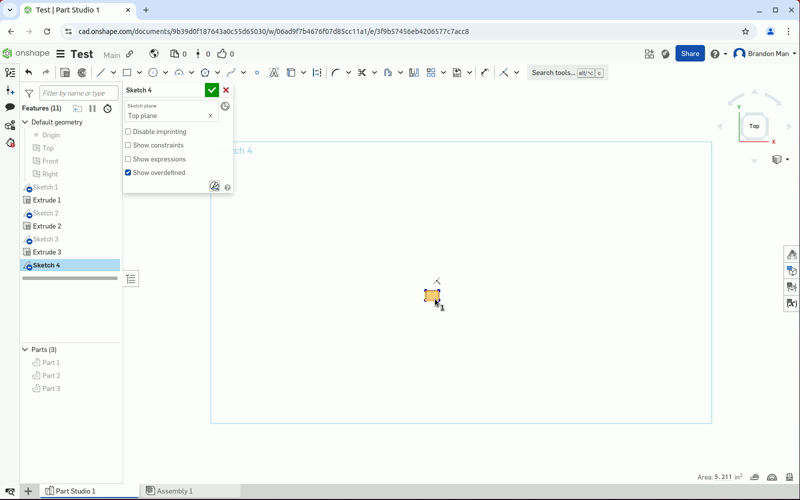
mouse_move(73, 352)
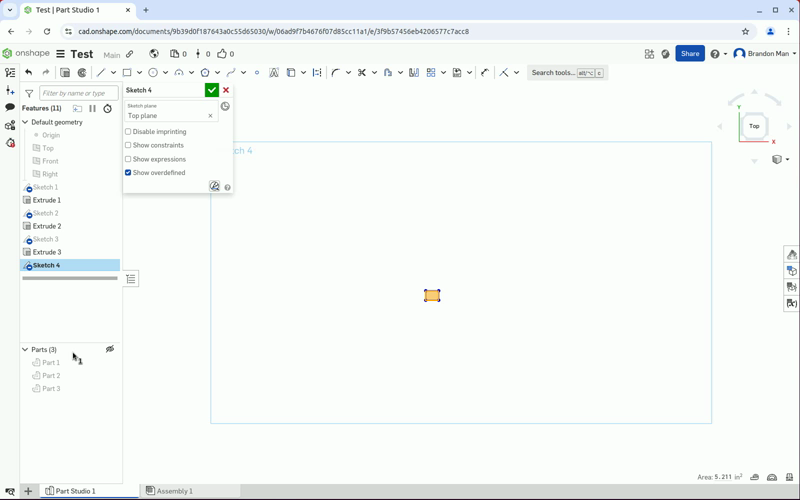
key(shift+y)
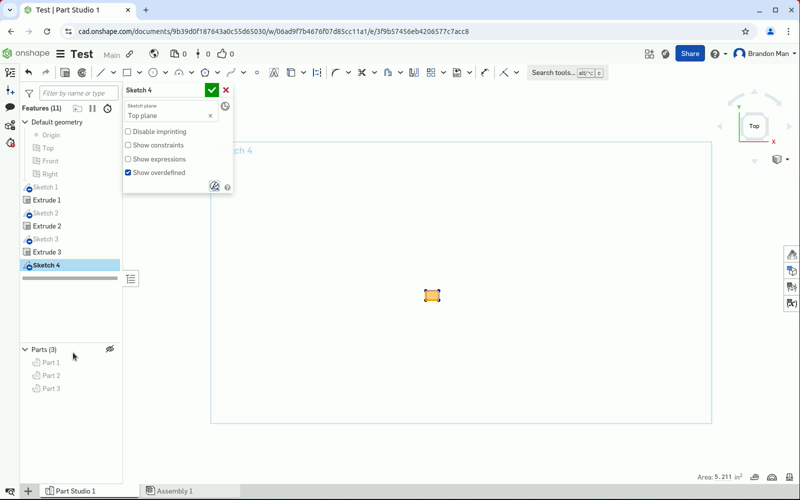
key(shift+e)
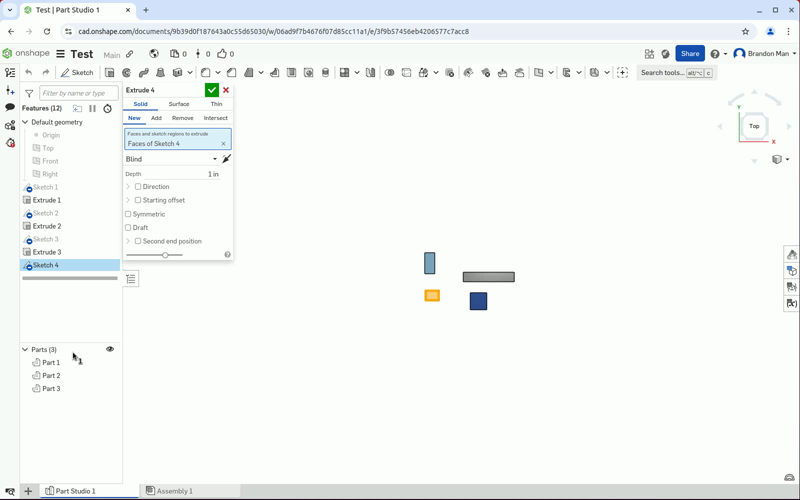
mouse_move(143, 106)
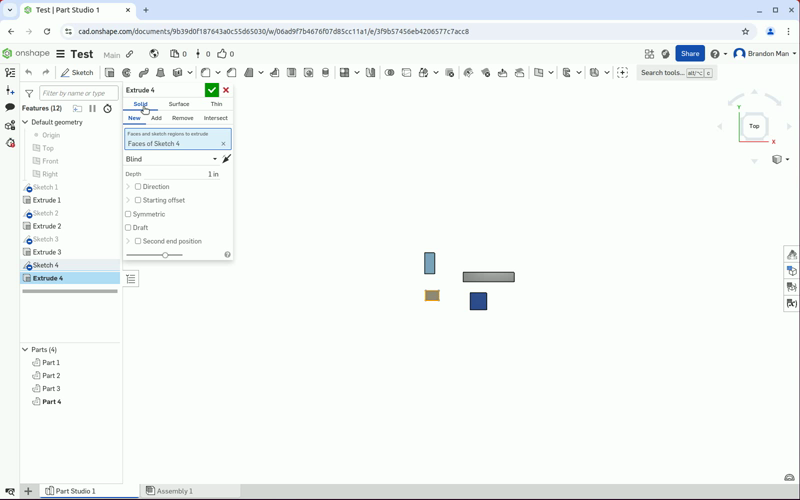
click(143, 106)
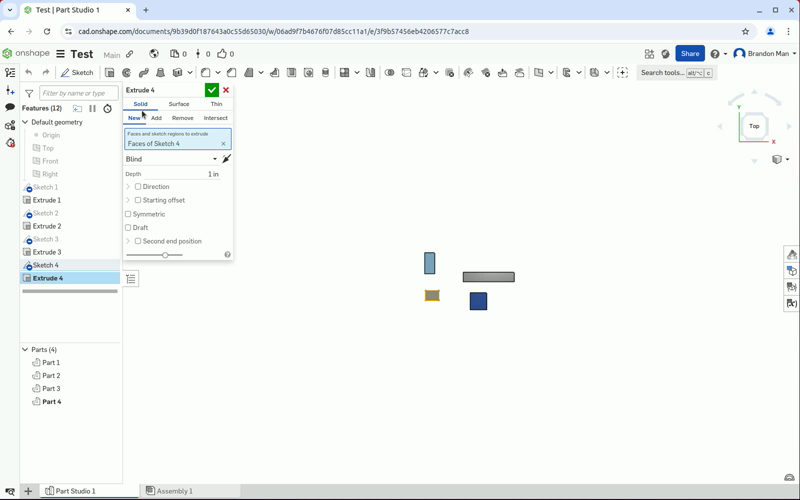
mouse_move(137, 120)
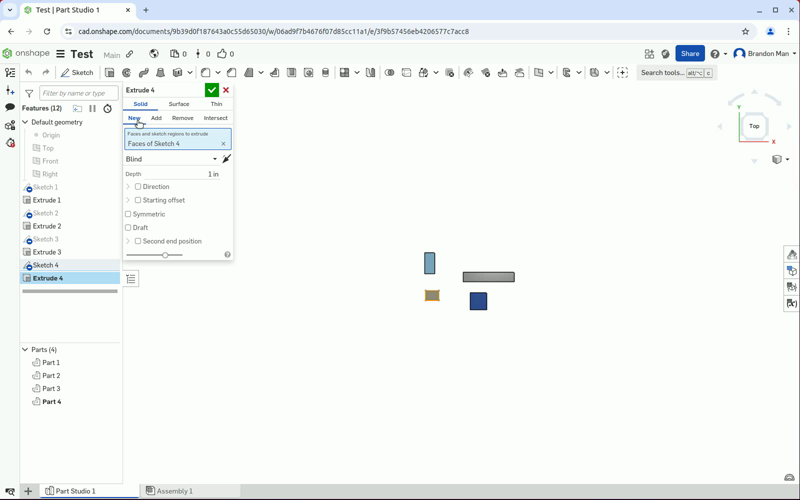
click(137, 120)
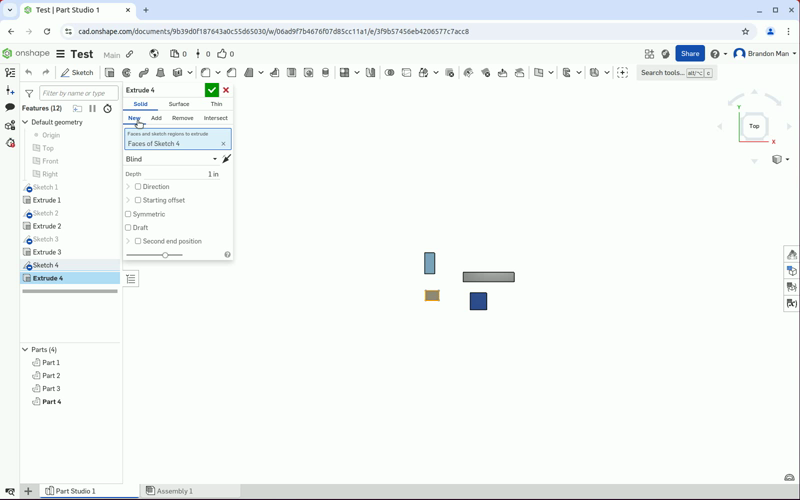
key(tab, 4)
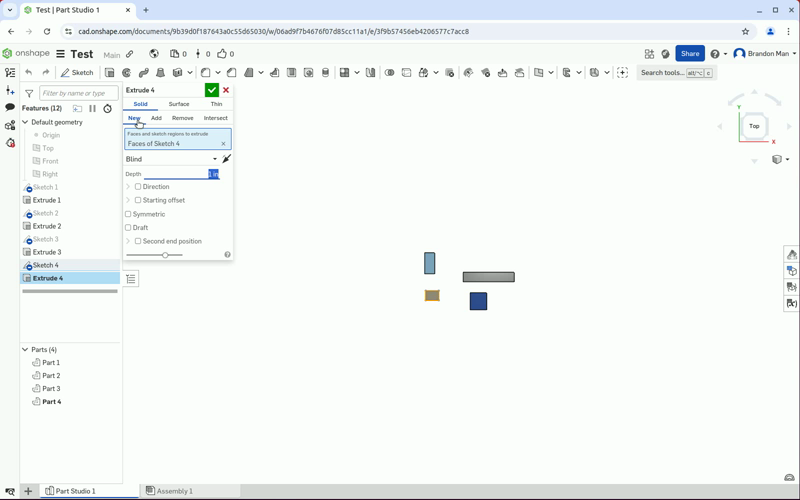
text(2.166)
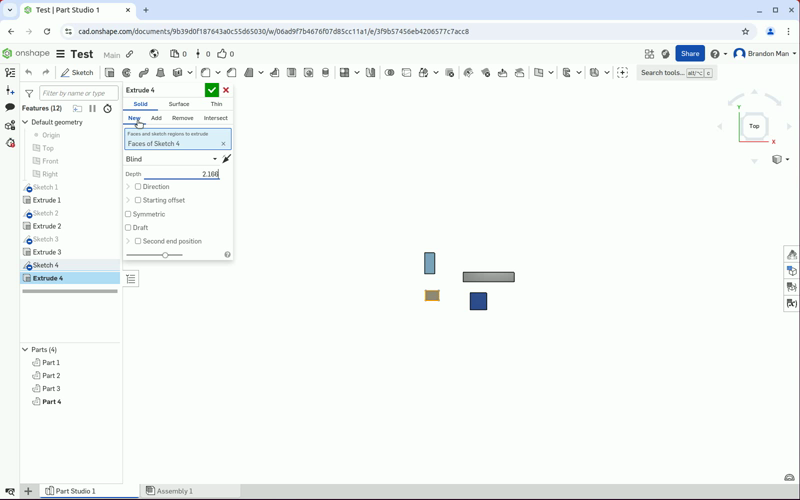
key(enter)
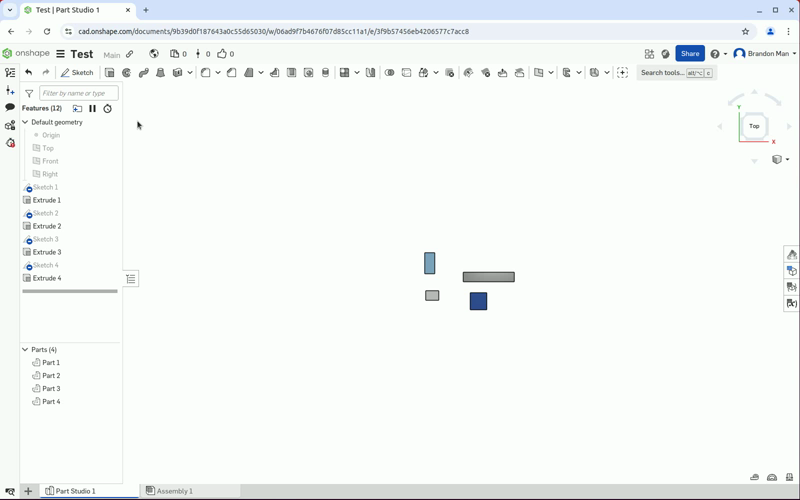
key(shift+h)
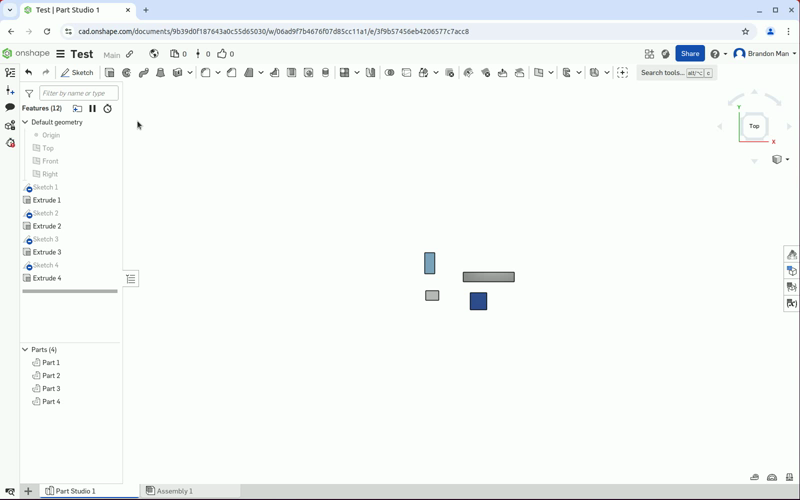
key(shift+h)
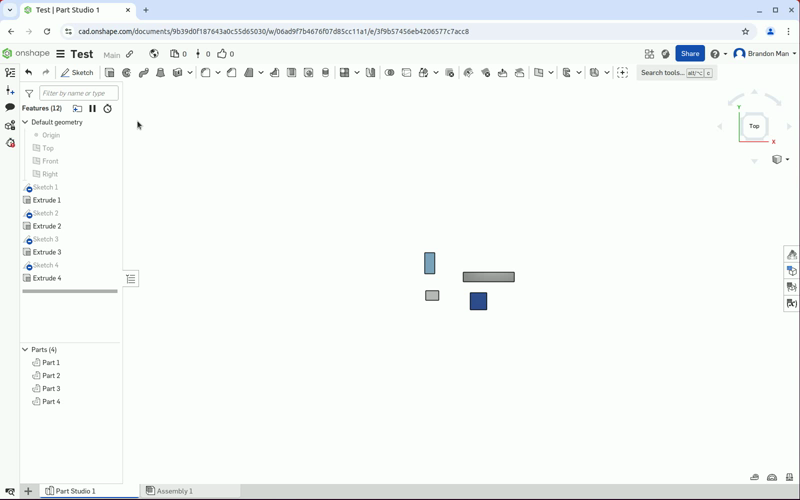
mouse_move(73, 189)
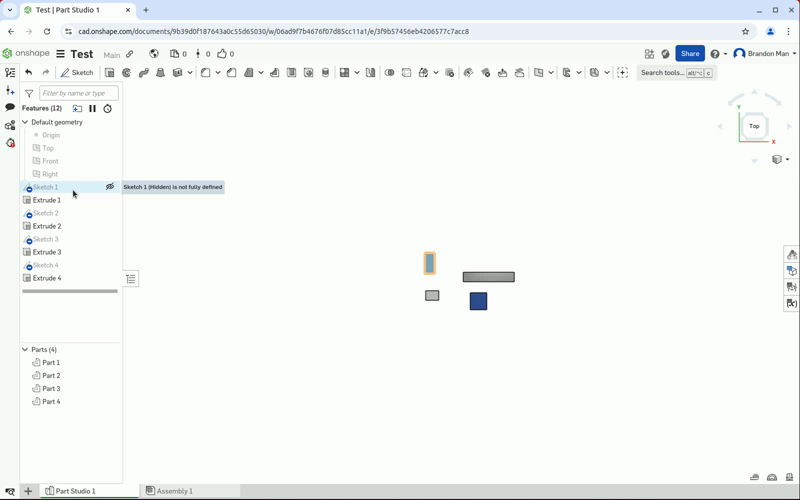
click(73, 189)
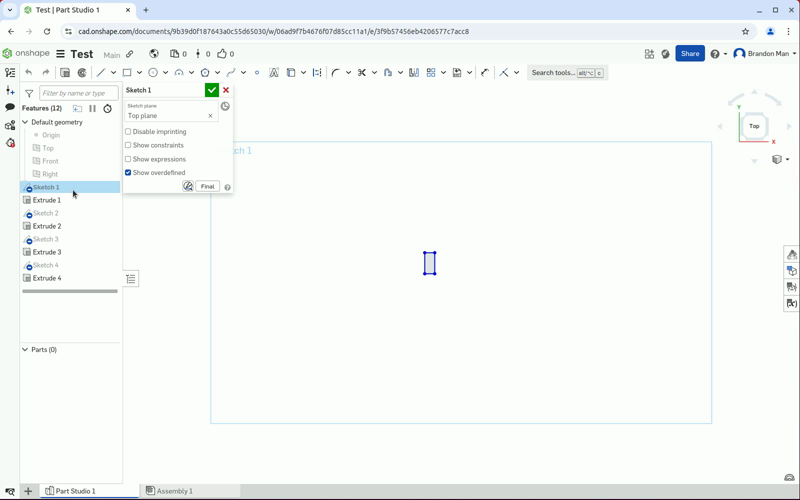
mouse_move(229, 92)
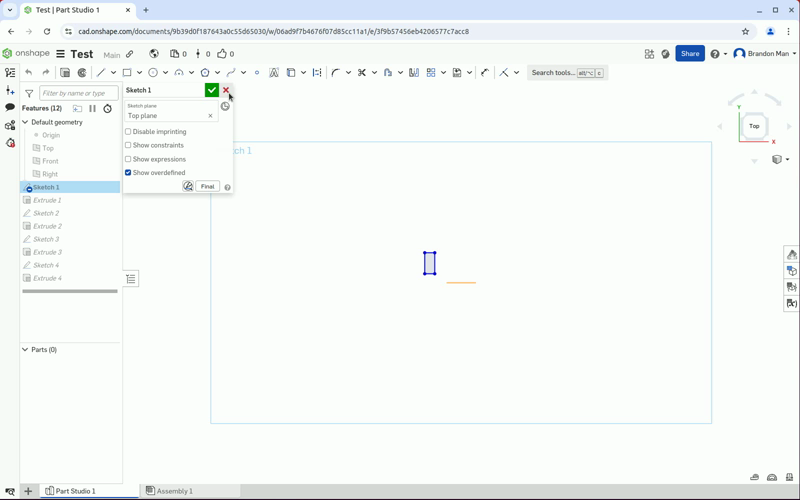
click(229, 92)
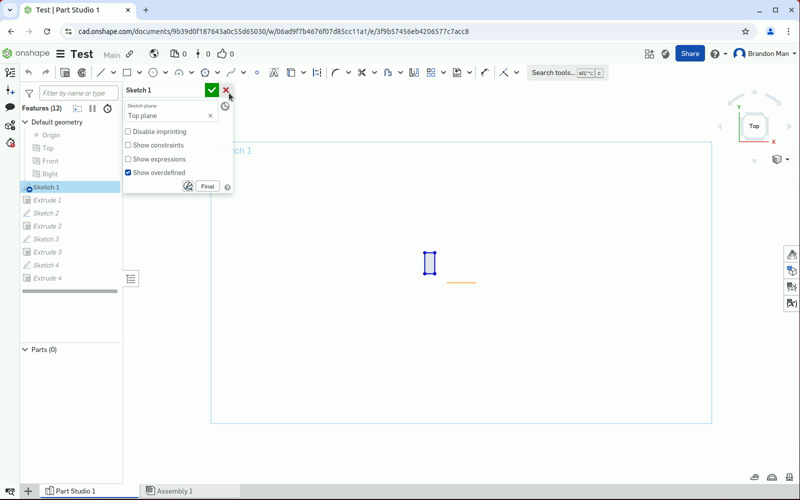
key(shift+s)
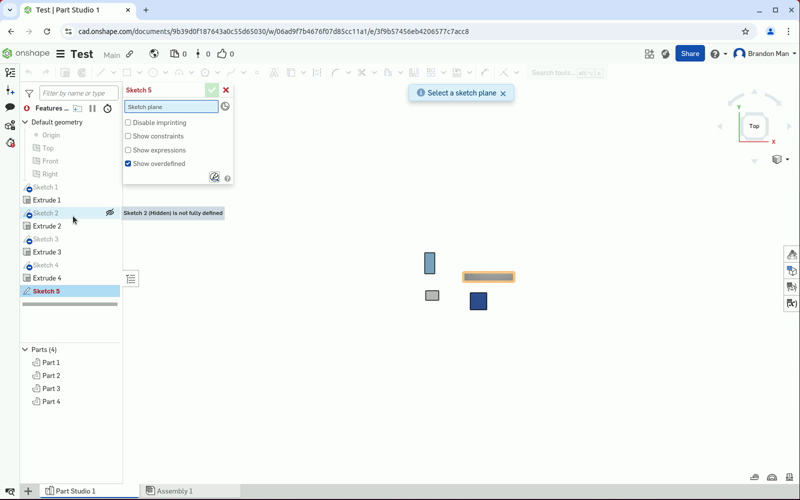
scroll(3)
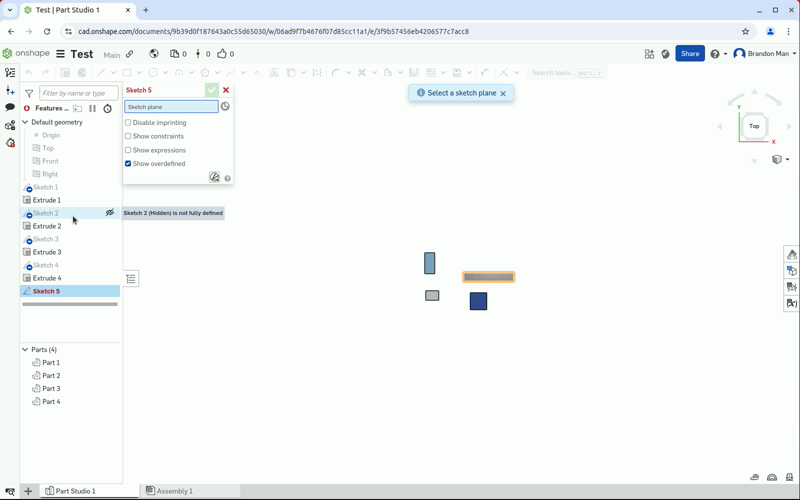
mouse_move(73, 150)
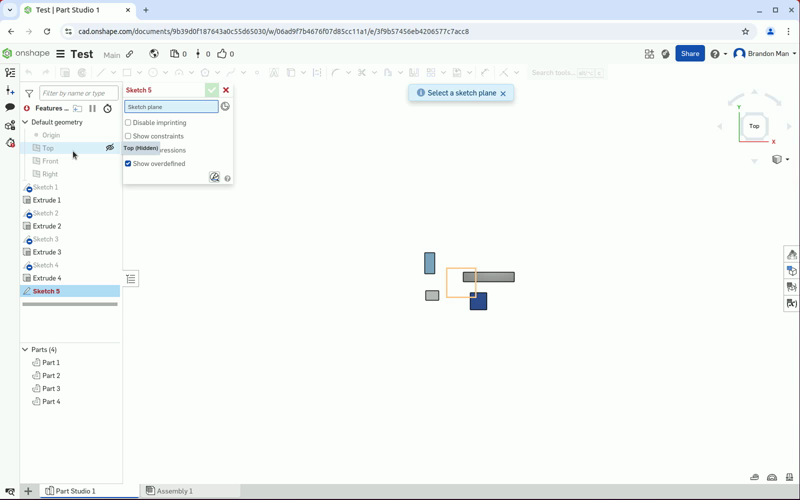
click(73, 150)
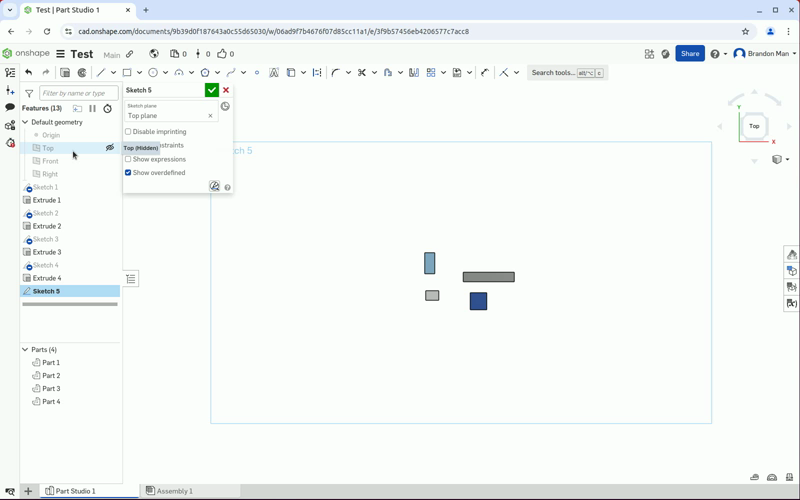
mouse_move(73, 352)
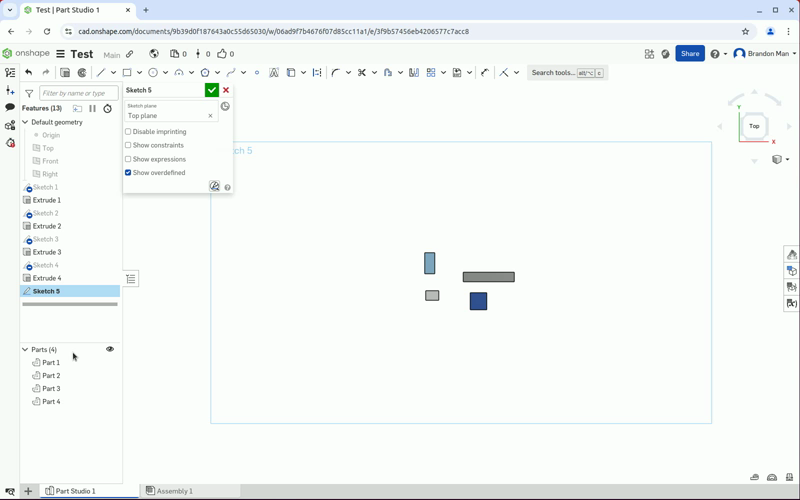
key(y)
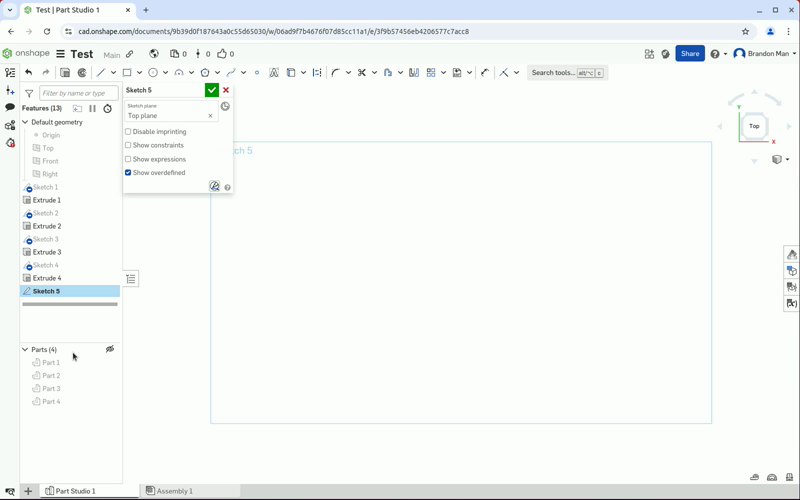
key(l)
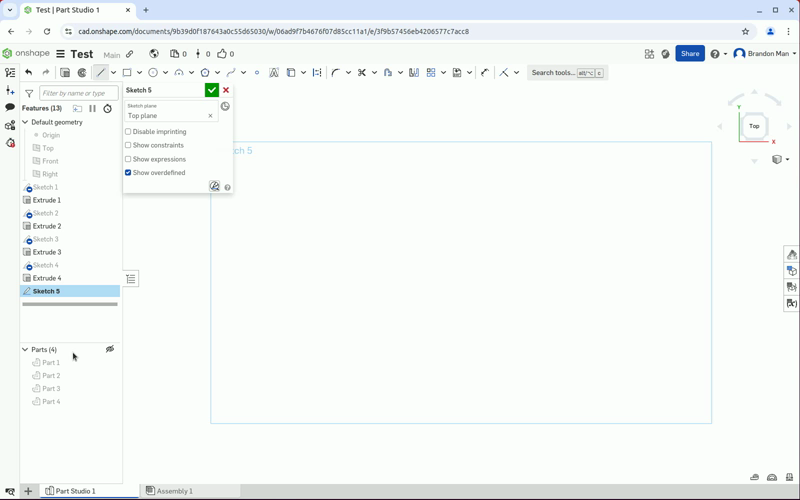
key_down(shift)
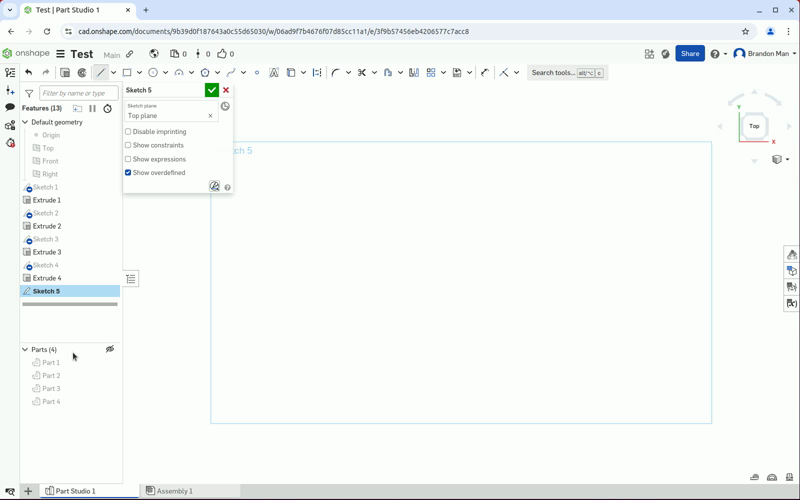
mouse_move(348, 326)
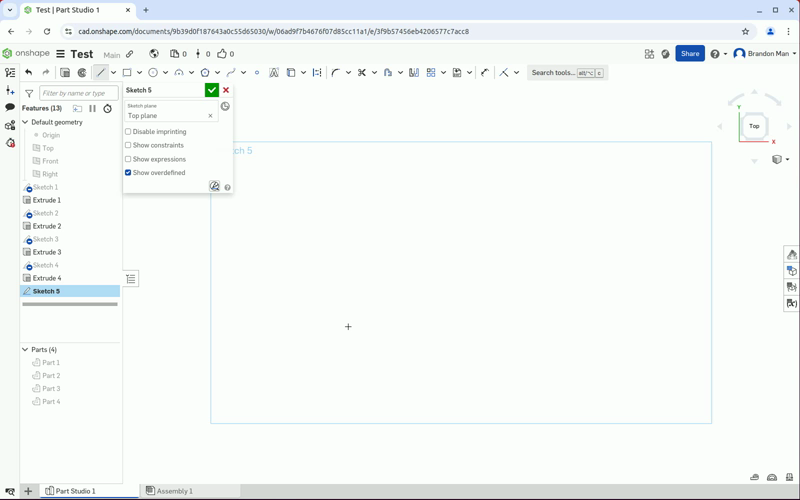
click(348, 326)
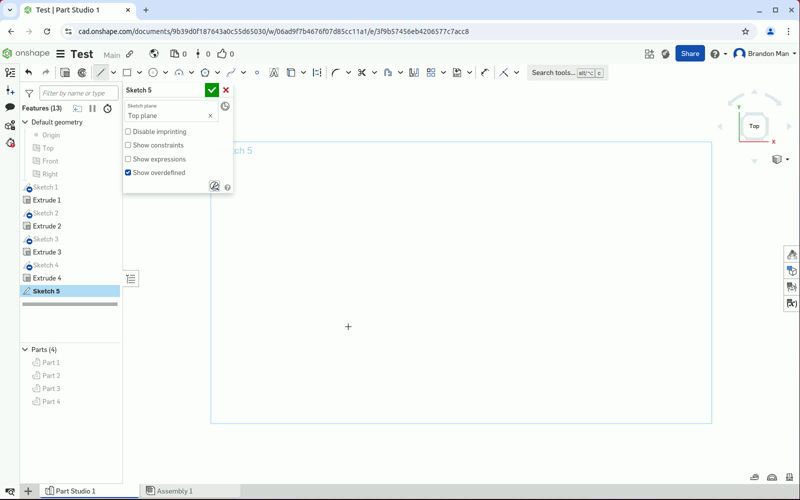
key_up(shift)
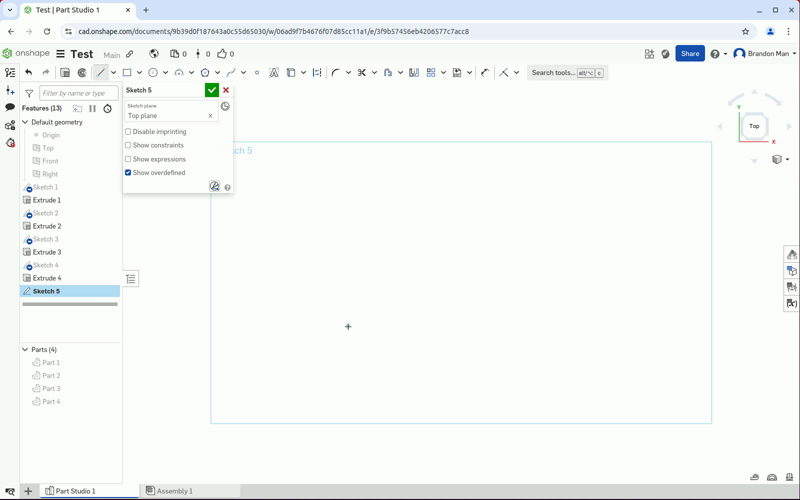
key_down(shift)
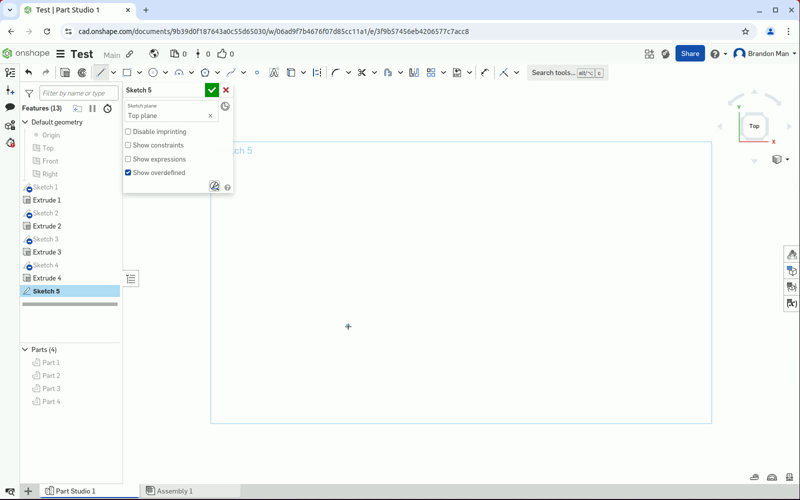
mouse_move(378, 326)
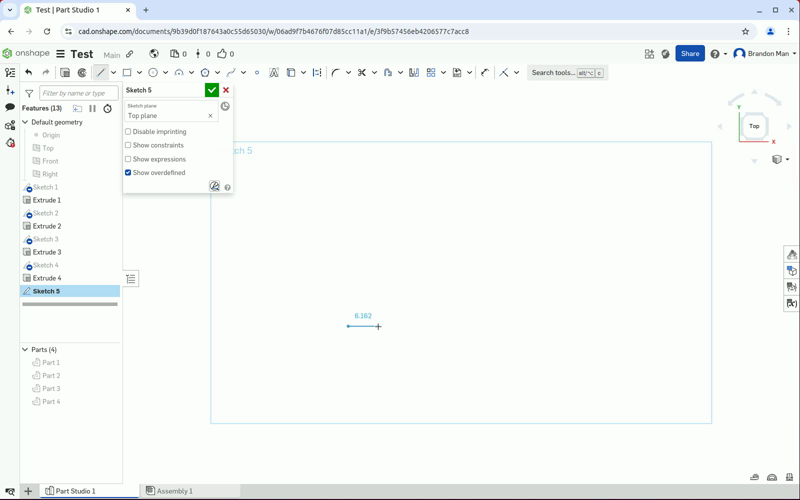
mouse_move(398, 326)
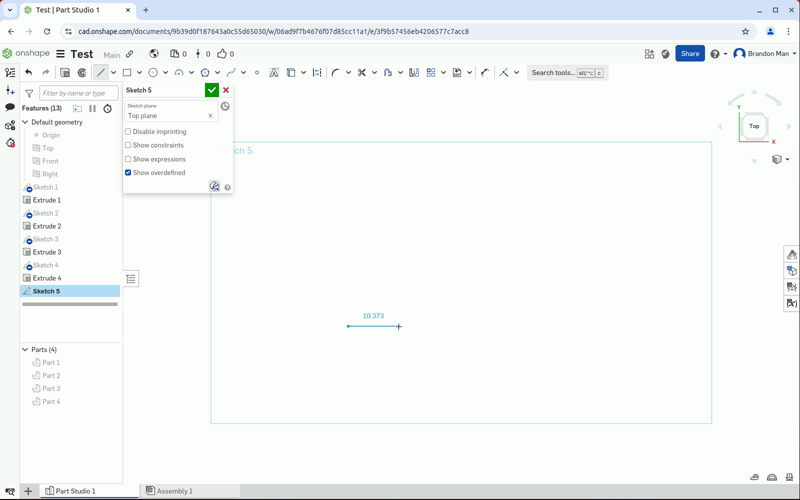
click(398, 326)
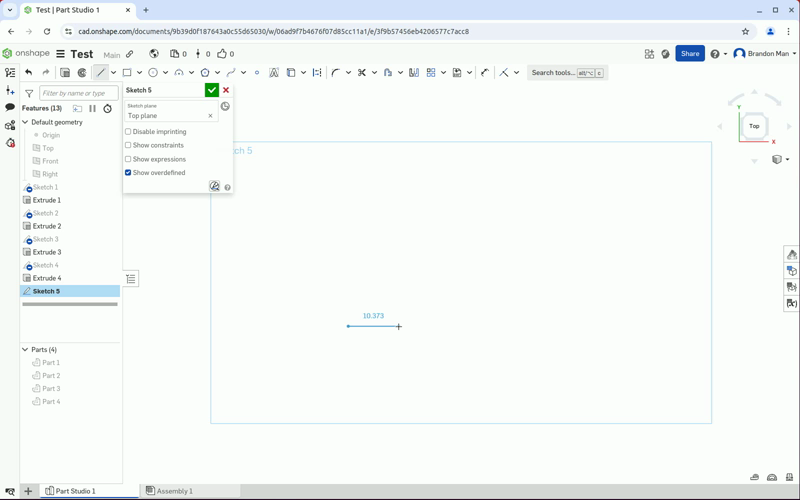
key_up(shift)
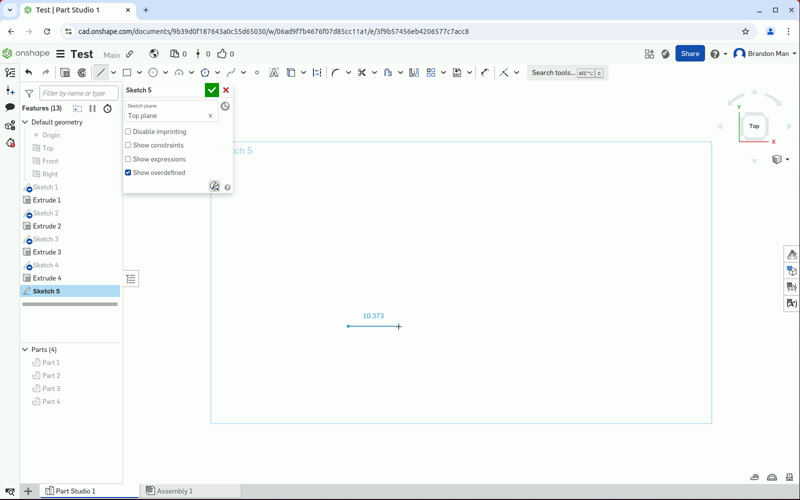
key_down(shift)
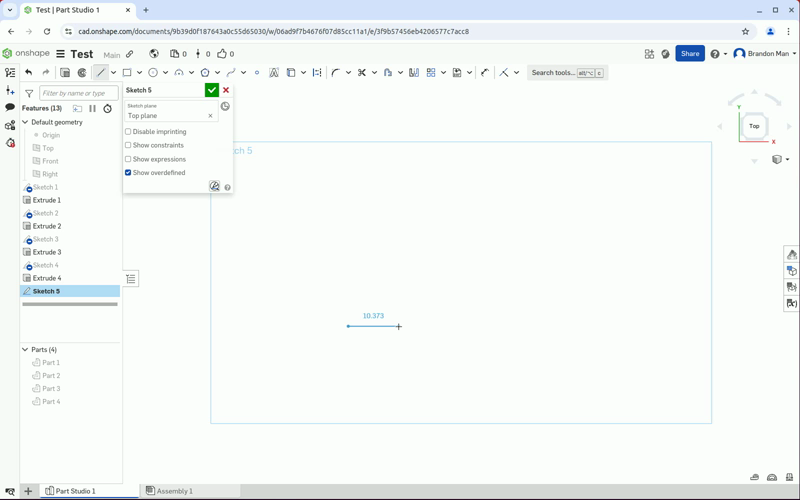
mouse_move(398, 226)
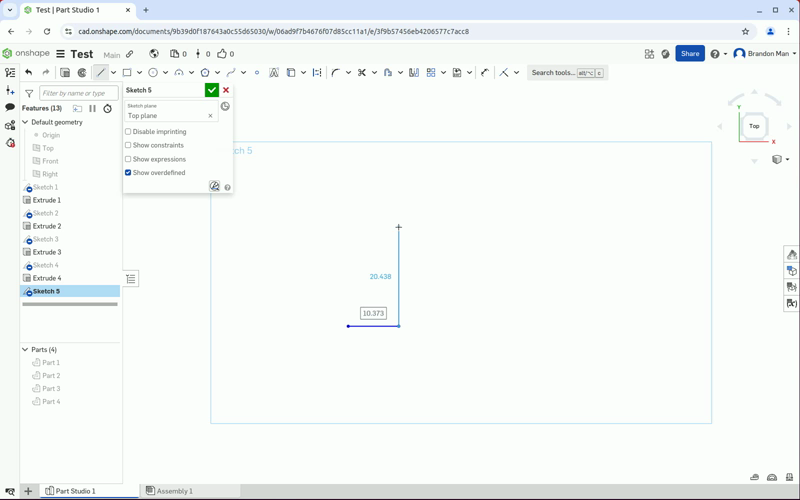
click(398, 226)
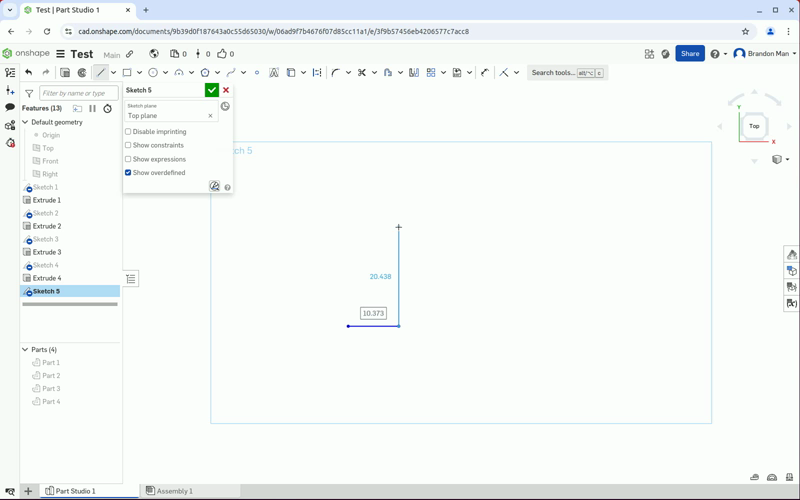
key_up(shift)
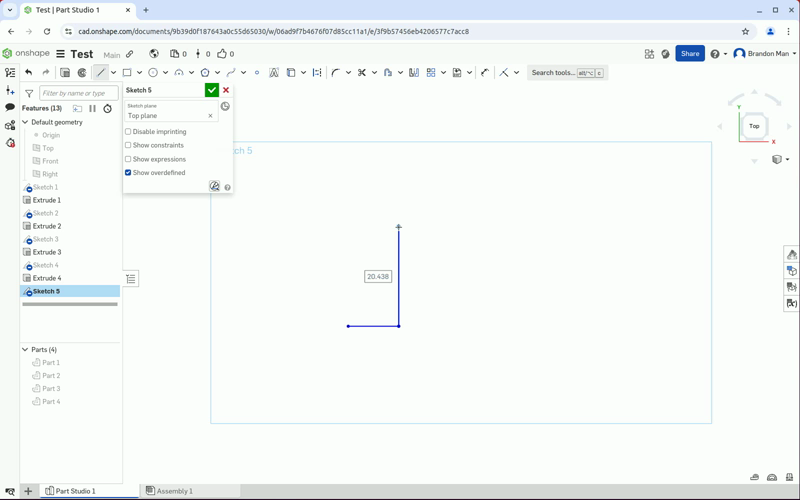
key_down(shift)
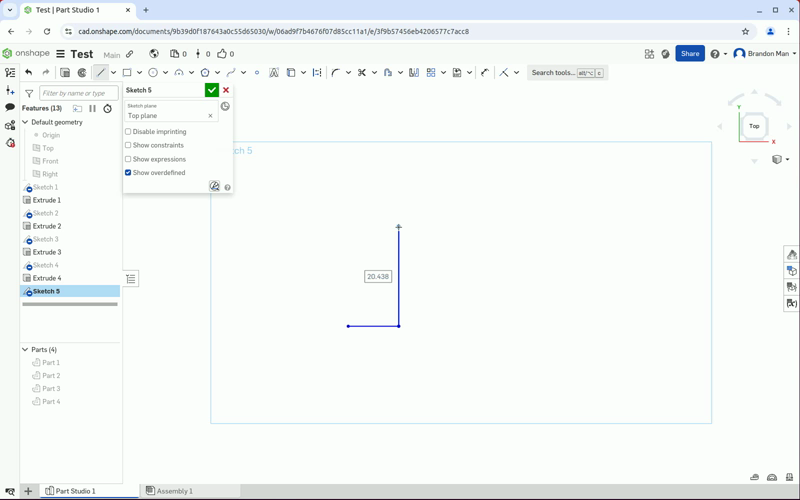
mouse_move(428, 226)
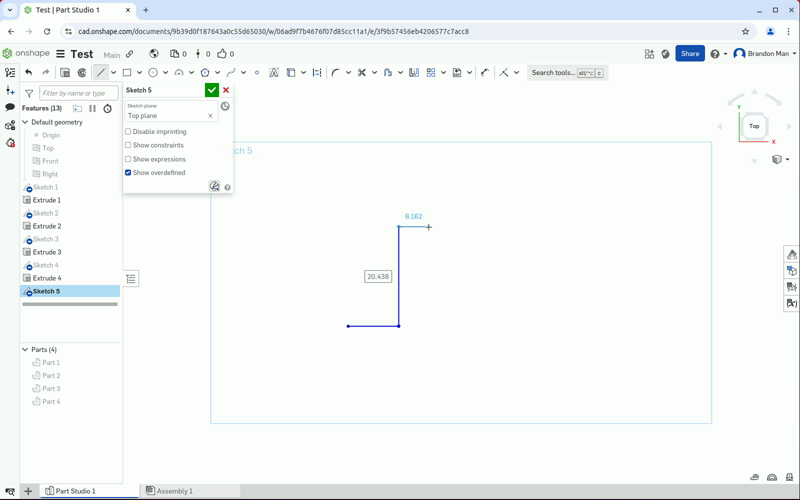
mouse_move(348, 226)
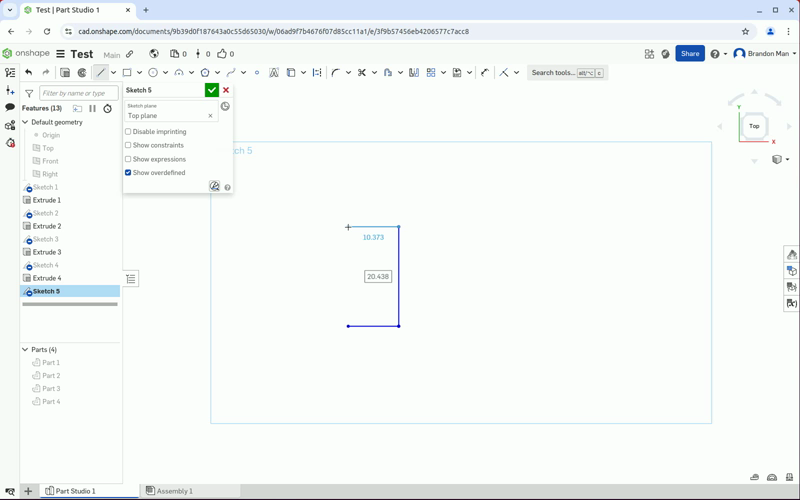
click(348, 226)
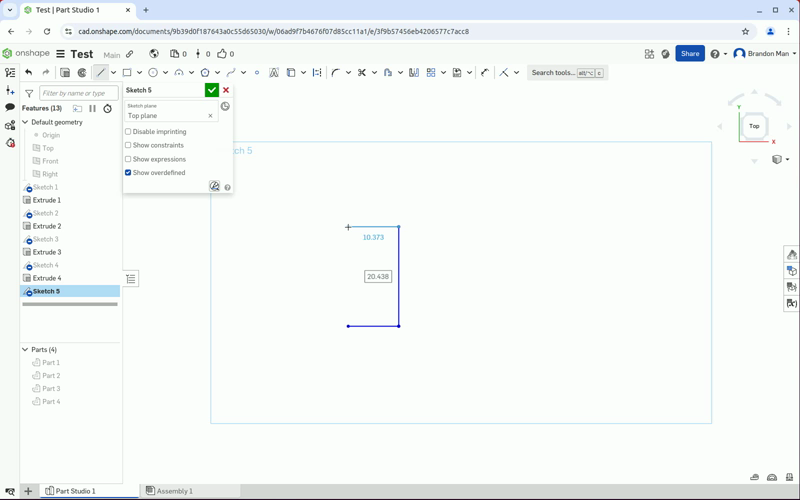
key_up(shift)
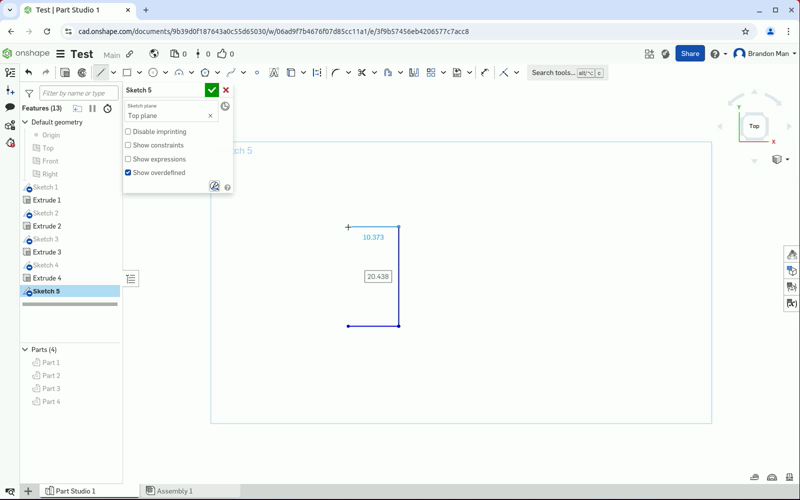
key_down(shift)
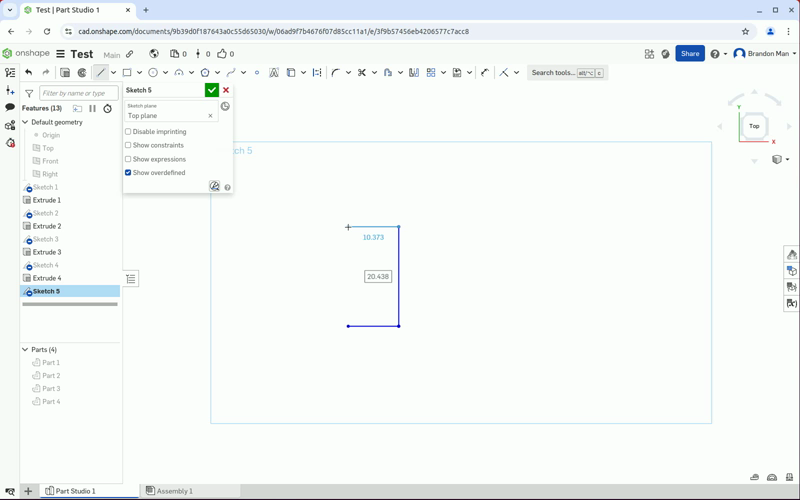
mouse_move(348, 326)
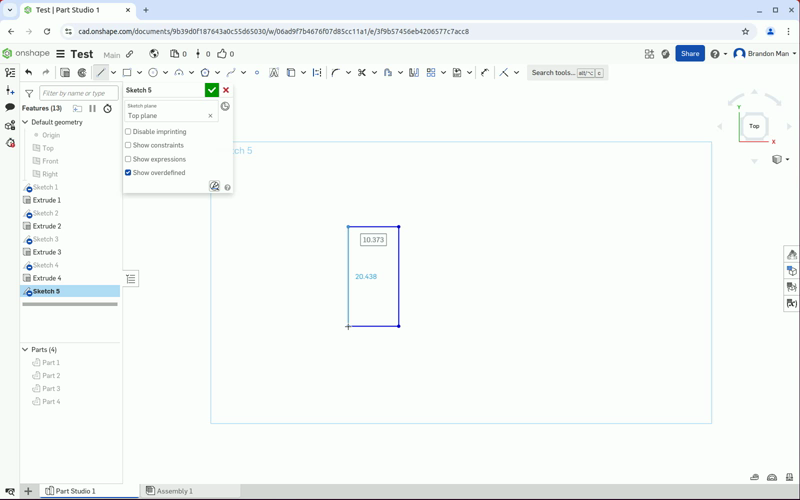
key_up(shift)
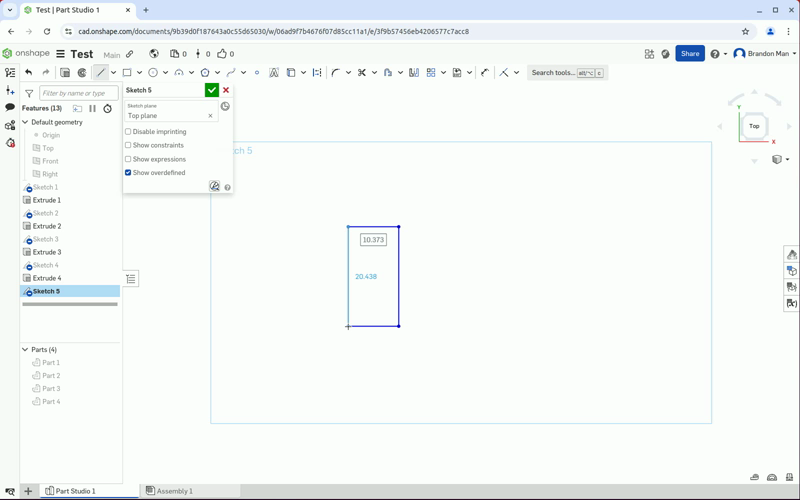
click(348, 326)
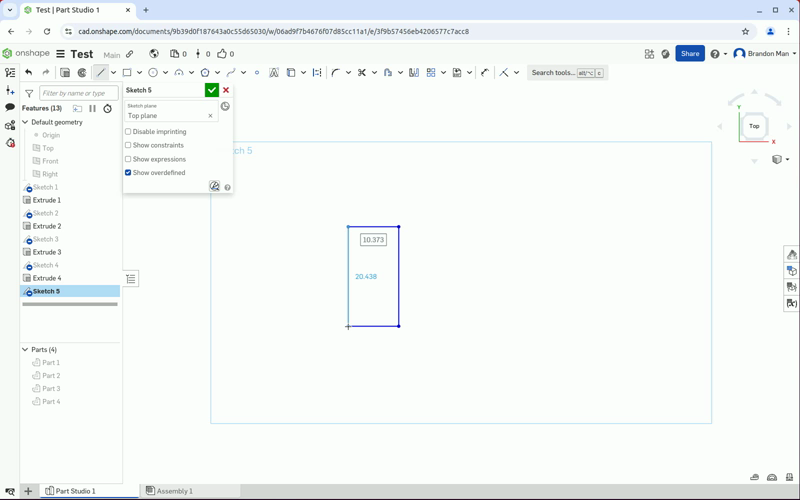
key(esc)
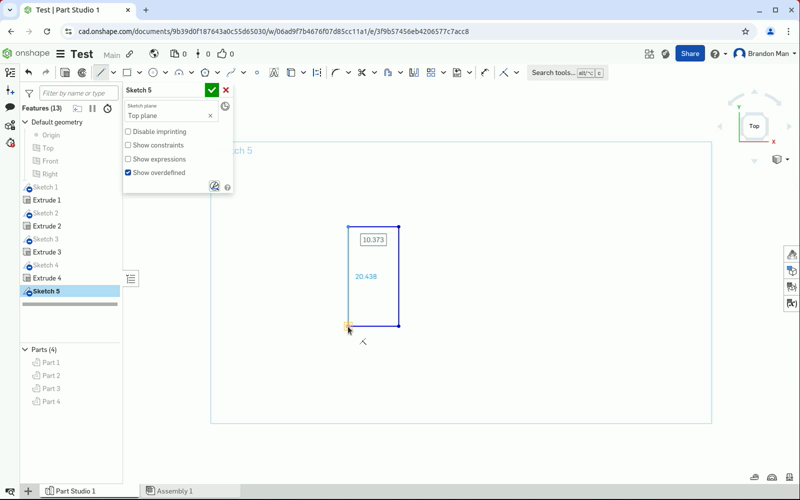
mouse_move(352, 321)
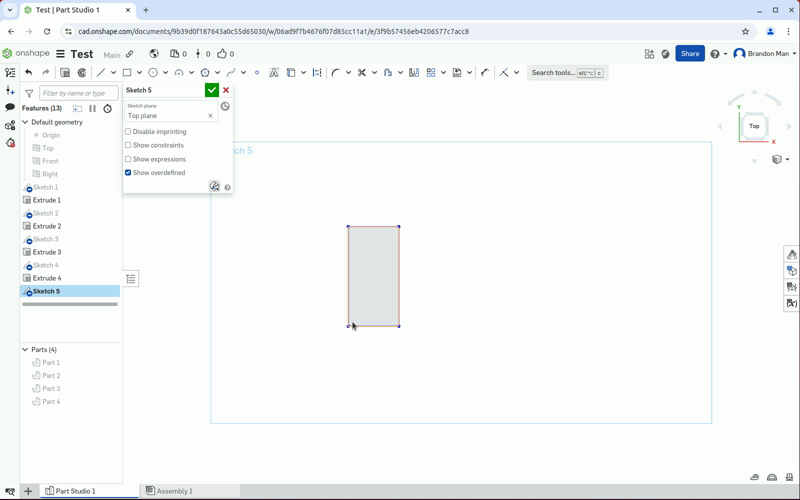
click(352, 321)
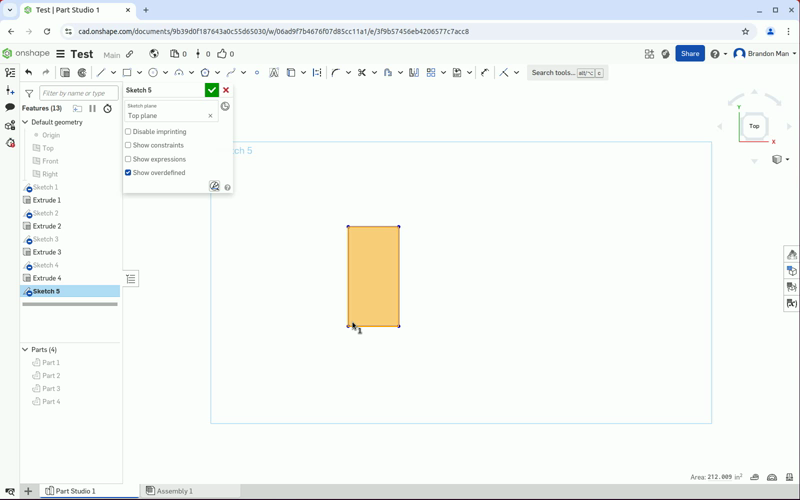
mouse_move(73, 352)
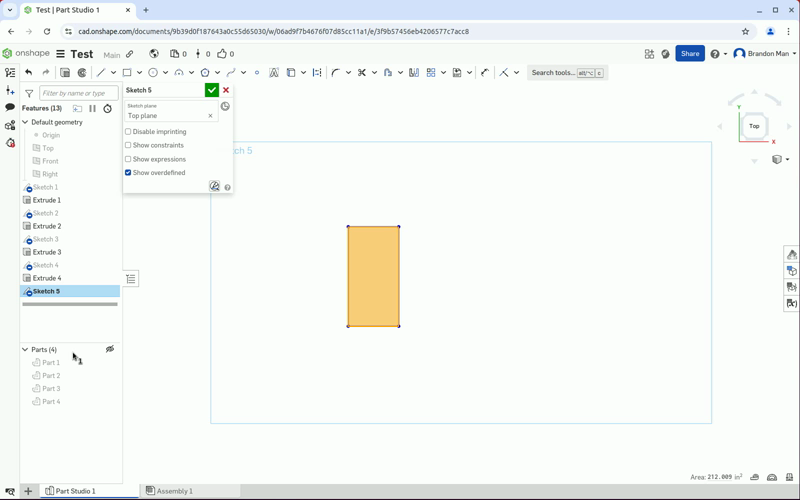
key(shift+y)
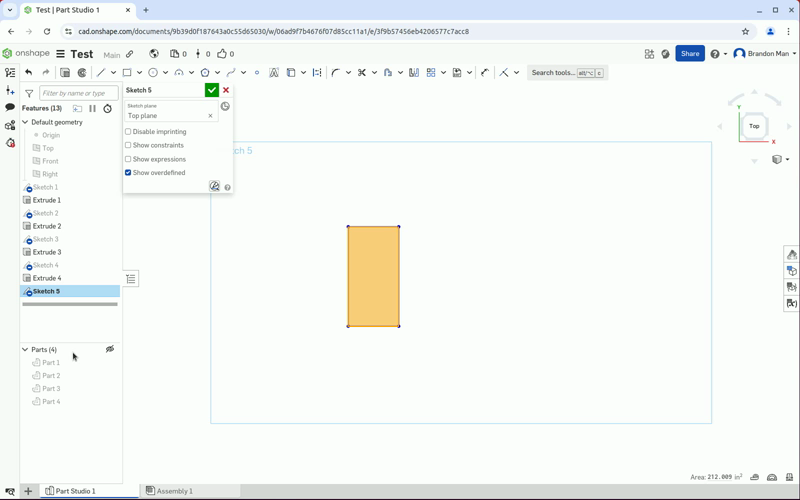
key(shift+e)
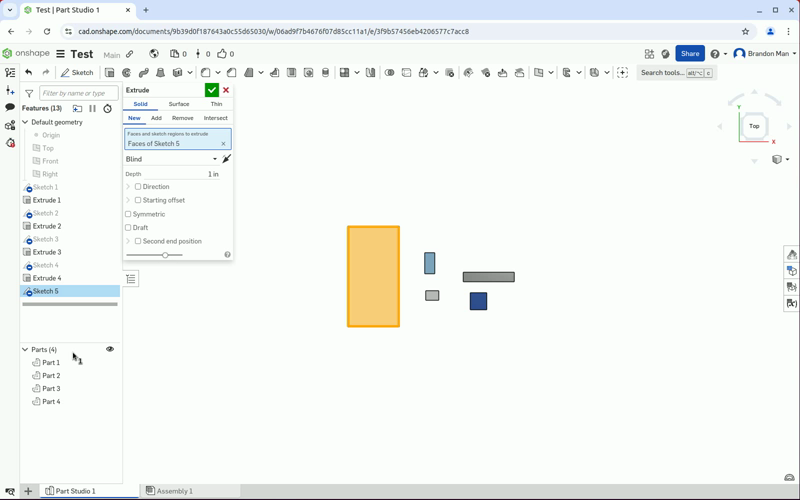
mouse_move(143, 106)
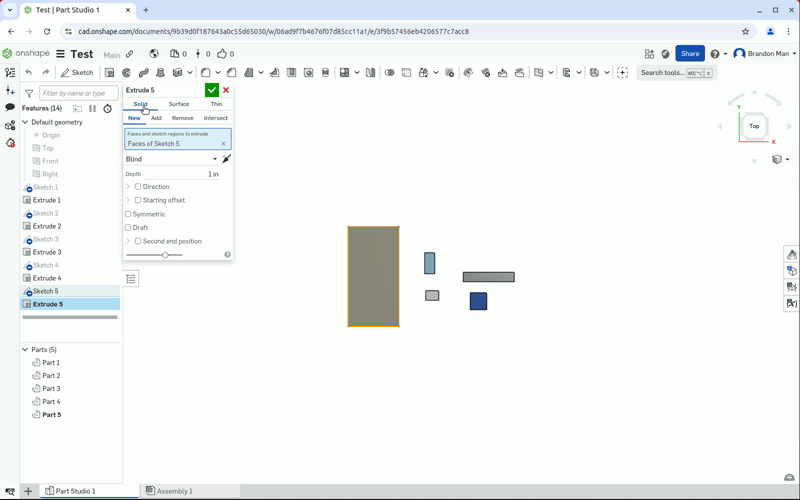
click(143, 106)
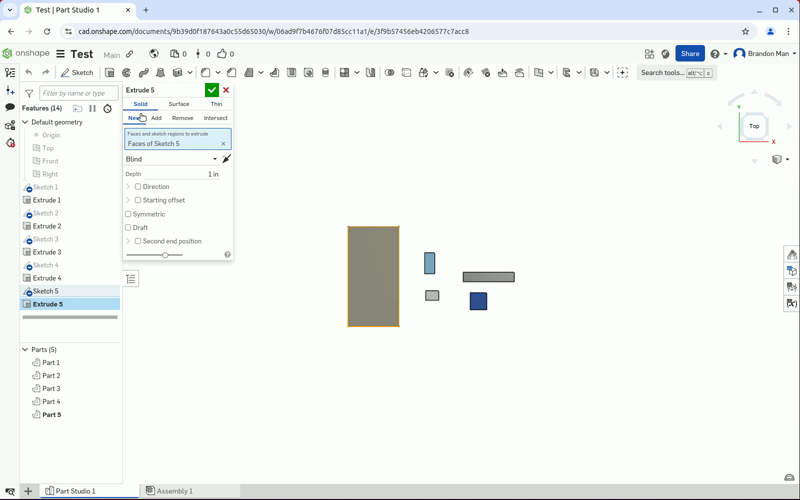
mouse_move(137, 120)
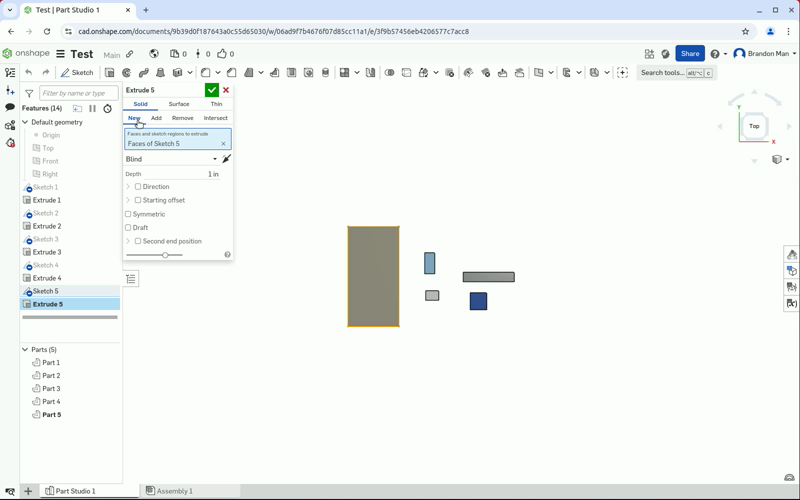
click(137, 120)
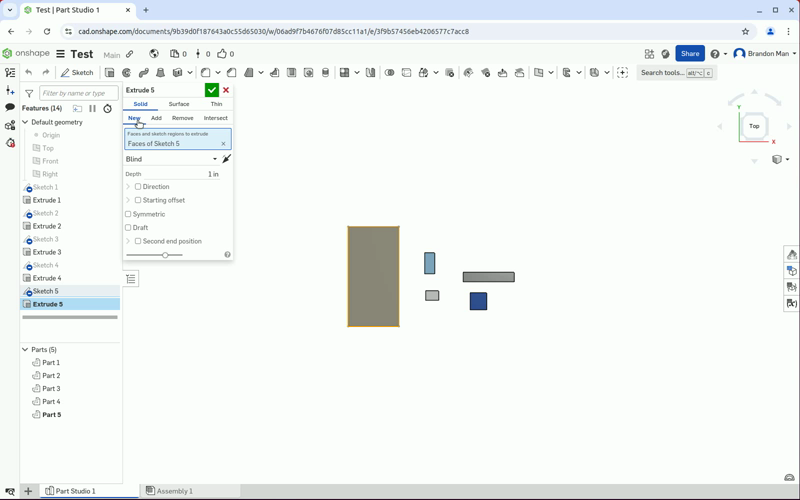
key(tab, 4)
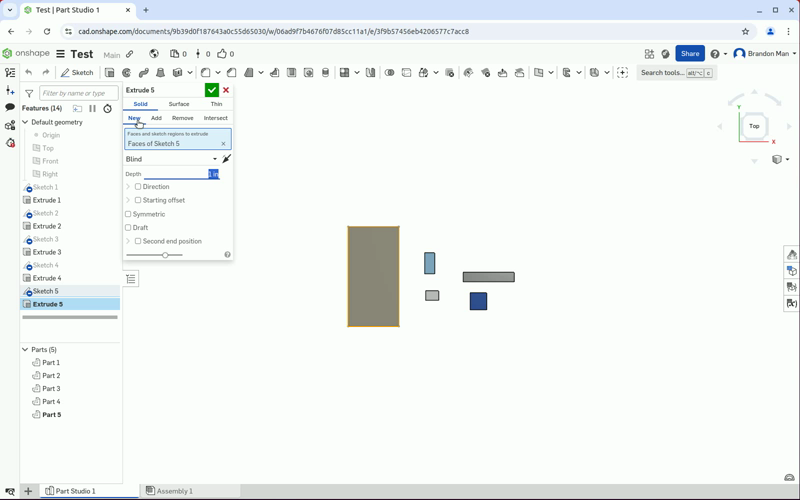
text(8.184)
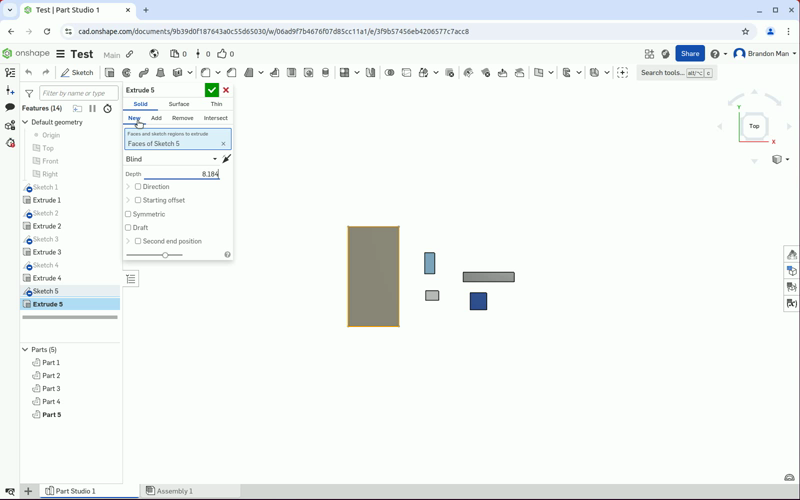
key(enter)
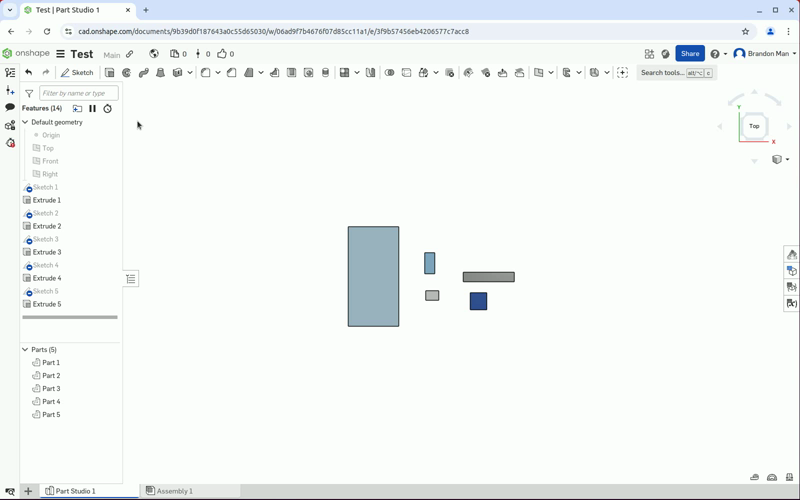
key(shift+h)
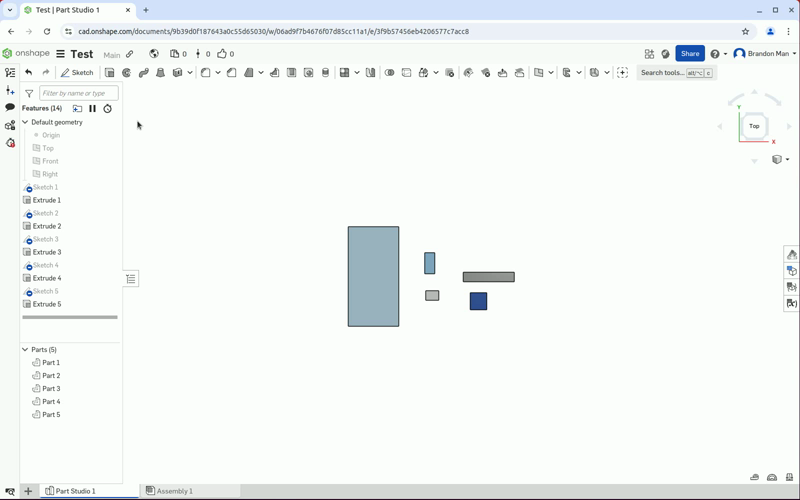
key(shift+h)
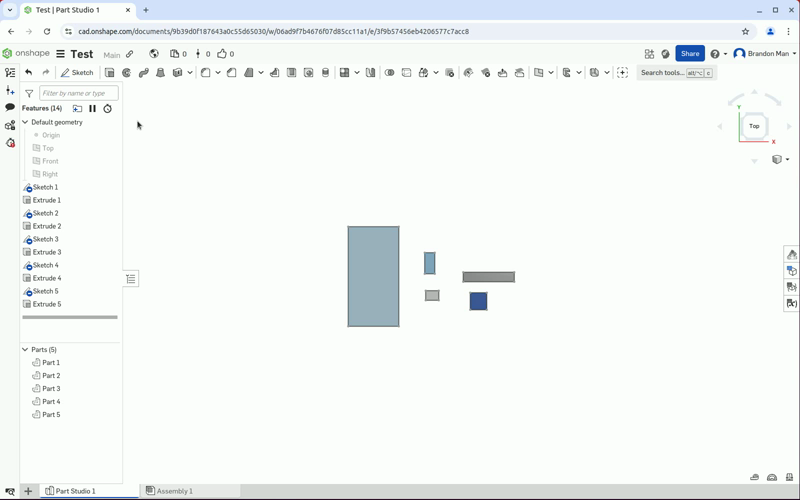
key(shift+7)
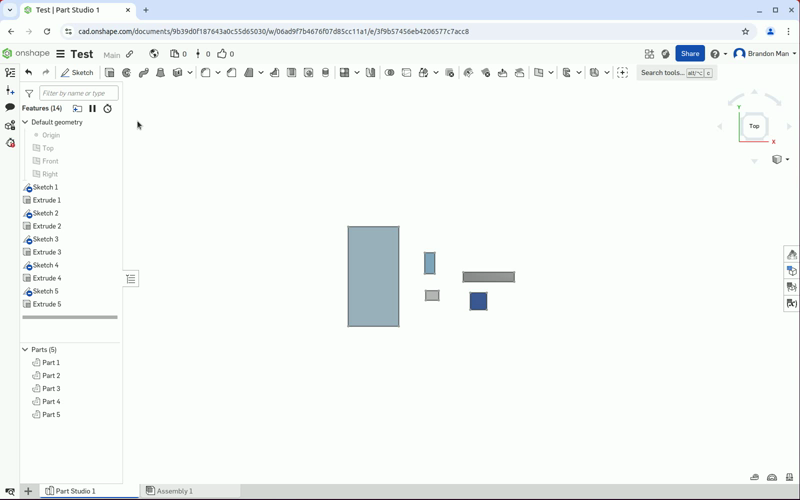
key(up, 3)
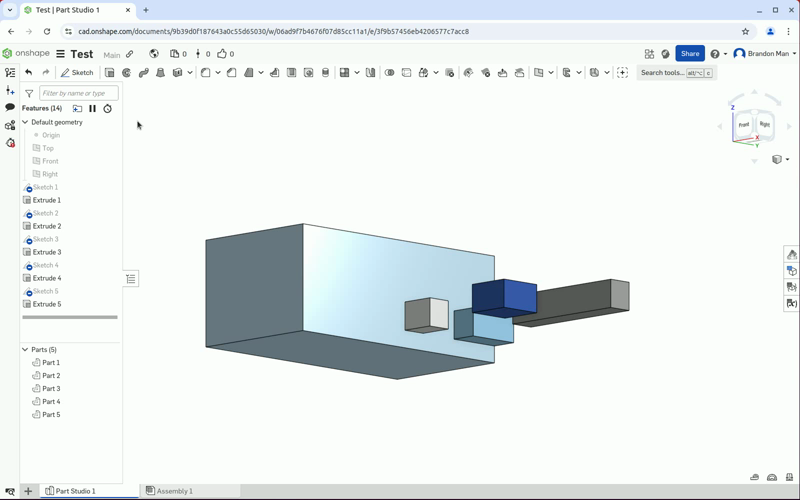
key(left, 3)
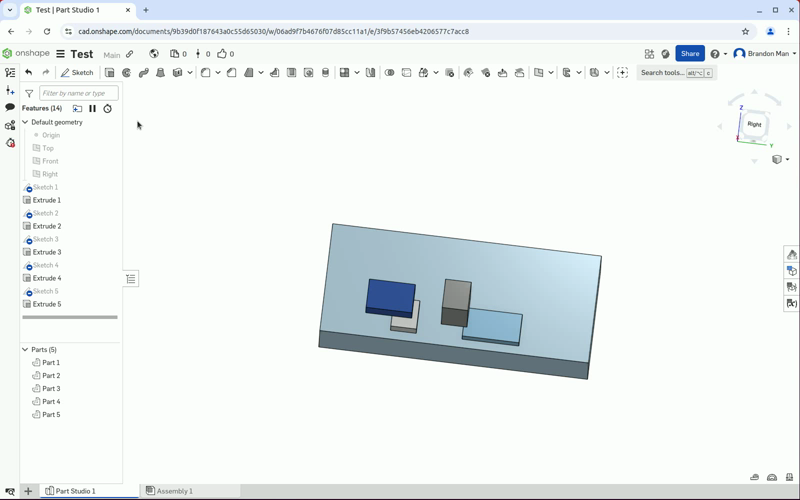
key(right, 3)
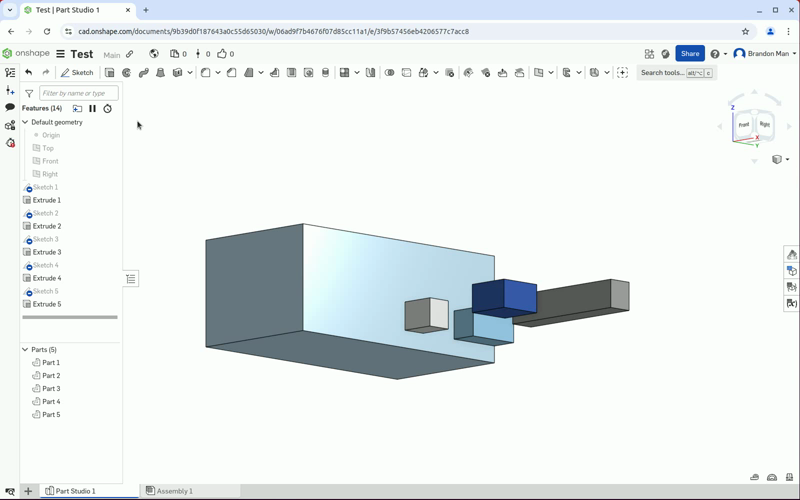
key(down, 3)
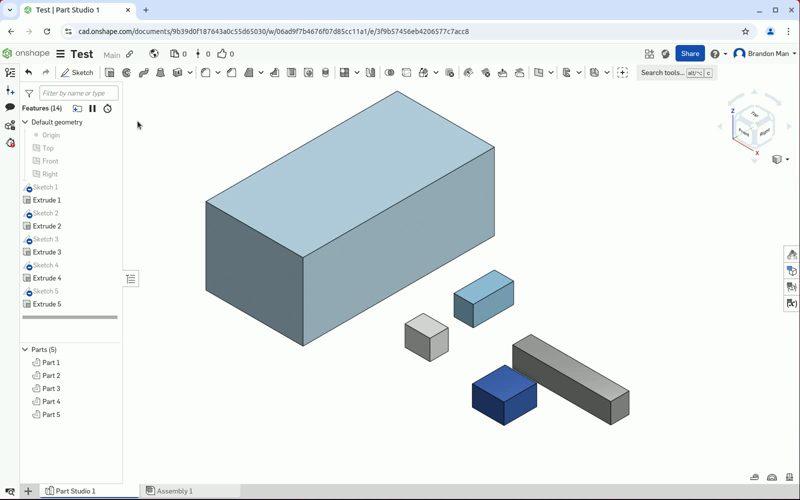
mouse_move(73, 189)
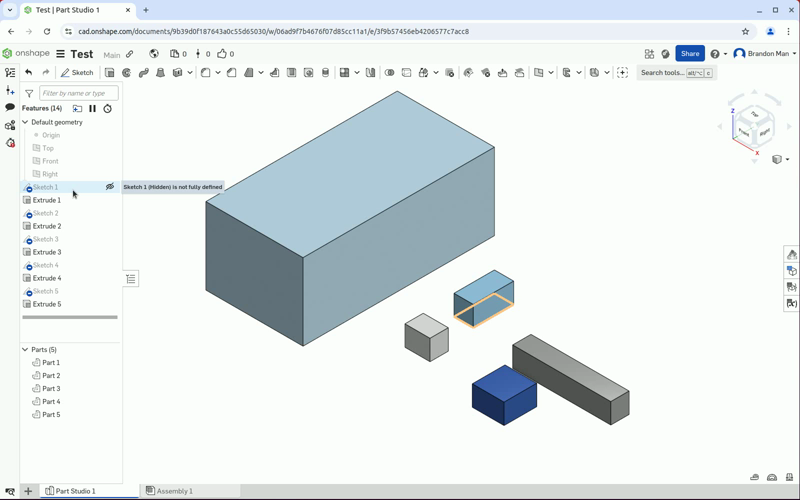
click(73, 189)